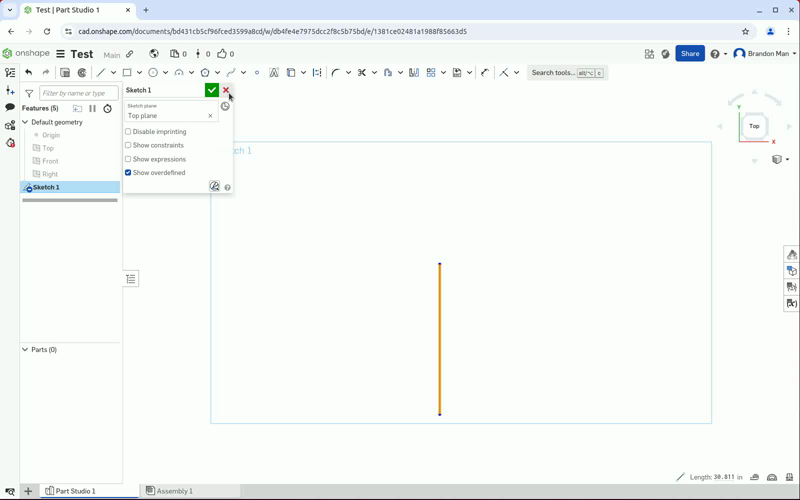
key(shift+h)
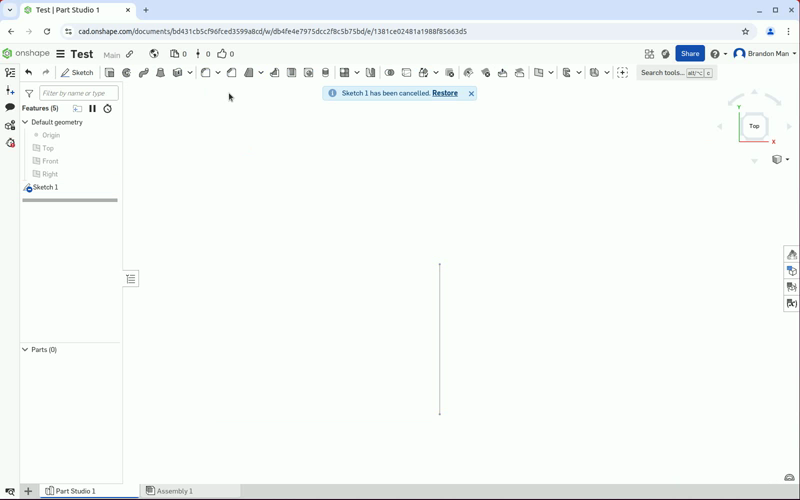
key(shift+s)
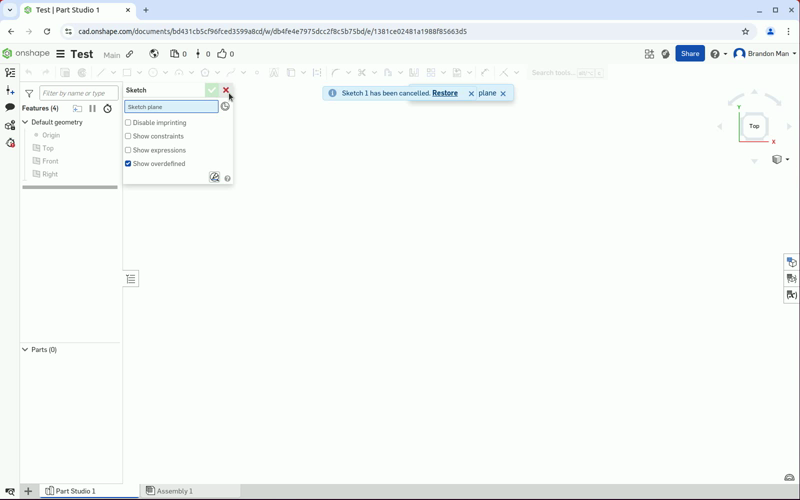
mouse_move(73, 150)
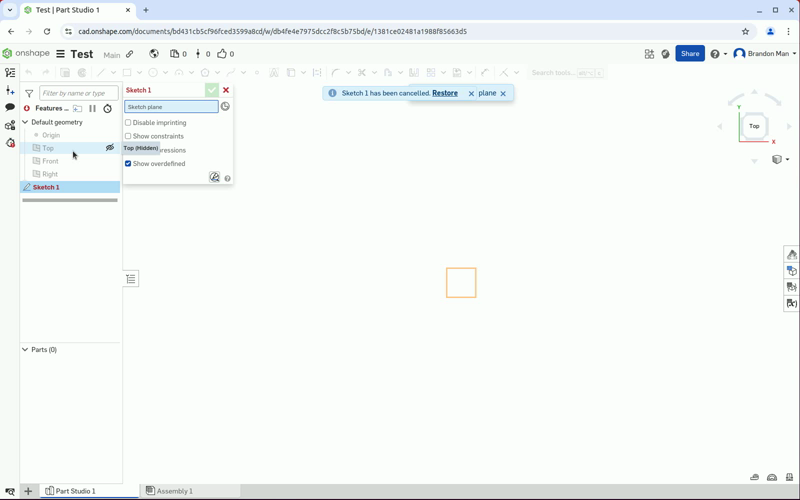
click(73, 150)
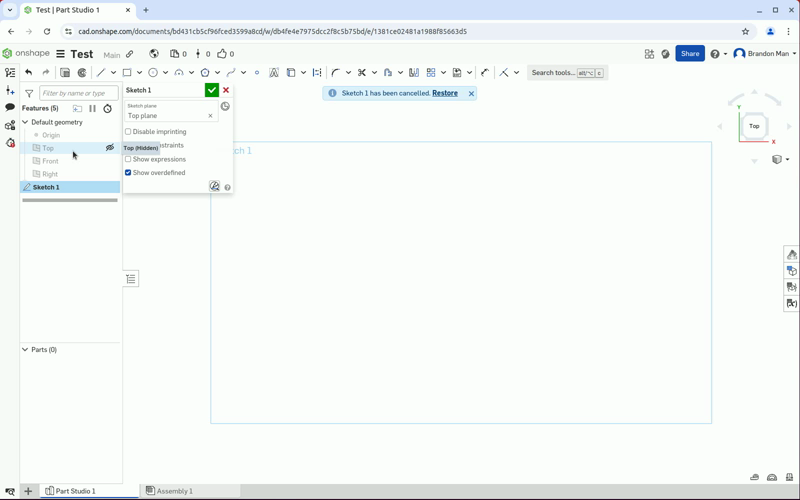
mouse_move(73, 352)
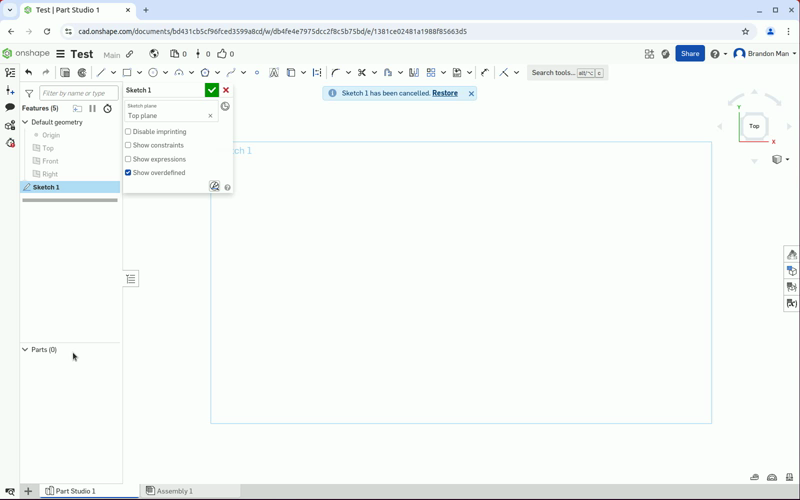
key(y)
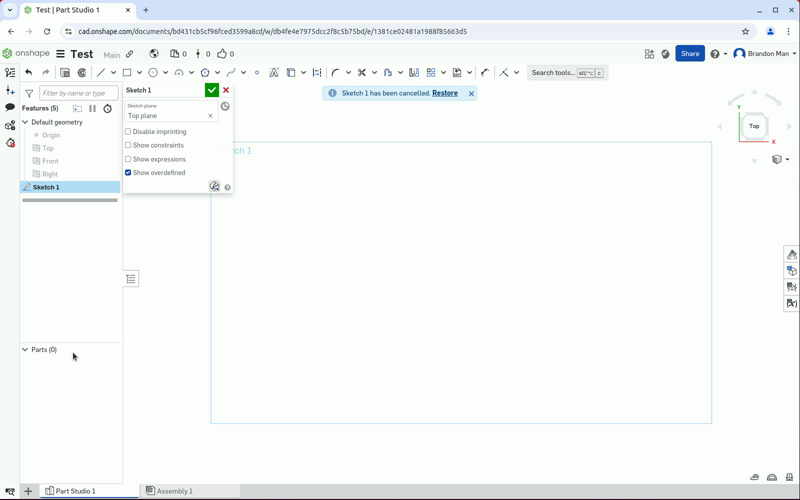
key(l)
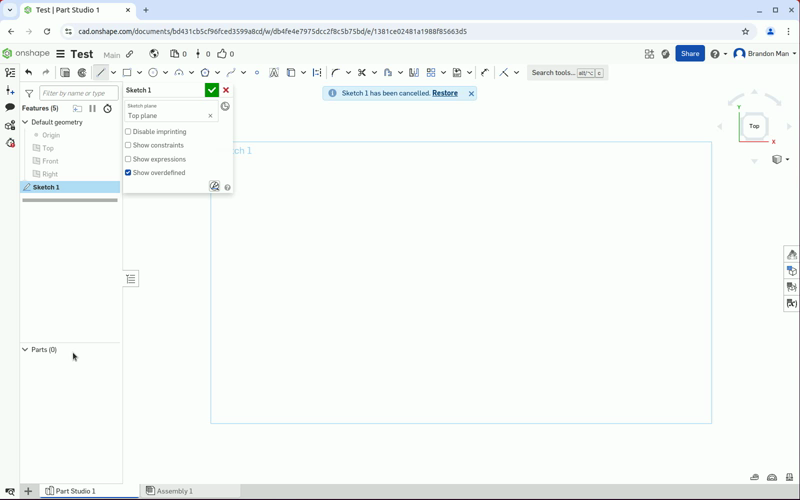
key_down(shift)
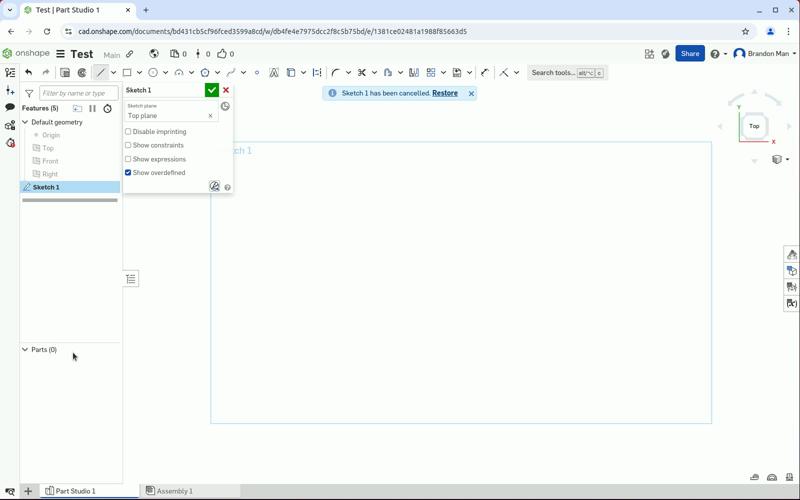
mouse_move(351, 245)
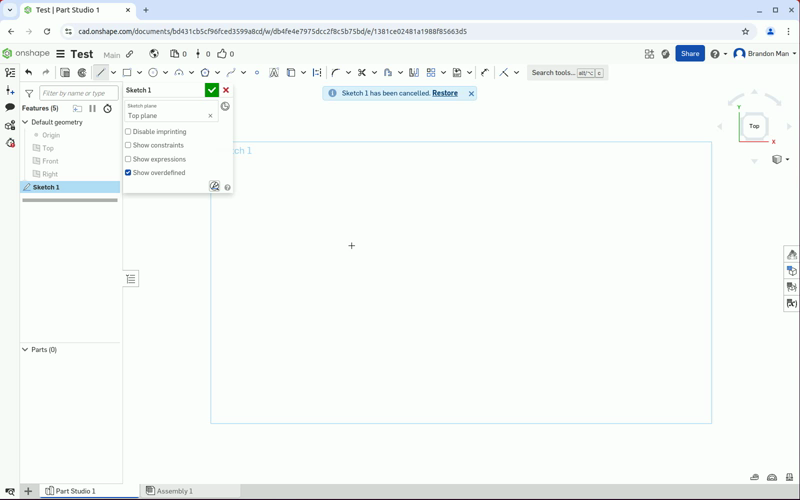
click(351, 245)
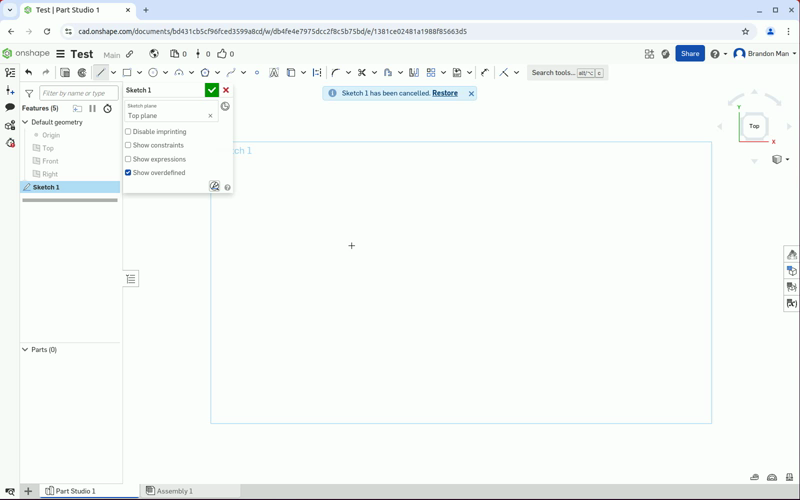
key_up(shift)
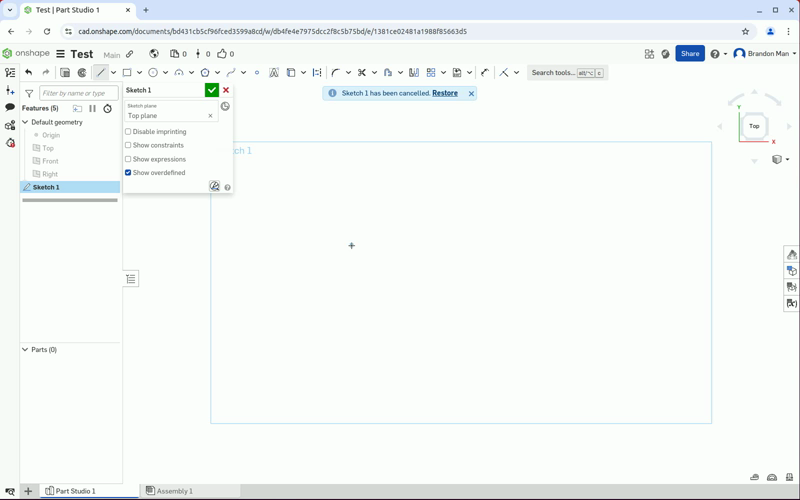
key_down(shift)
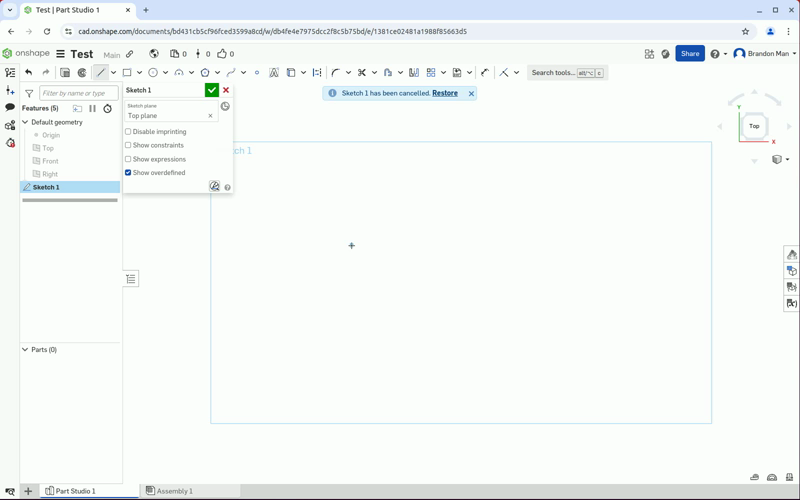
mouse_move(572, 245)
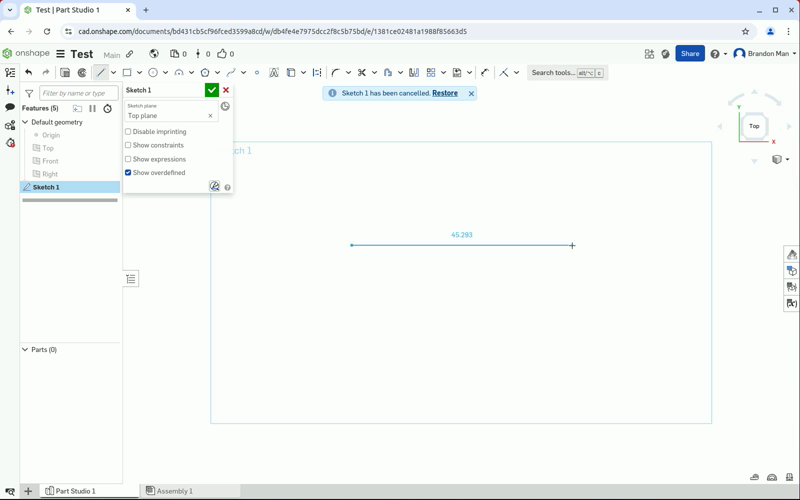
click(572, 245)
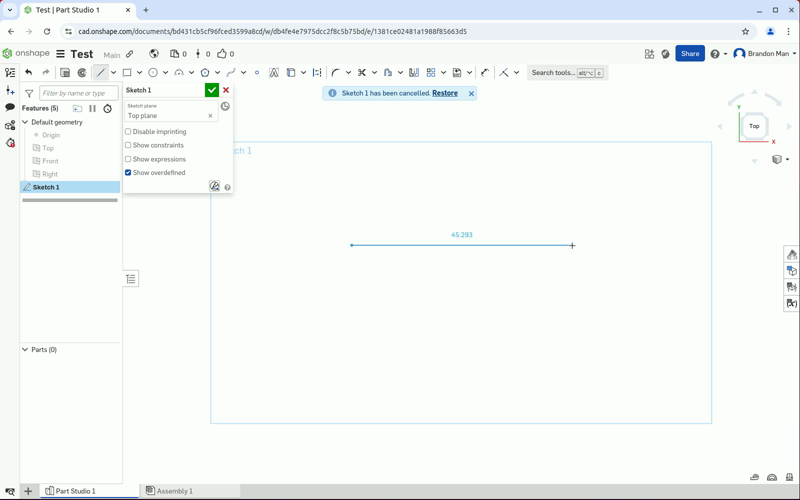
key_up(shift)
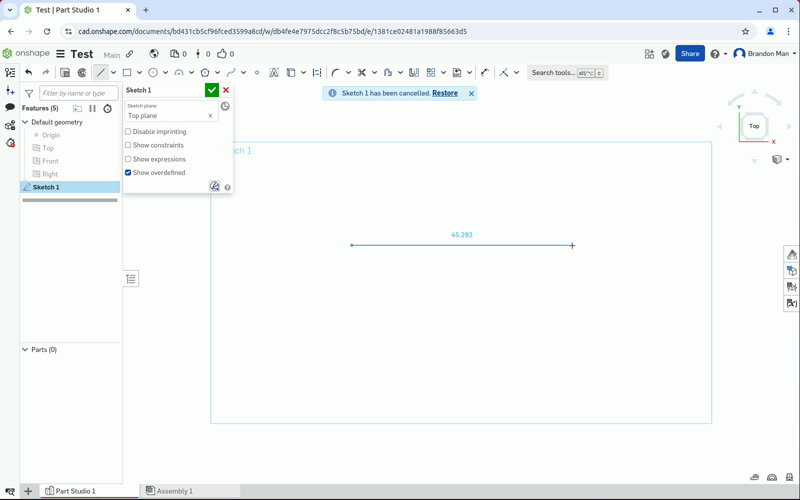
key_down(shift)
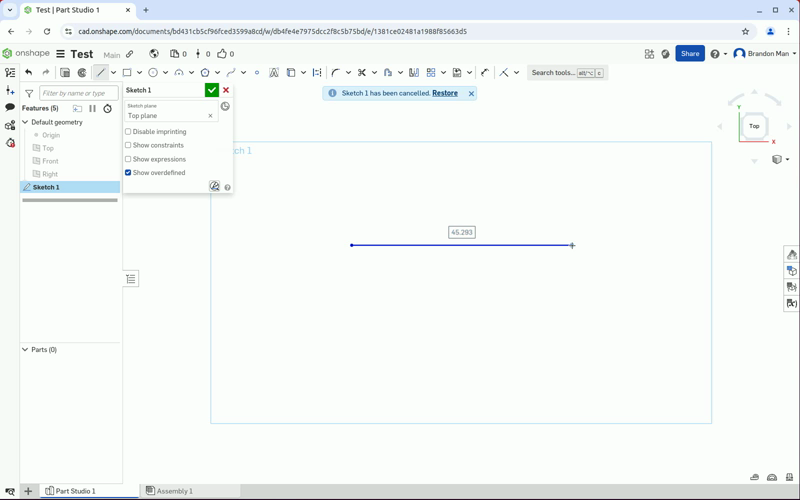
mouse_move(589, 245)
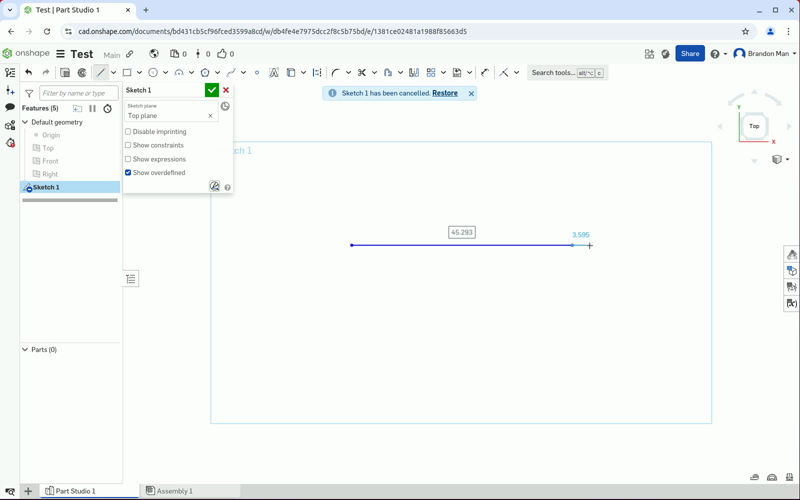
mouse_move(572, 240)
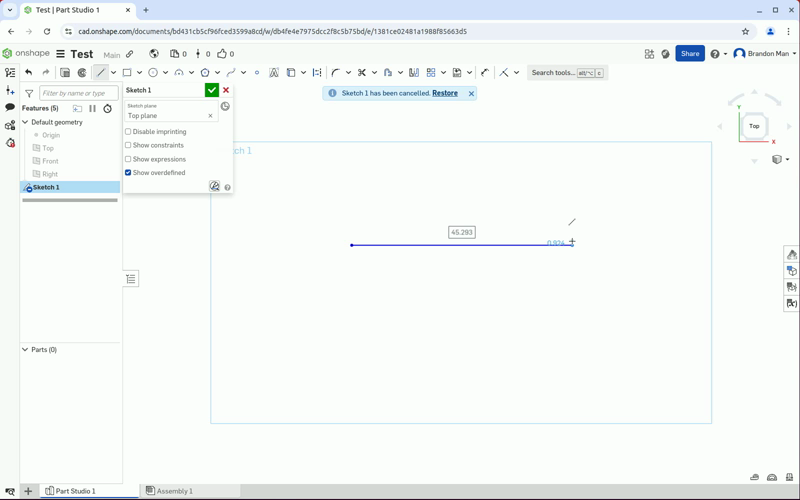
scroll(6)
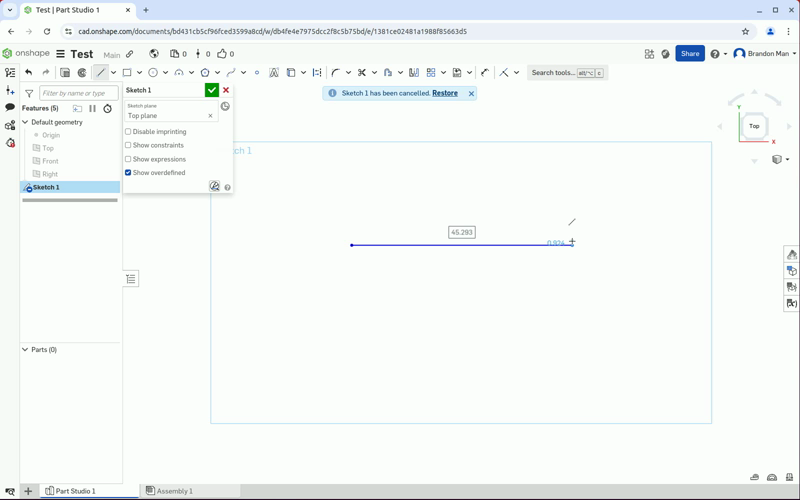
scroll(6)
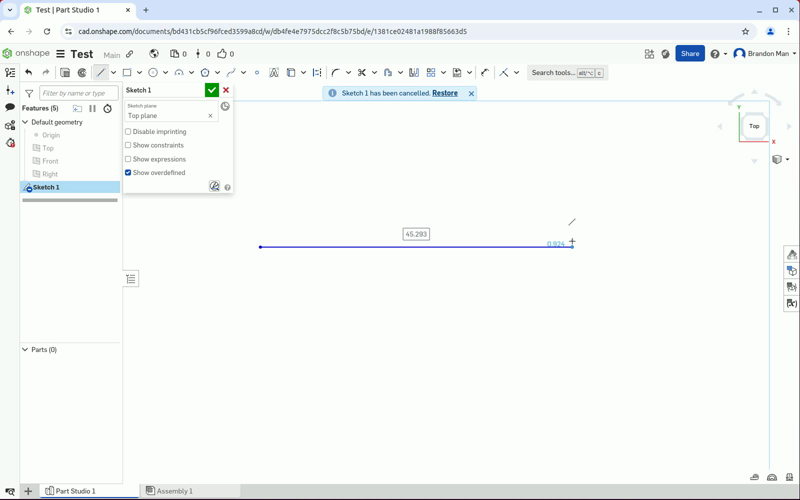
scroll(6)
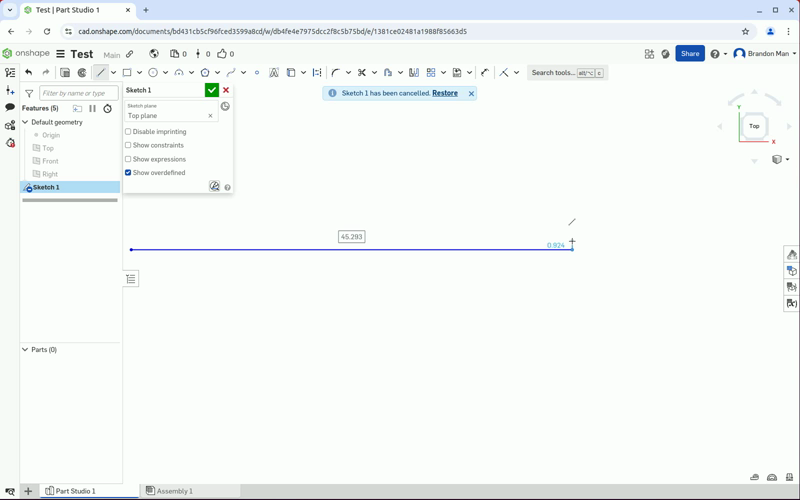
scroll(6)
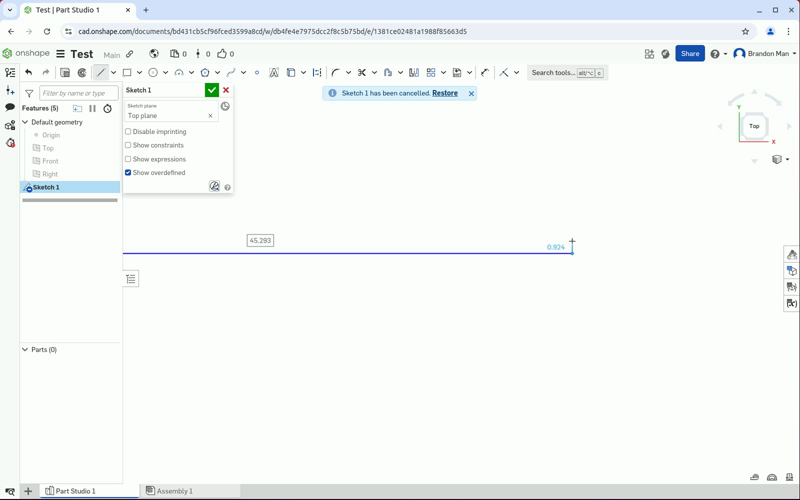
scroll(6)
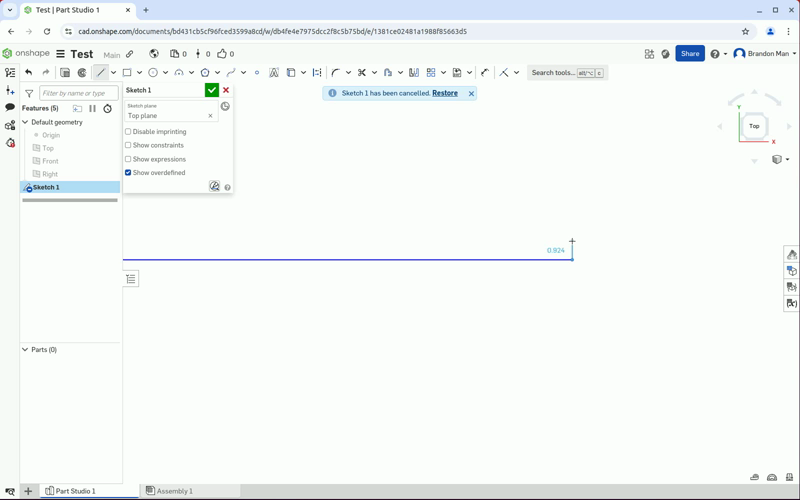
scroll(6)
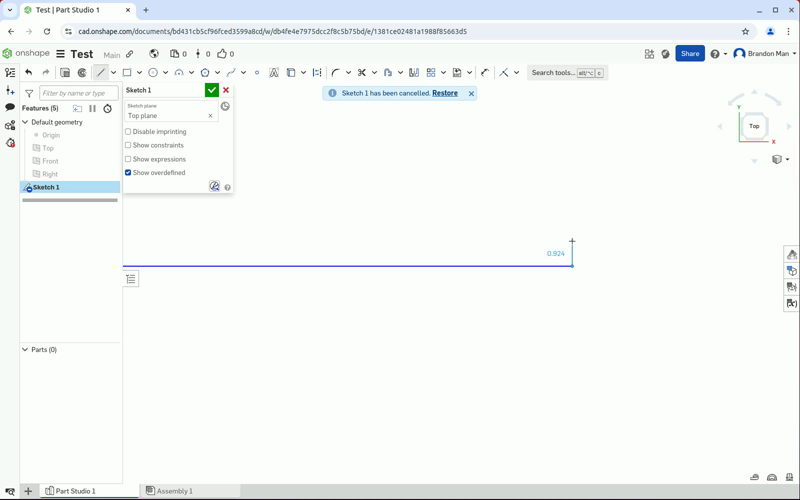
scroll(6)
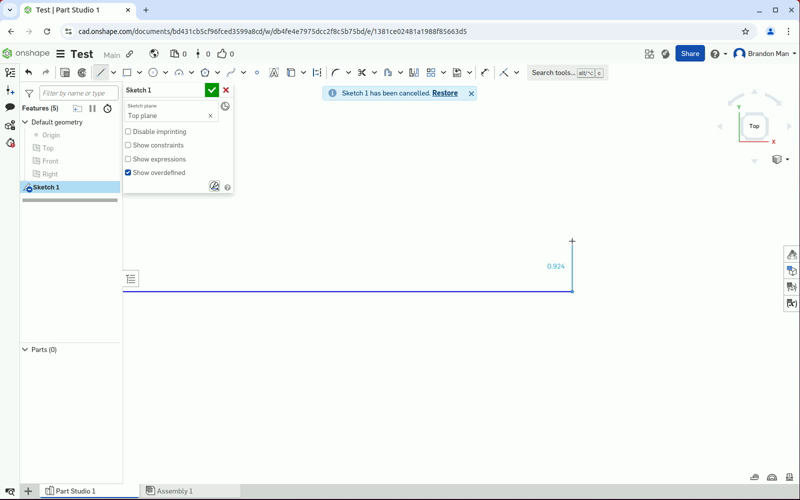
click(572, 240)
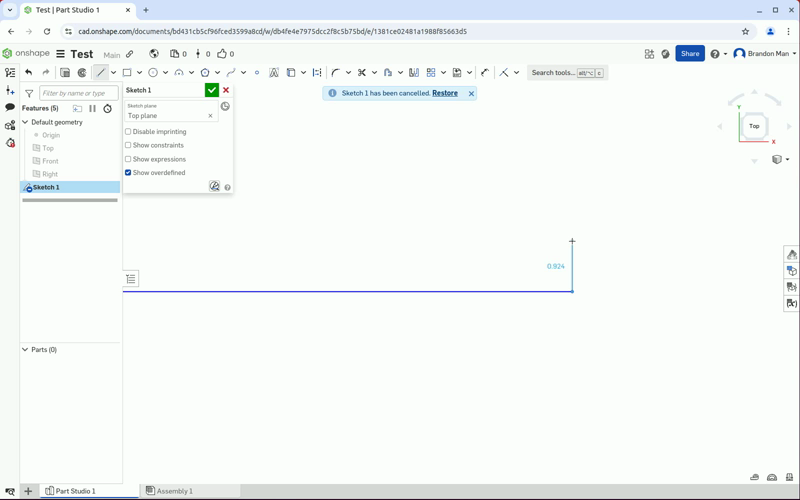
scroll(-6)
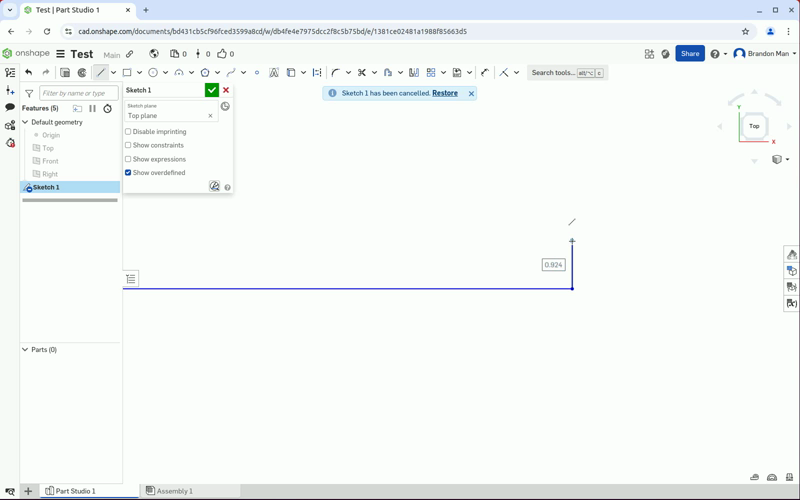
scroll(-6)
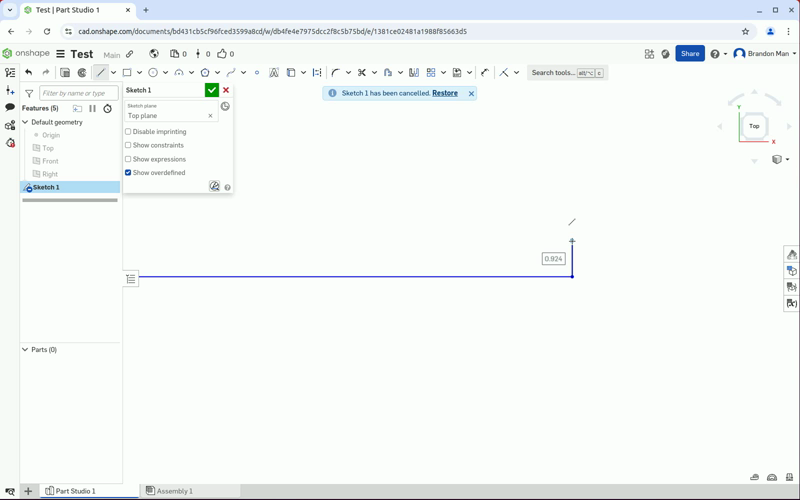
scroll(-6)
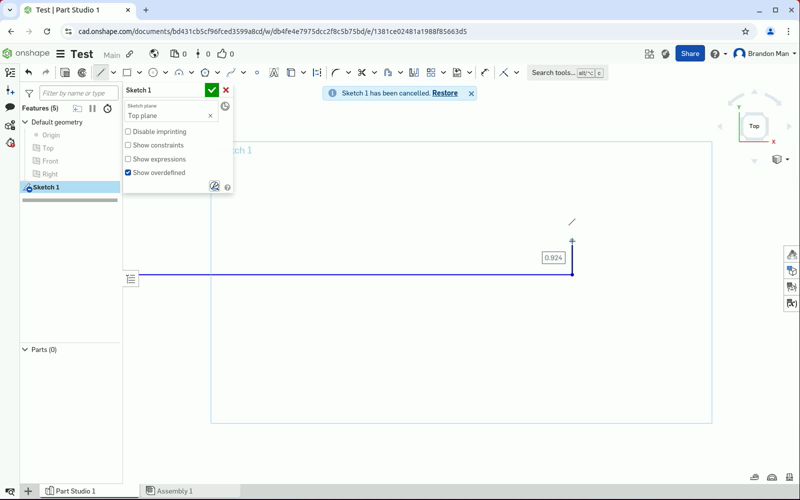
scroll(-6)
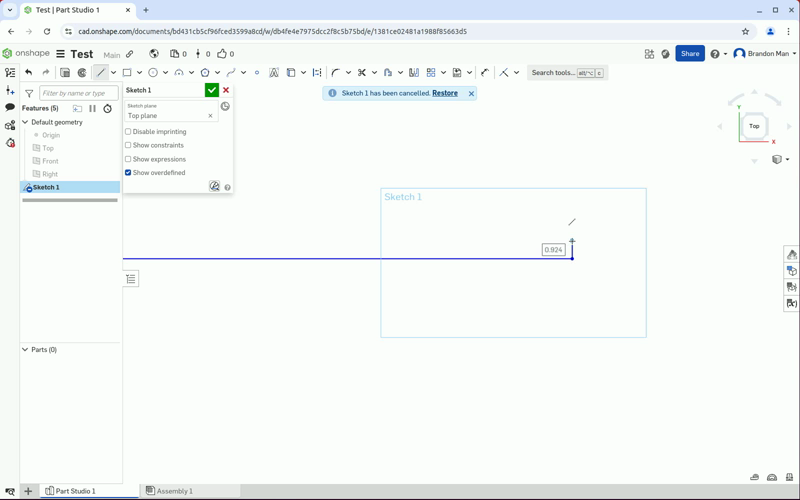
scroll(-6)
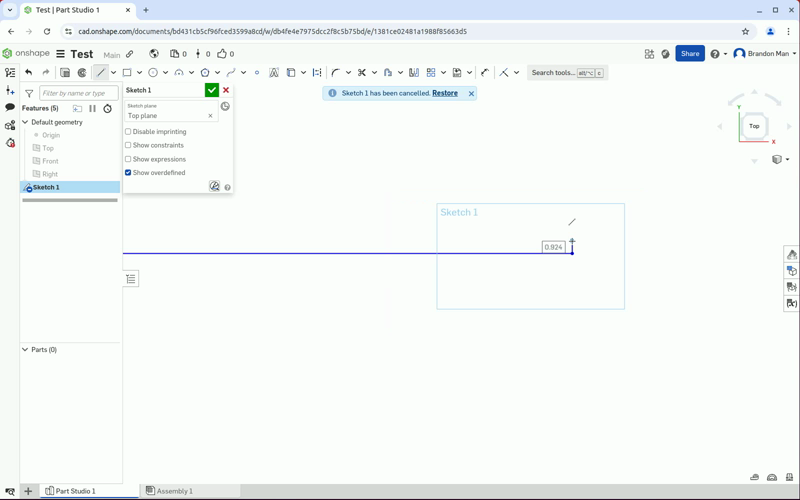
scroll(-6)
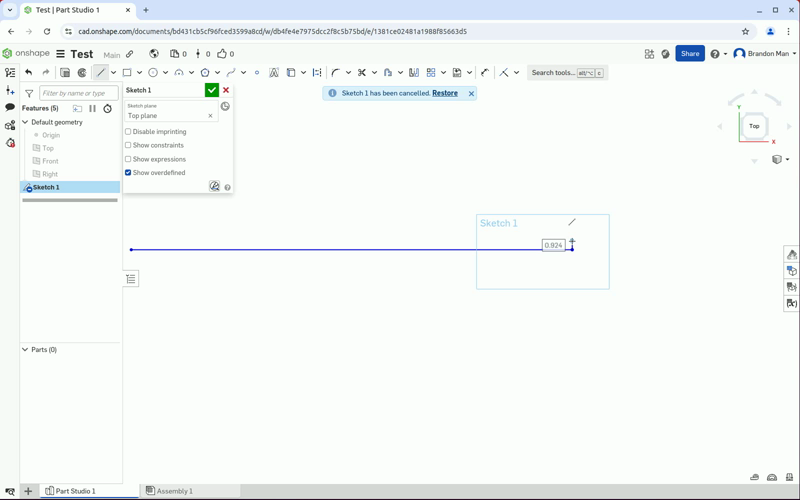
scroll(-6)
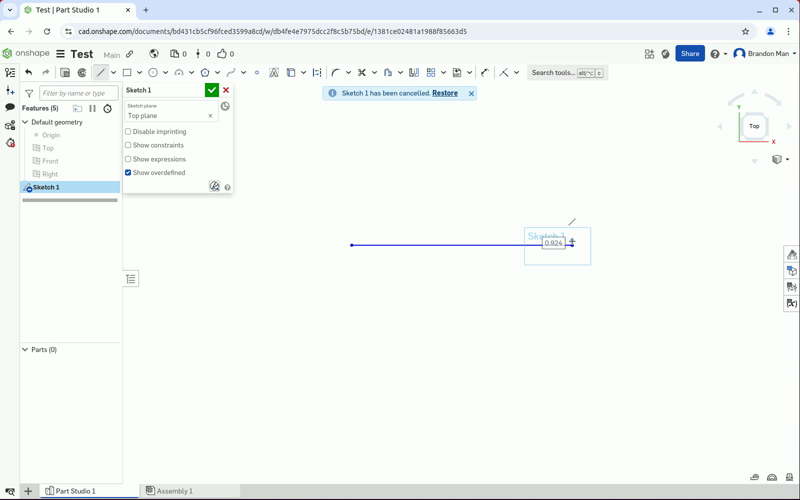
key_up(shift)
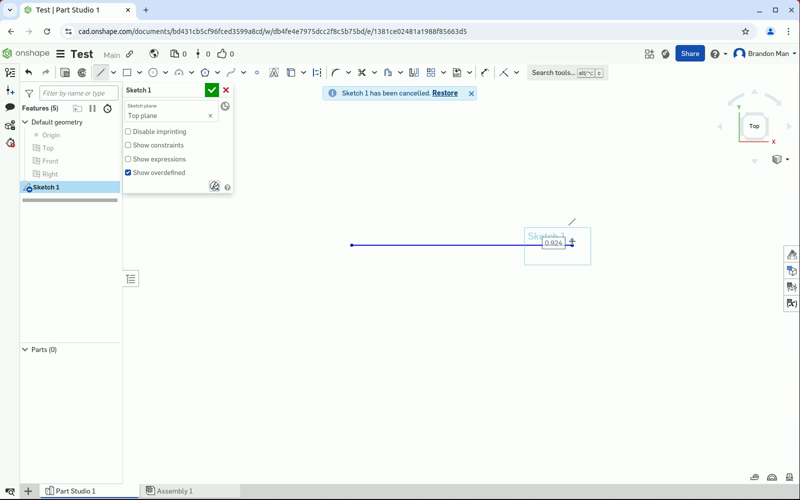
key_down(shift)
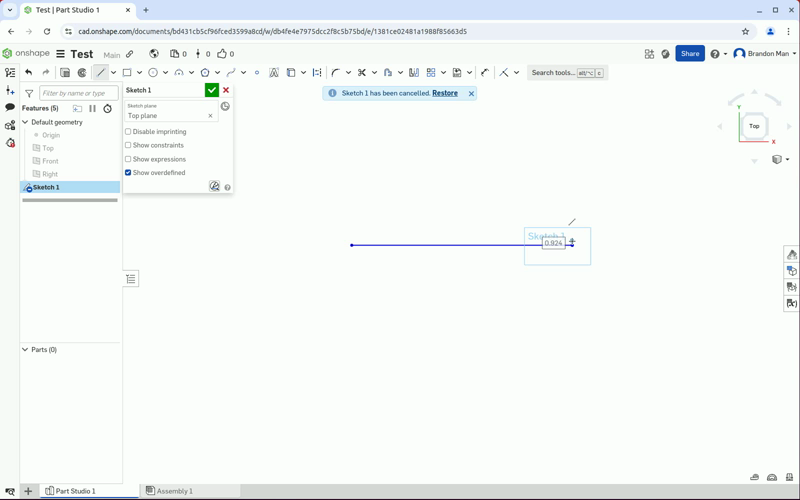
mouse_move(351, 240)
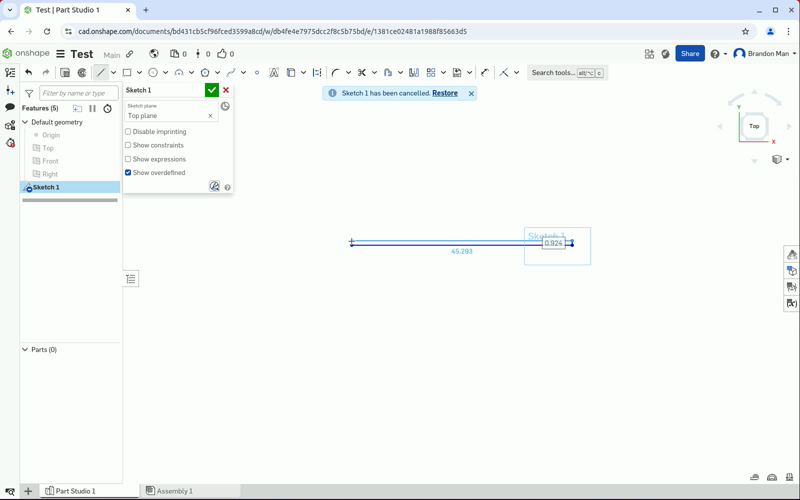
scroll(6)
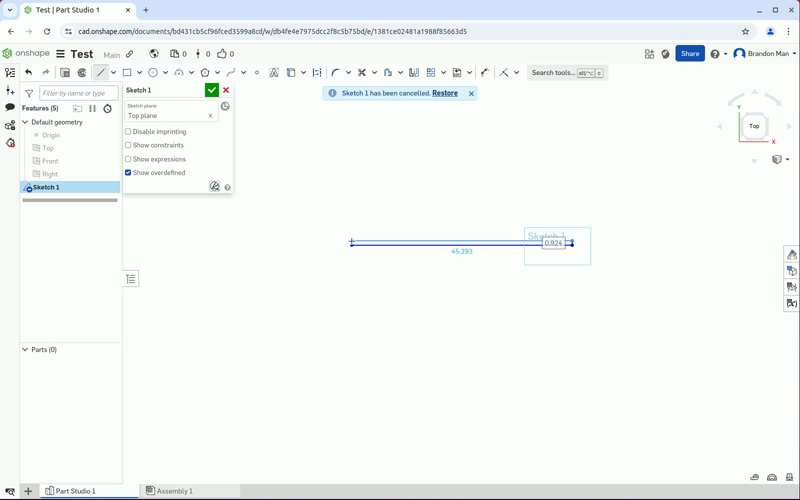
scroll(6)
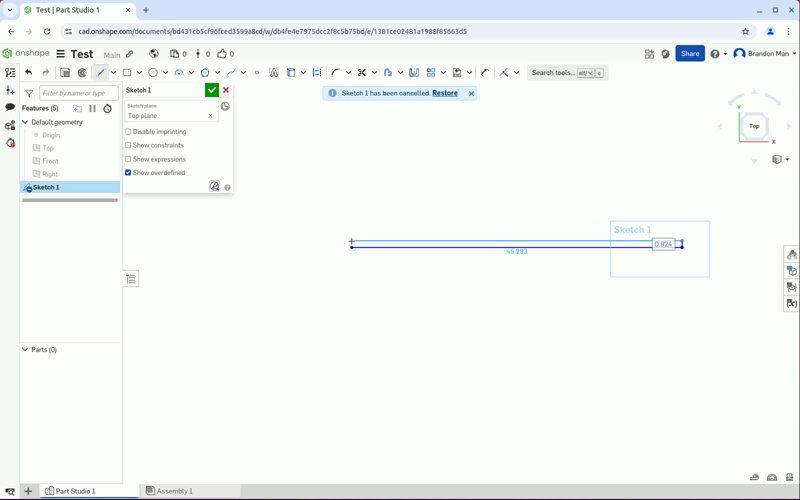
scroll(6)
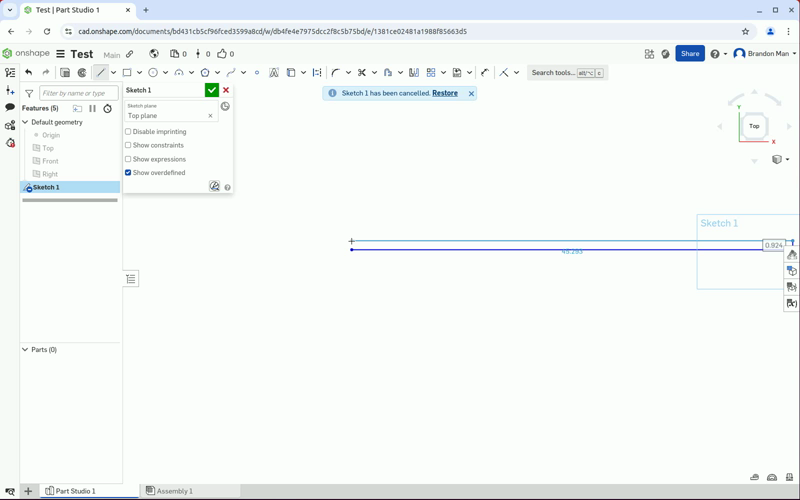
scroll(6)
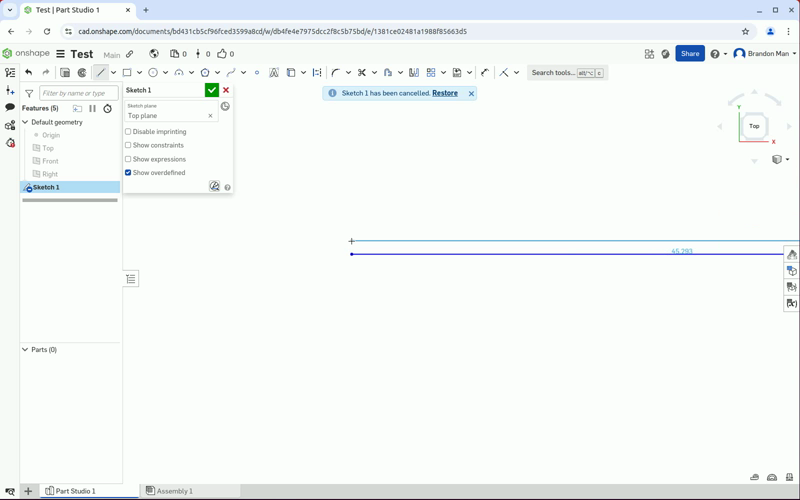
scroll(6)
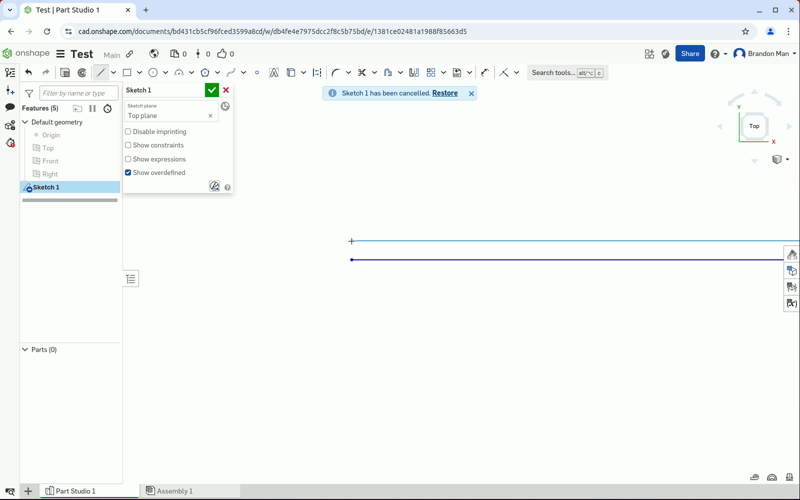
scroll(6)
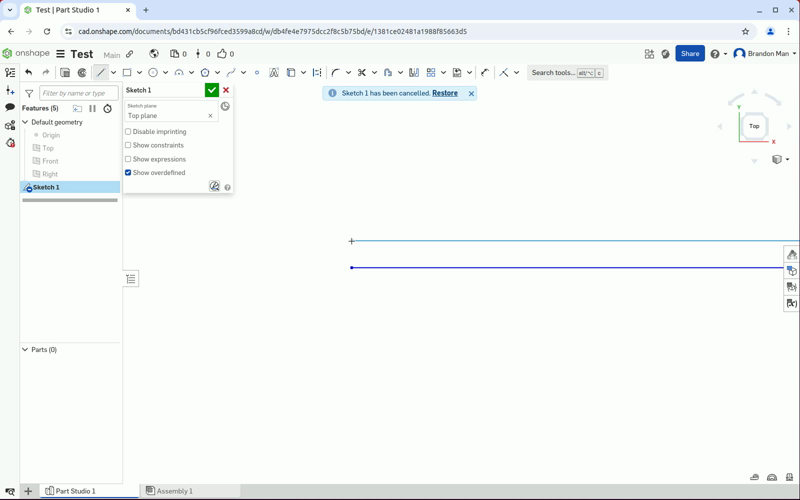
scroll(6)
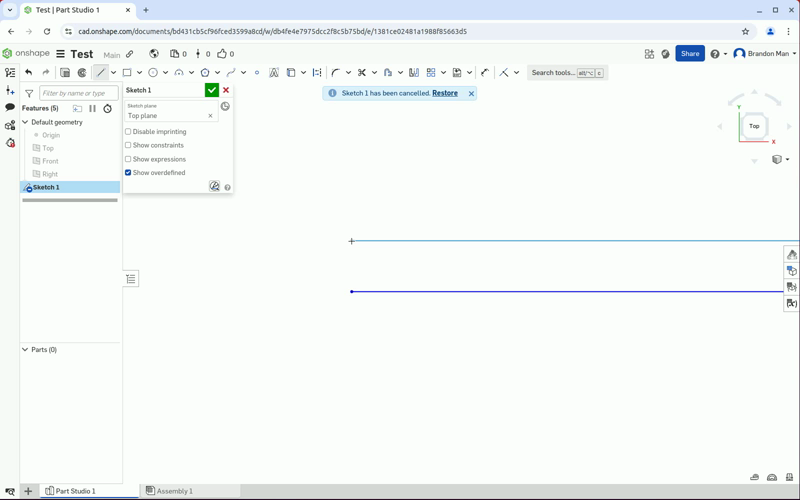
click(351, 240)
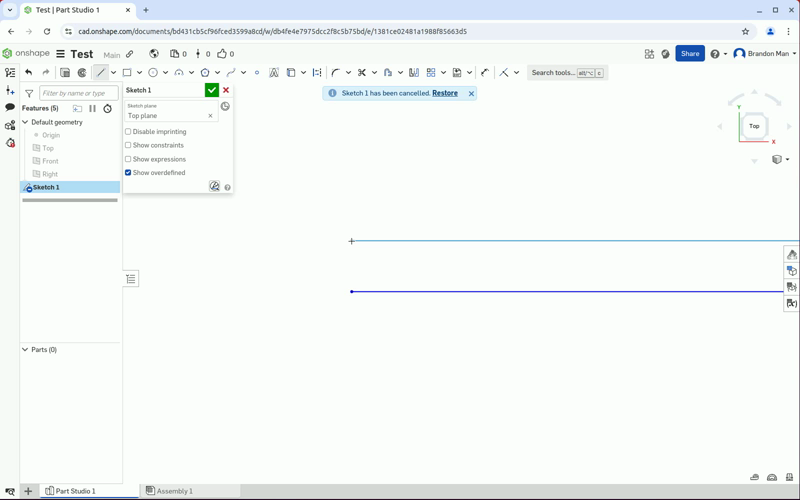
scroll(-6)
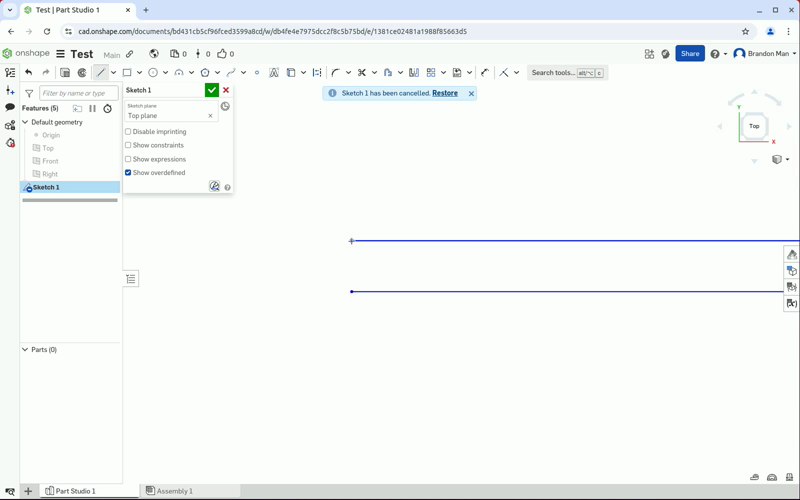
scroll(-6)
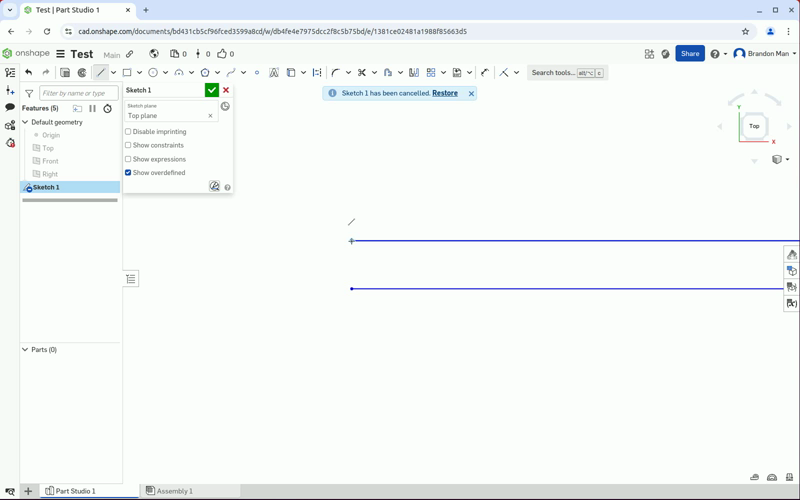
scroll(-6)
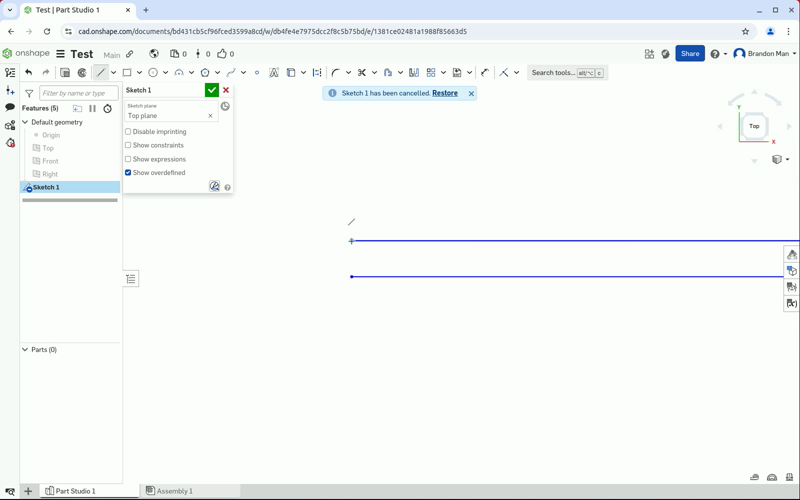
scroll(-6)
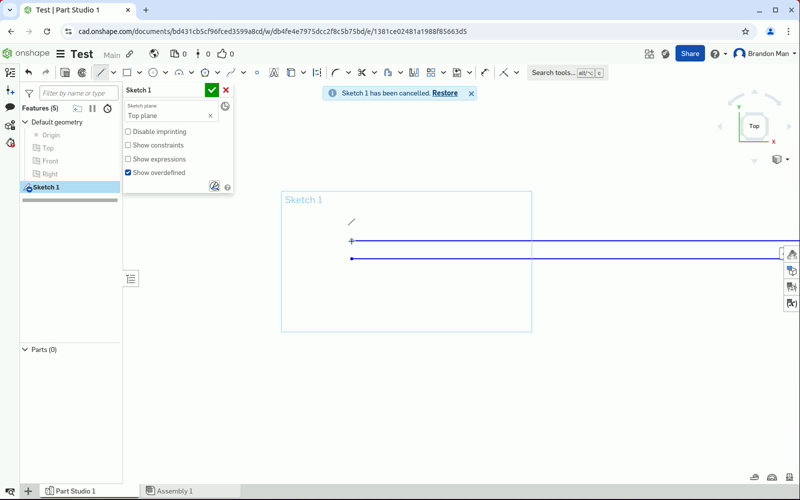
scroll(-6)
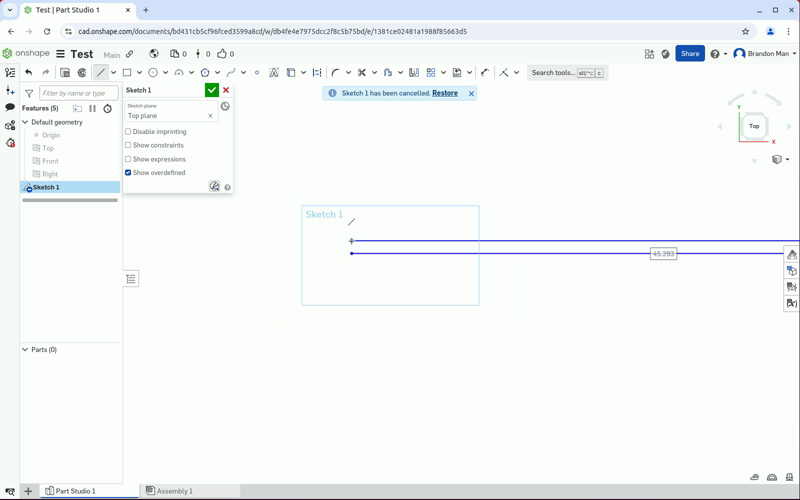
scroll(-6)
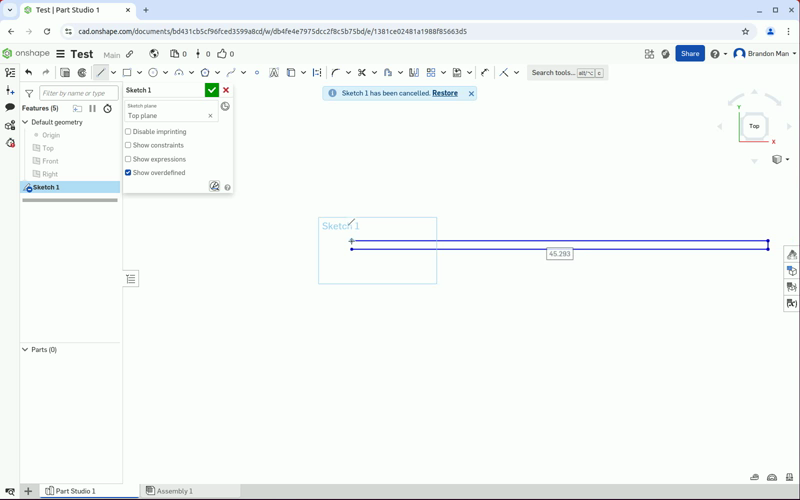
scroll(-6)
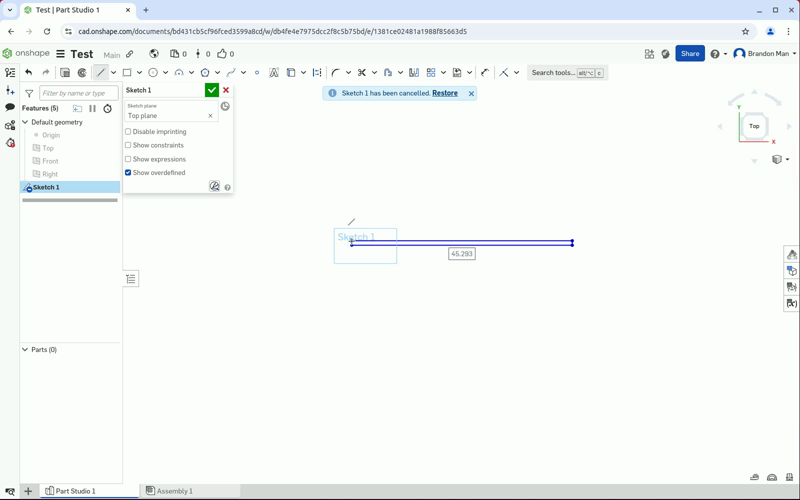
key_up(shift)
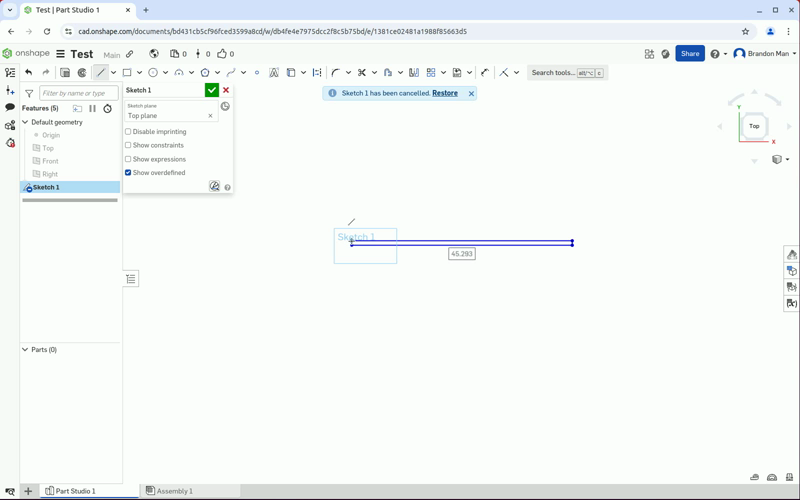
mouse_move(381, 240)
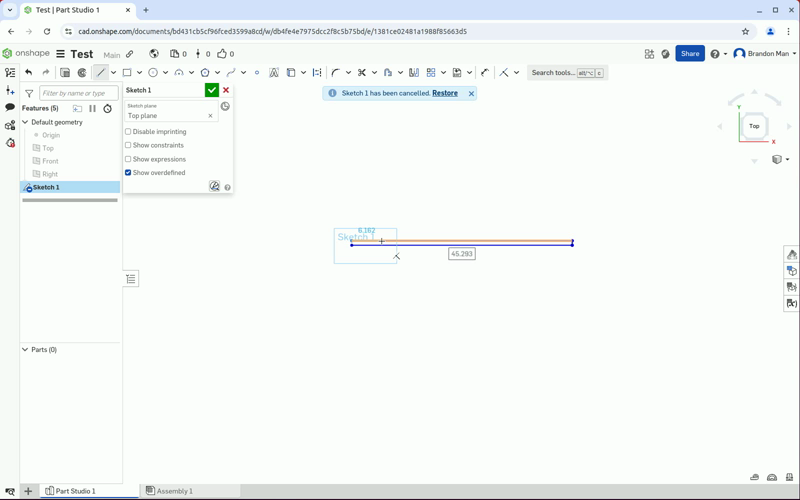
key_down(shift)
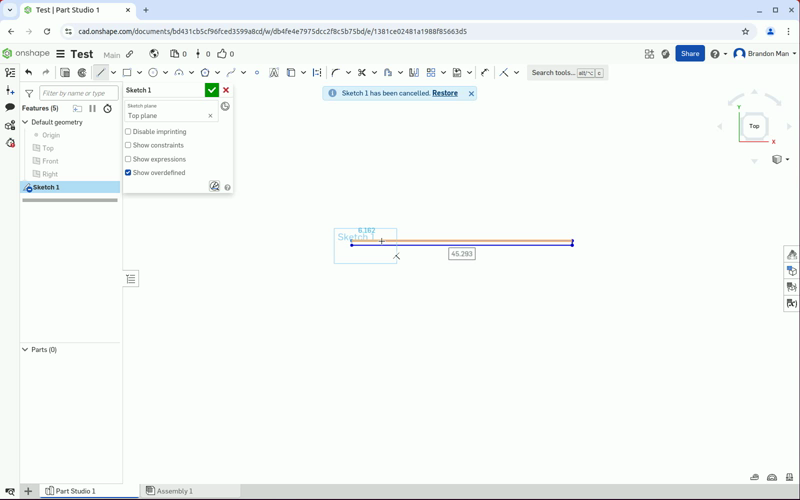
mouse_move(351, 245)
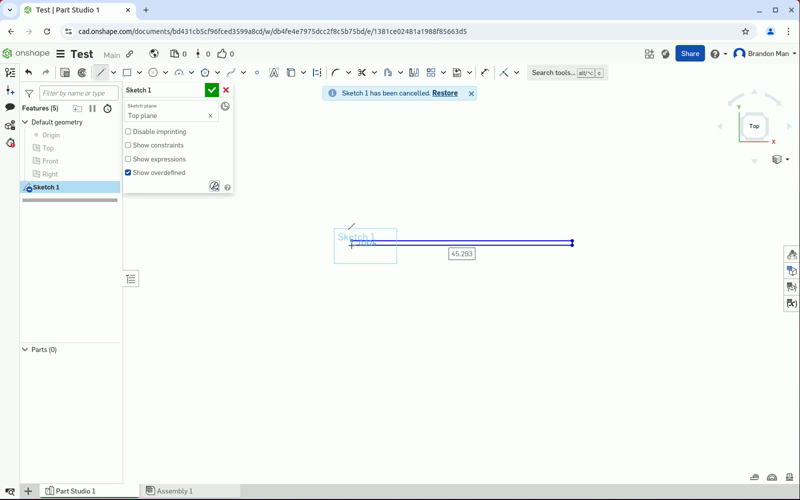
scroll(6)
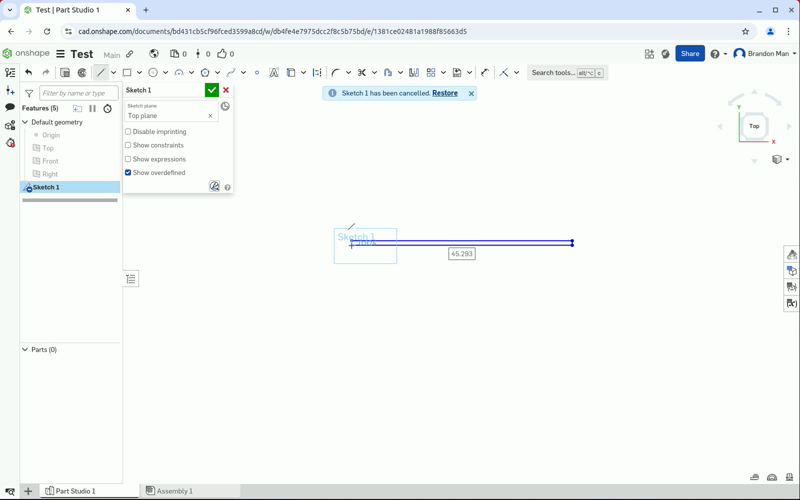
scroll(6)
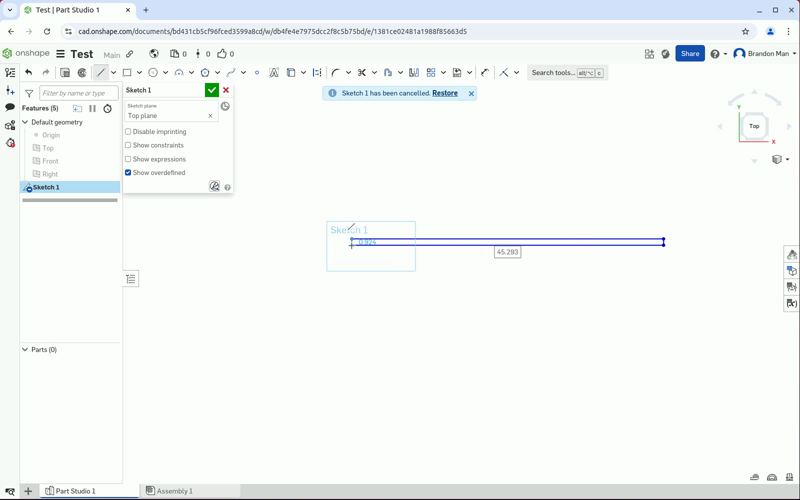
scroll(6)
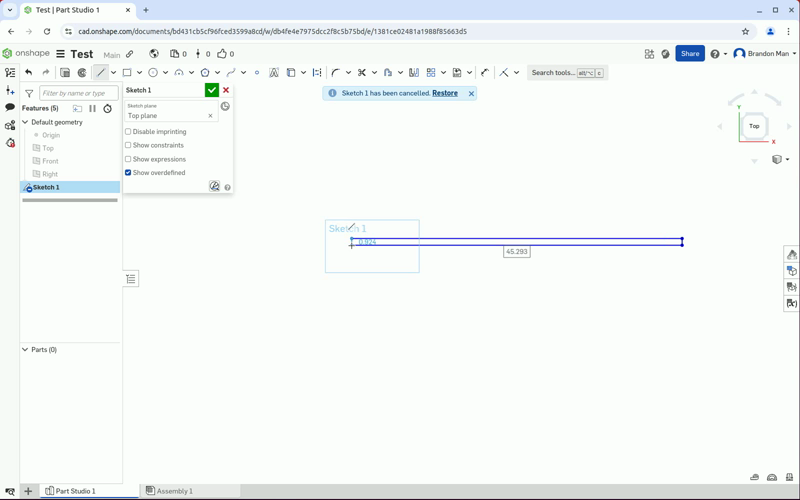
scroll(6)
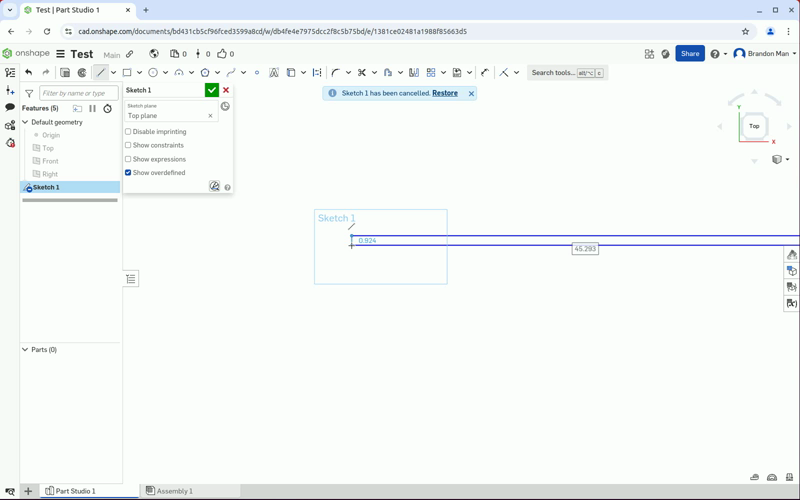
scroll(6)
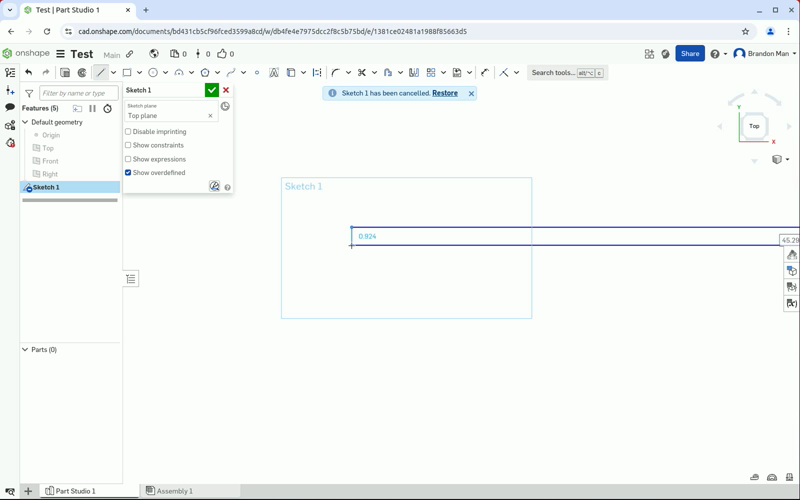
scroll(6)
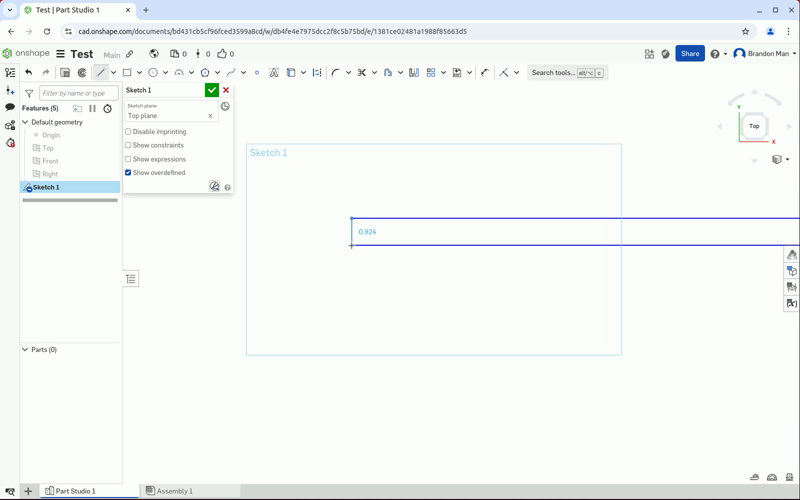
scroll(6)
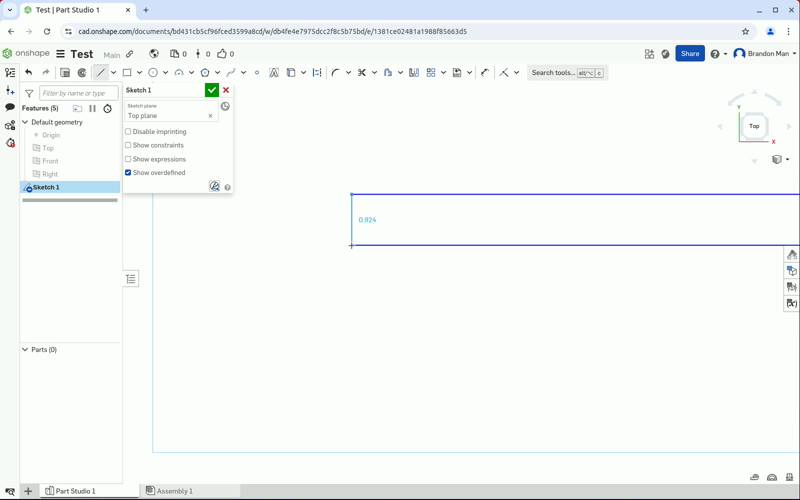
key_up(shift)
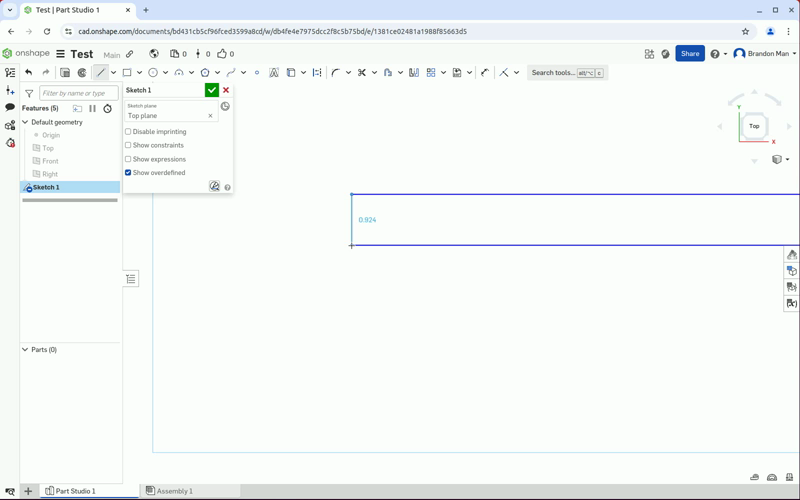
click(351, 245)
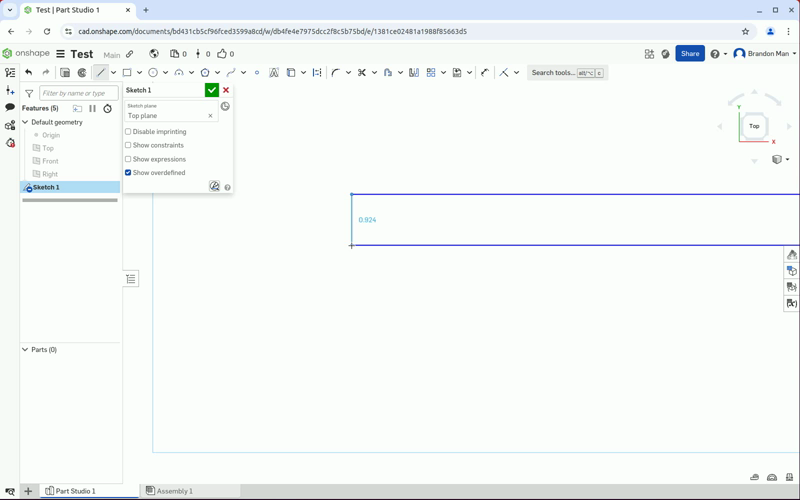
scroll(-6)
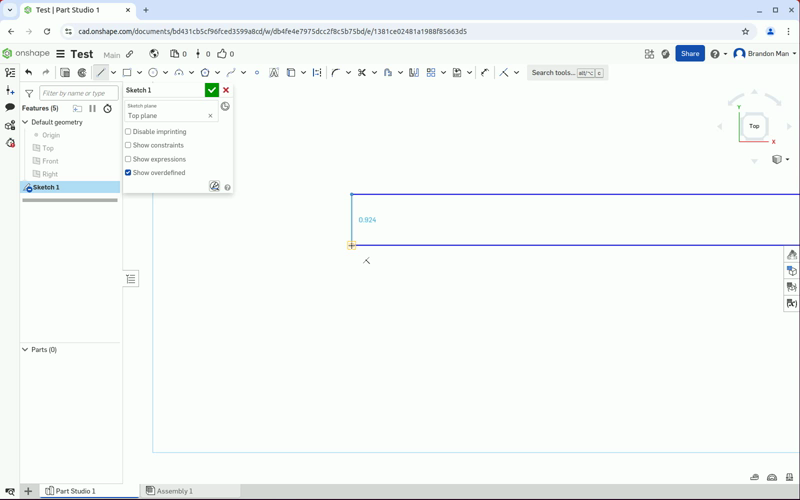
scroll(-6)
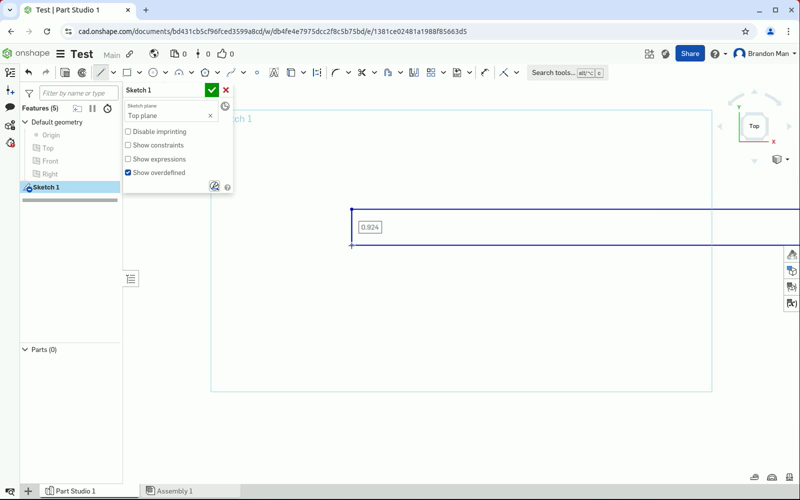
scroll(-6)
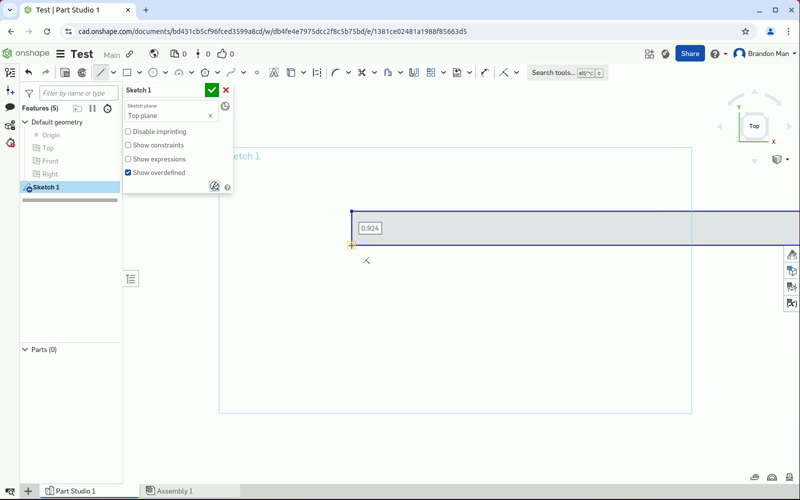
scroll(-6)
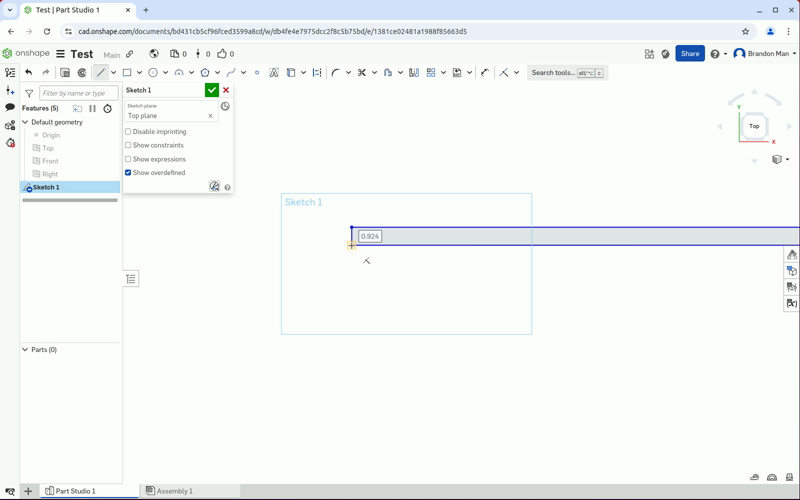
scroll(-6)
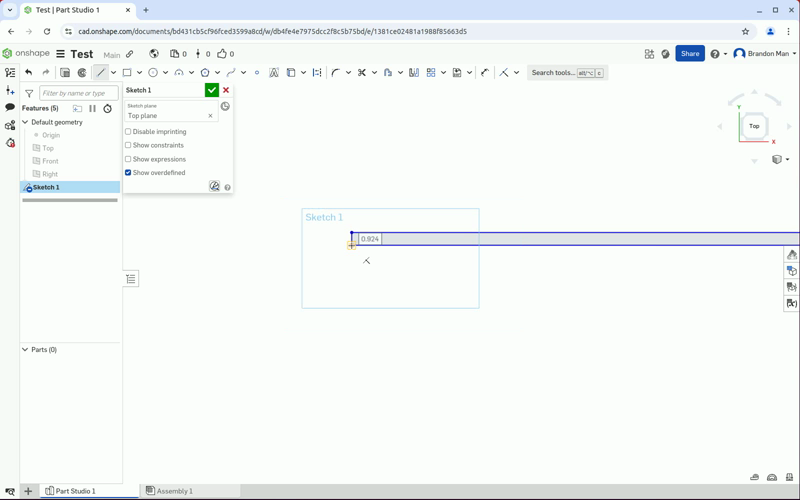
scroll(-6)
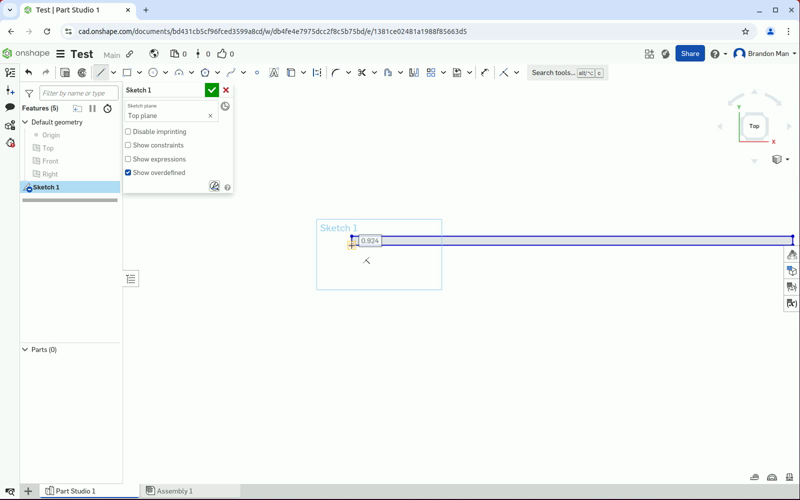
scroll(-6)
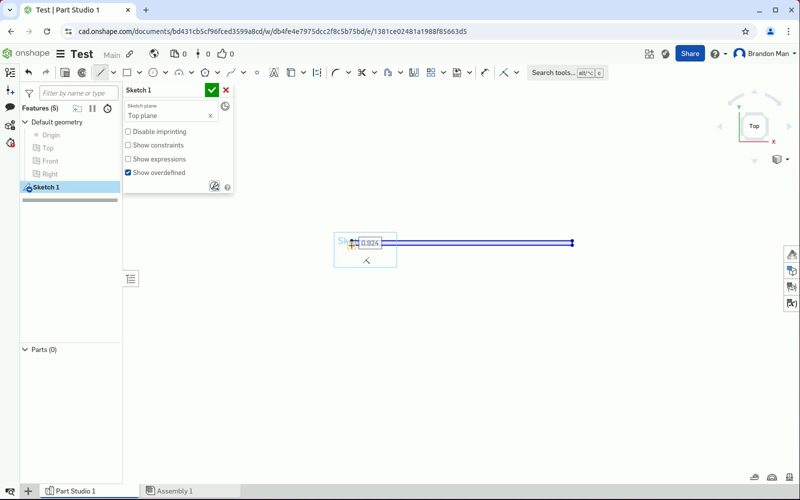
key(esc)
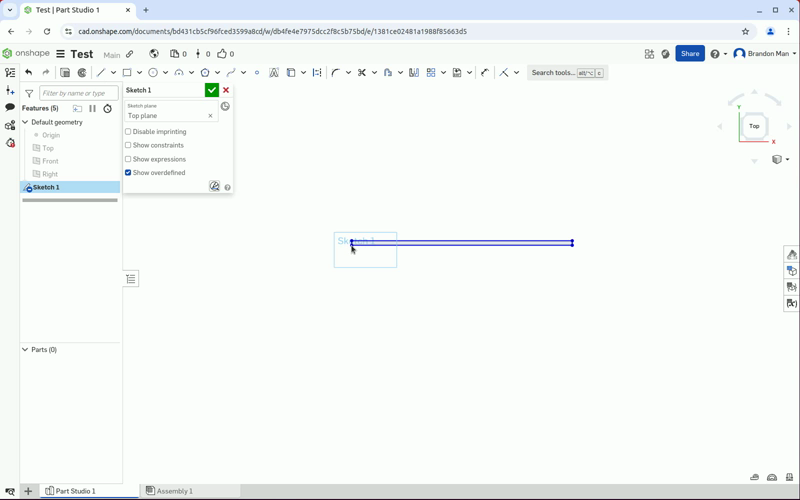
mouse_move(534, 244)
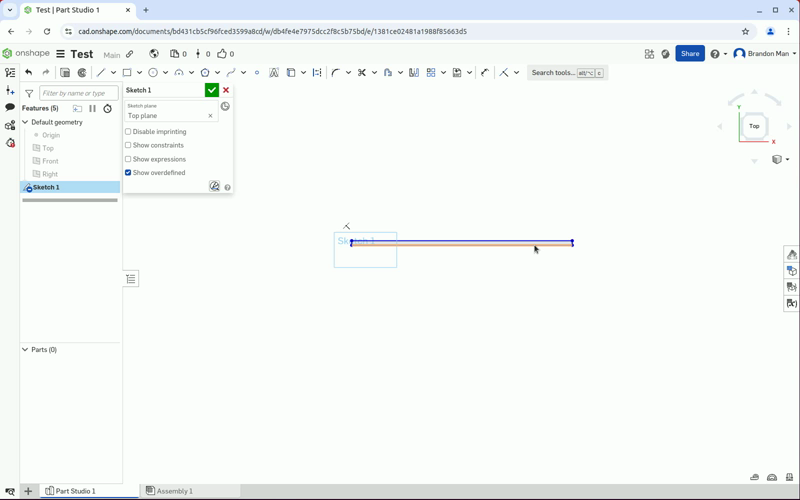
scroll(6)
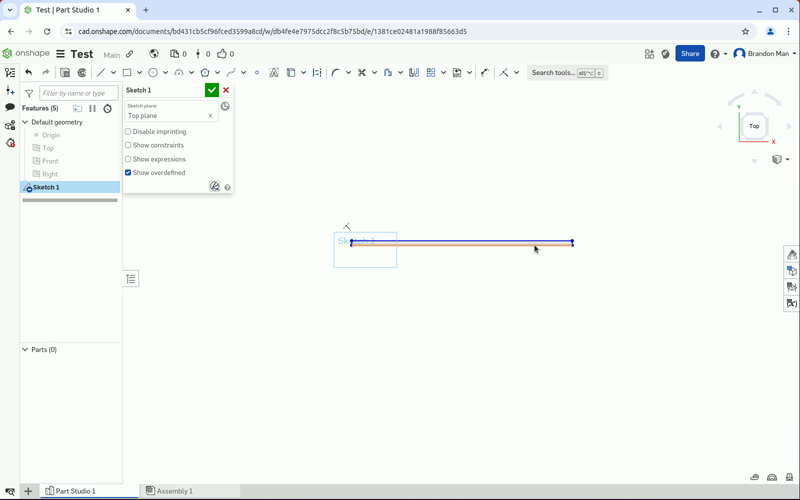
scroll(6)
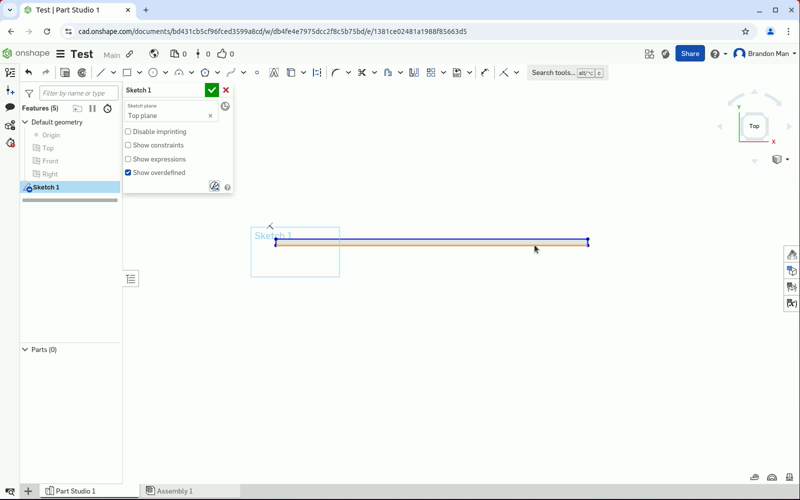
scroll(6)
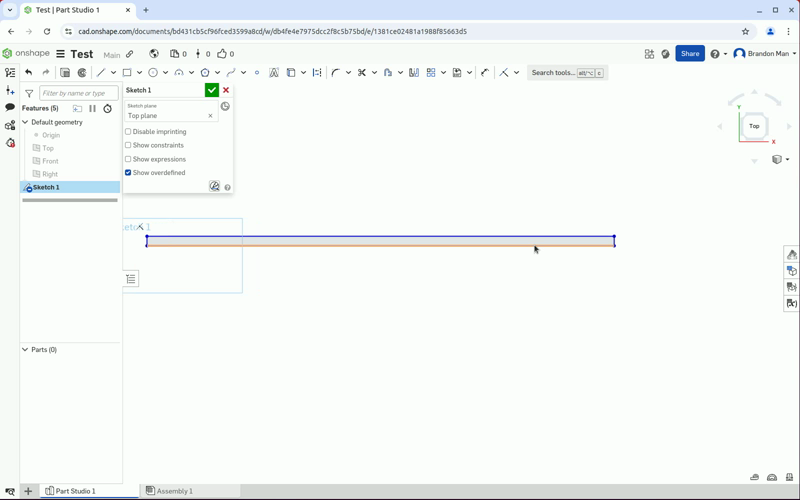
scroll(6)
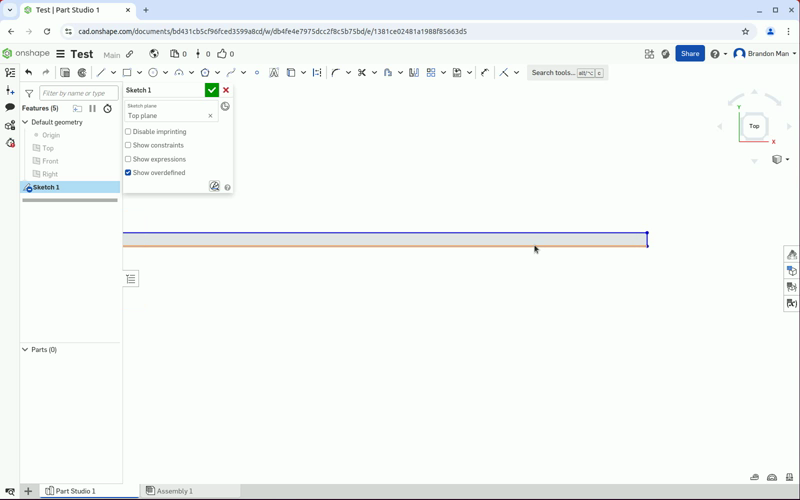
scroll(6)
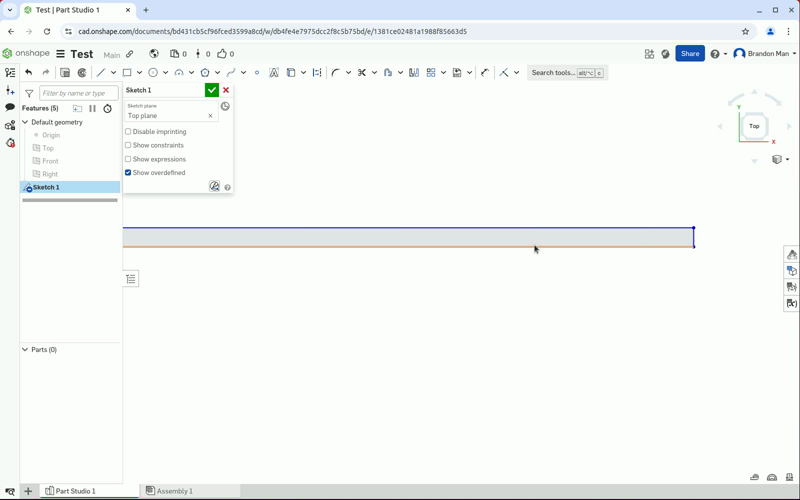
scroll(6)
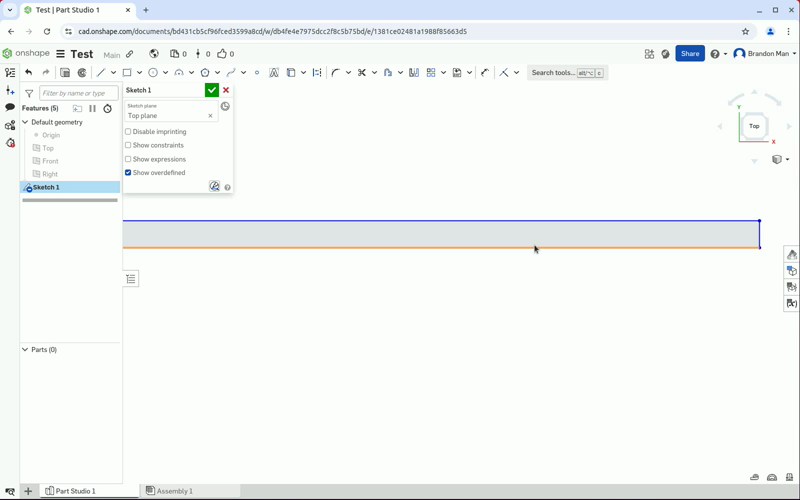
scroll(6)
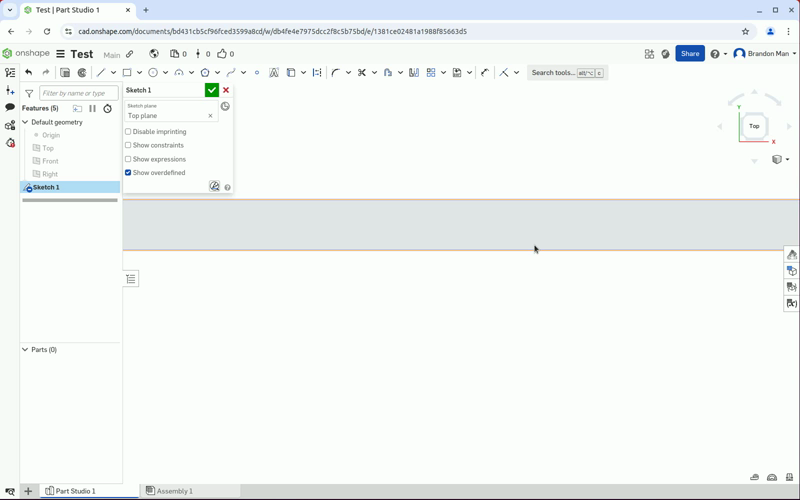
click(534, 244)
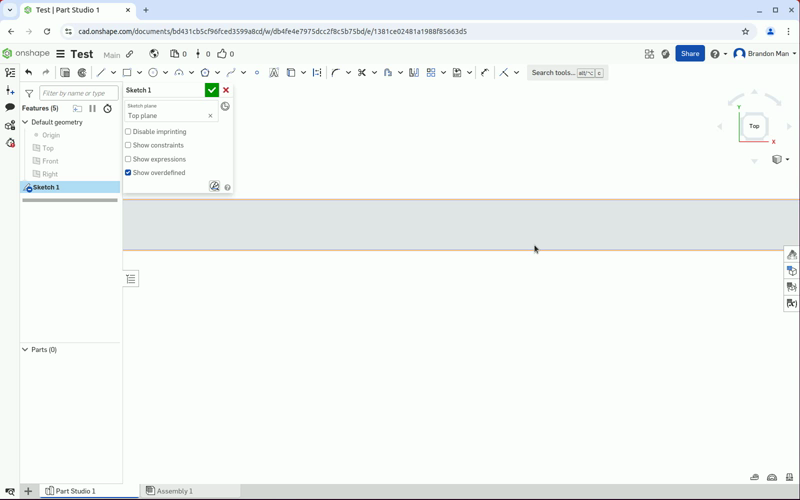
scroll(-6)
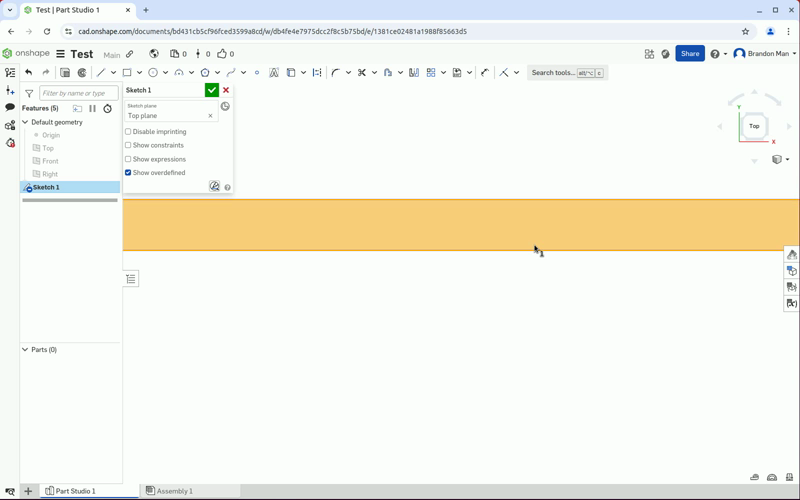
scroll(-6)
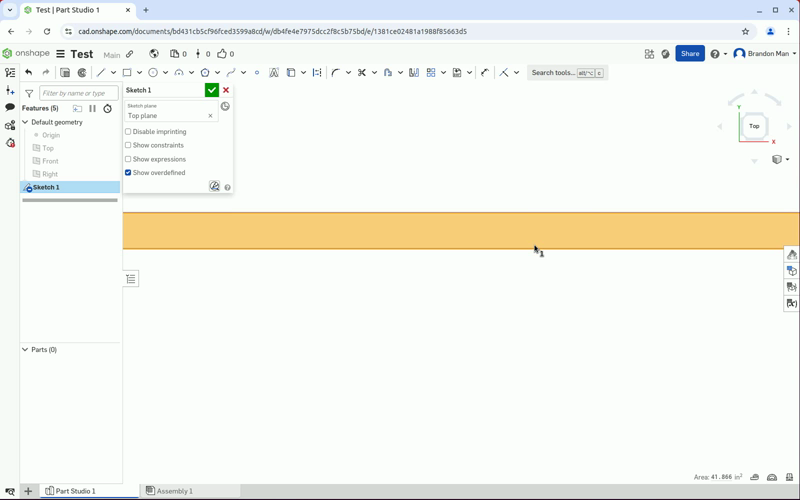
scroll(-6)
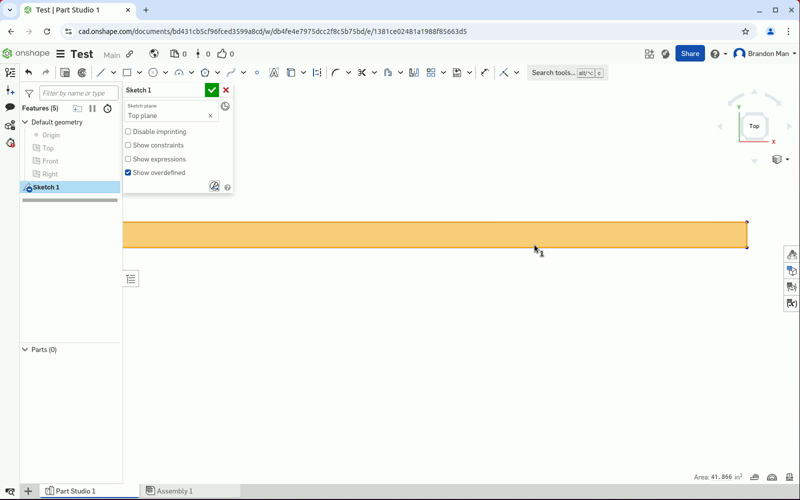
scroll(-6)
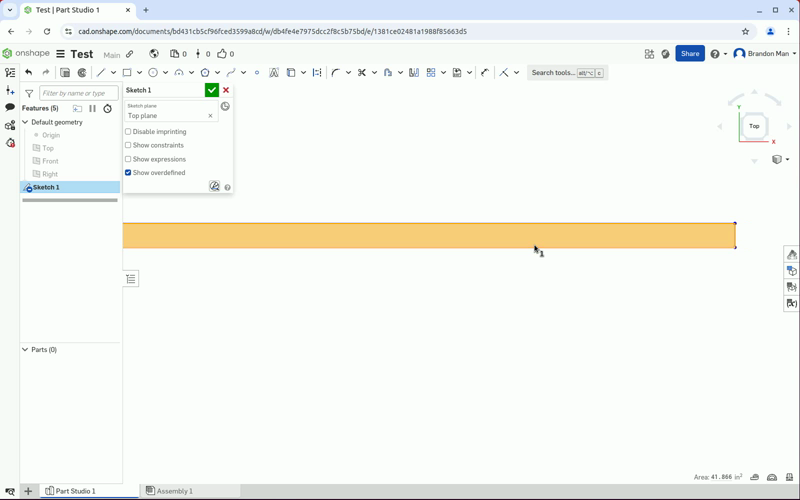
scroll(-6)
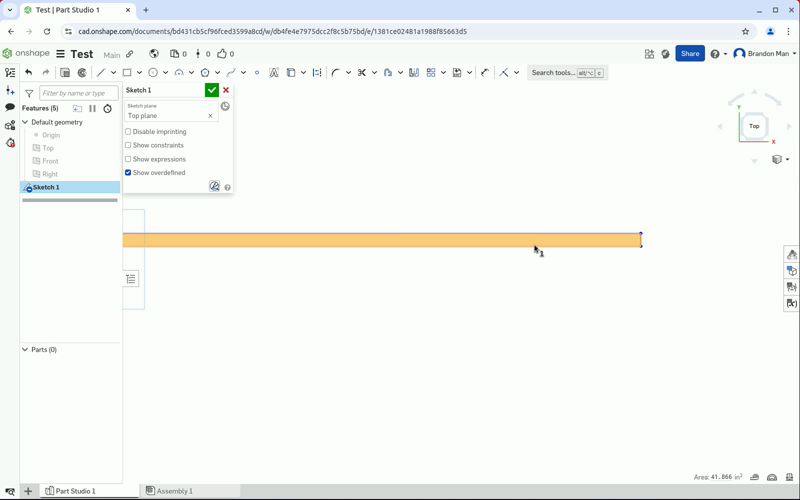
scroll(-6)
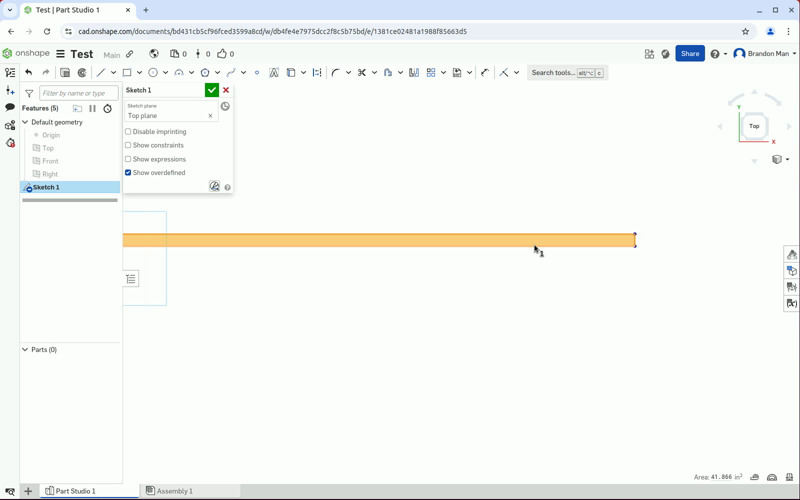
scroll(-6)
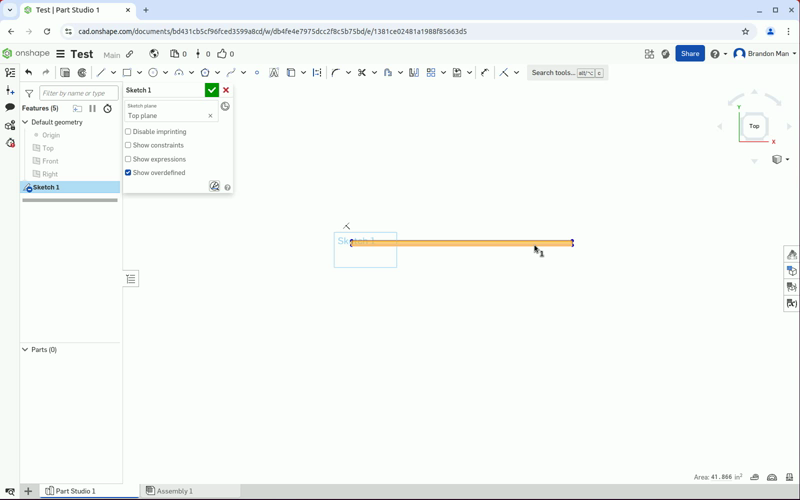
mouse_move(73, 352)
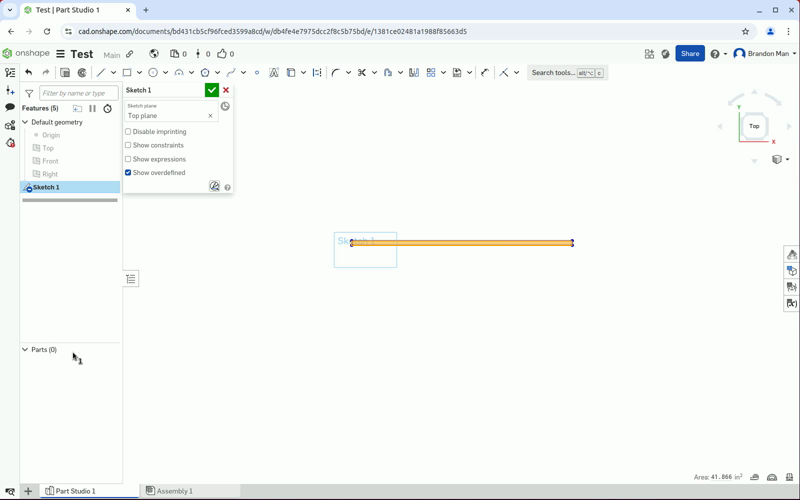
key(shift+y)
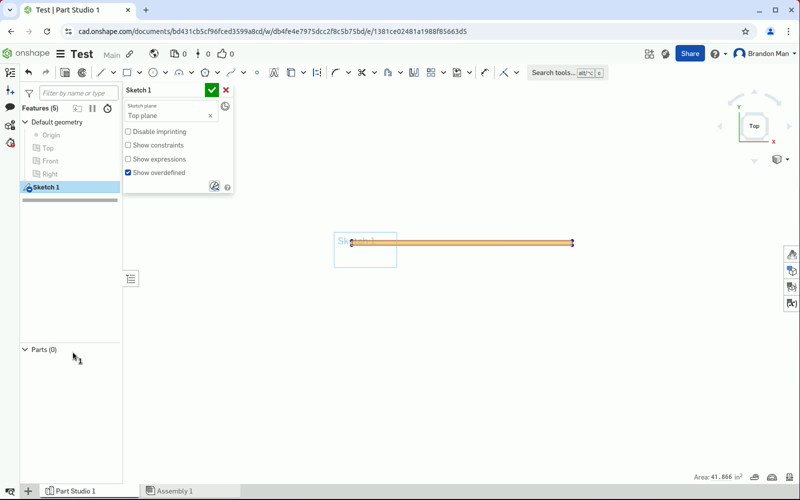
key(shift+e)
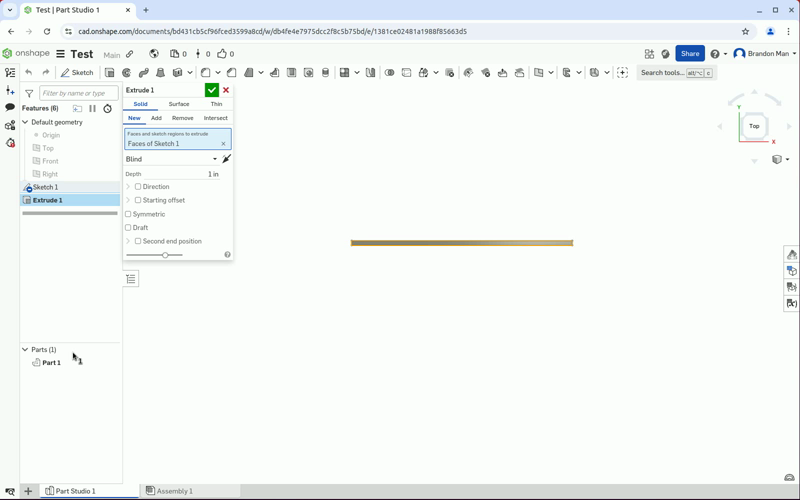
mouse_move(143, 106)
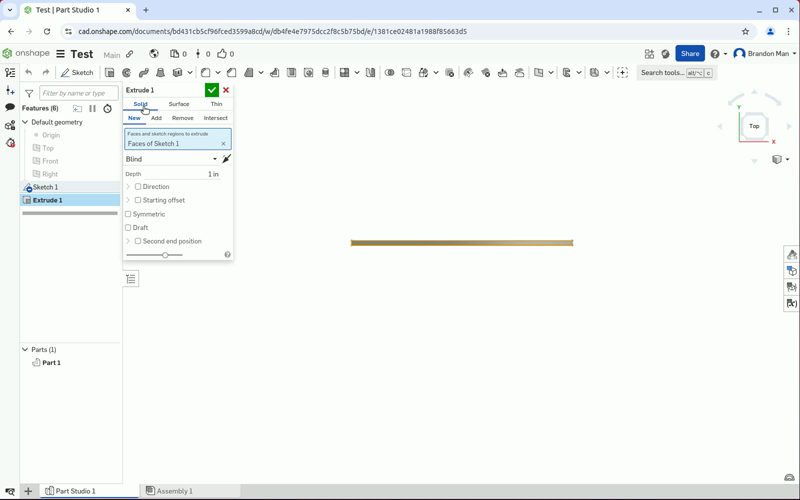
click(143, 106)
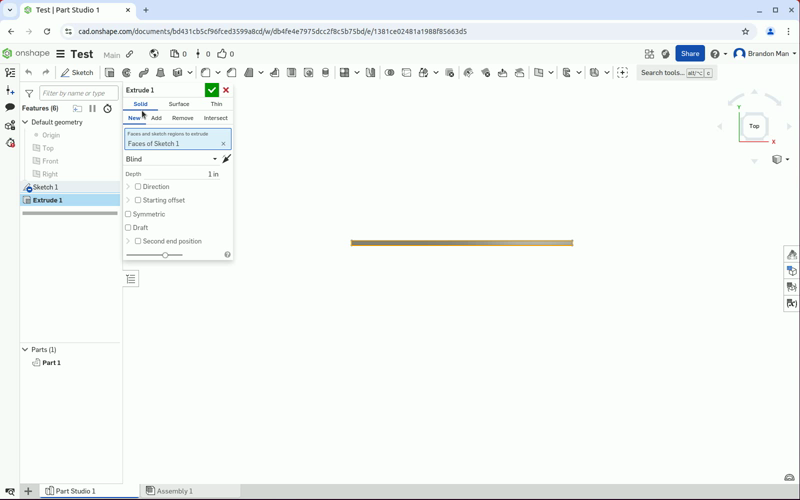
mouse_move(137, 120)
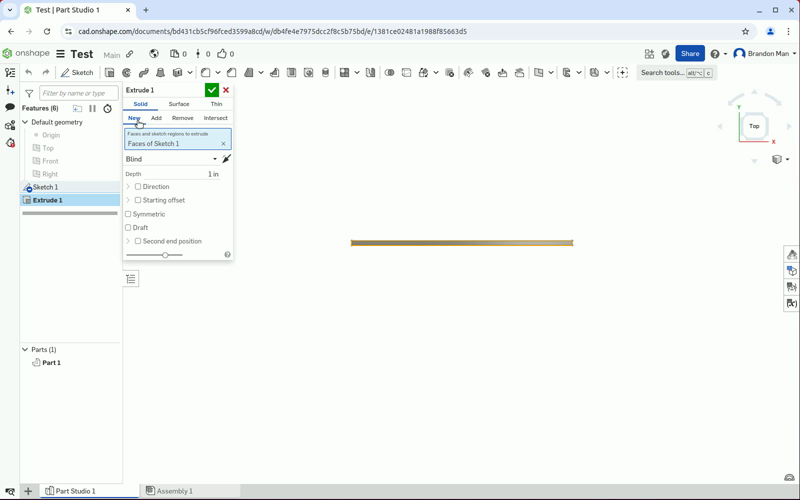
click(137, 120)
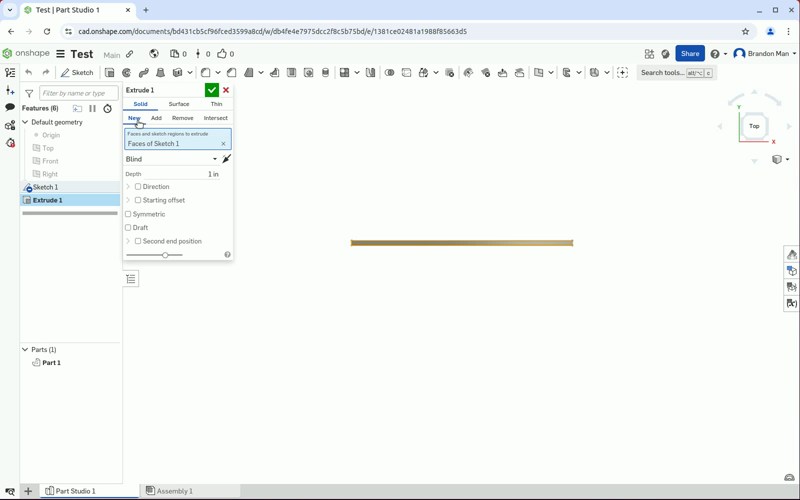
key(tab, 4)
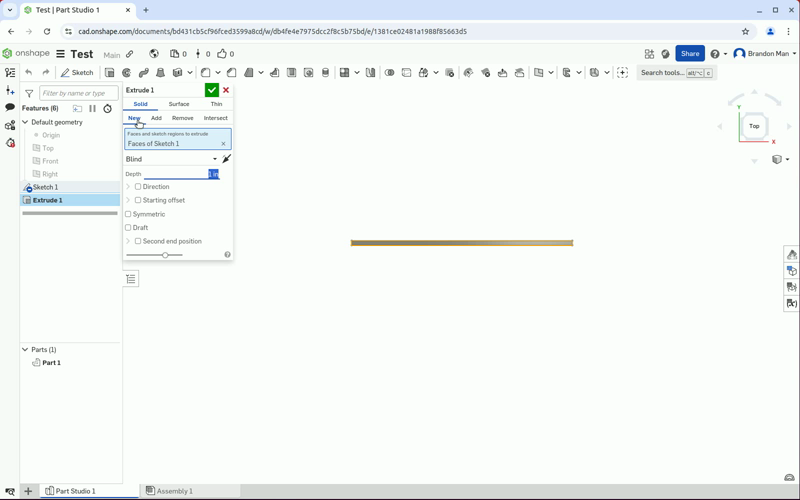
text(19.016)
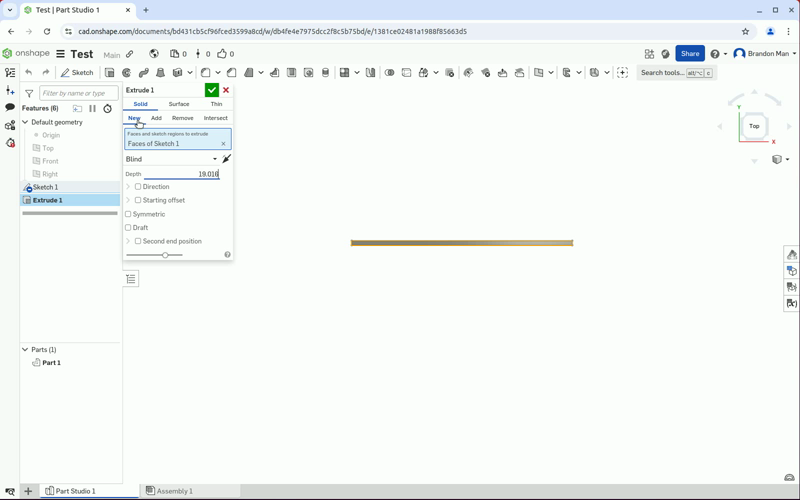
key(enter)
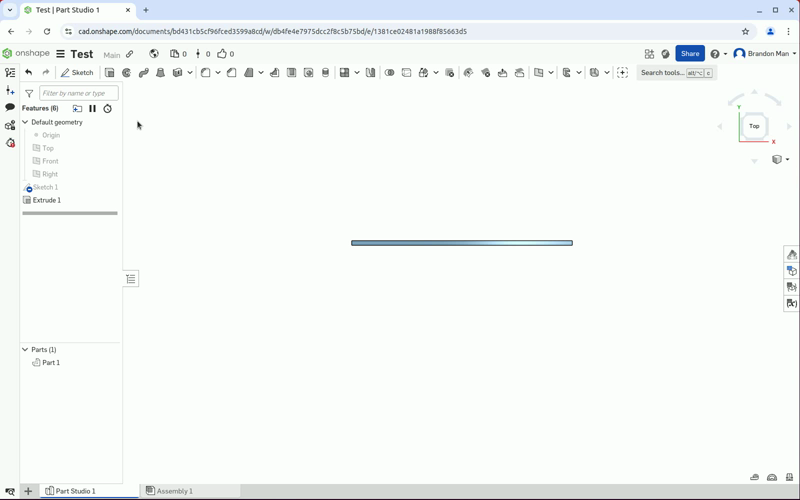
key(shift+h)
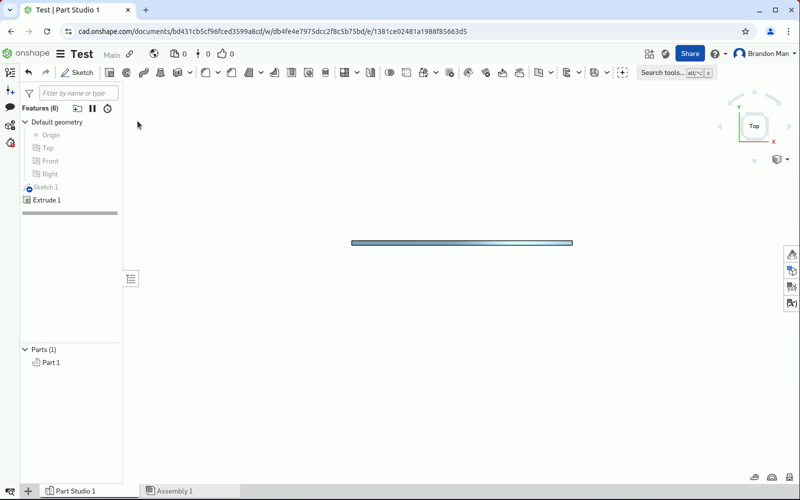
key(shift+h)
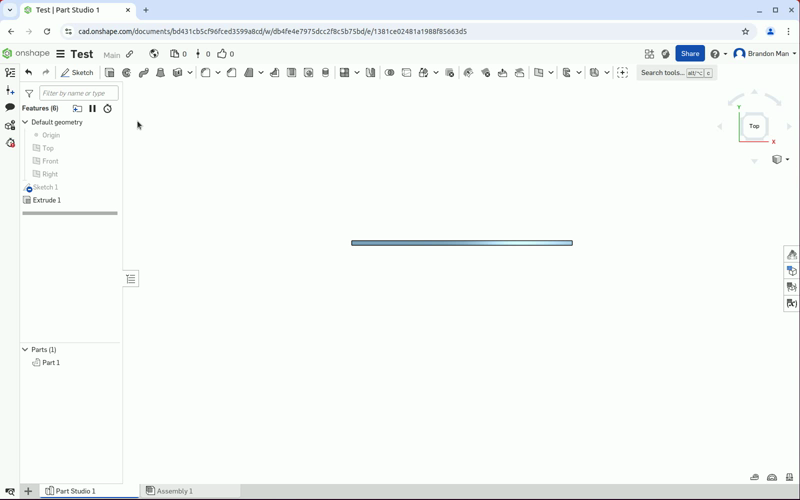
mouse_move(73, 189)
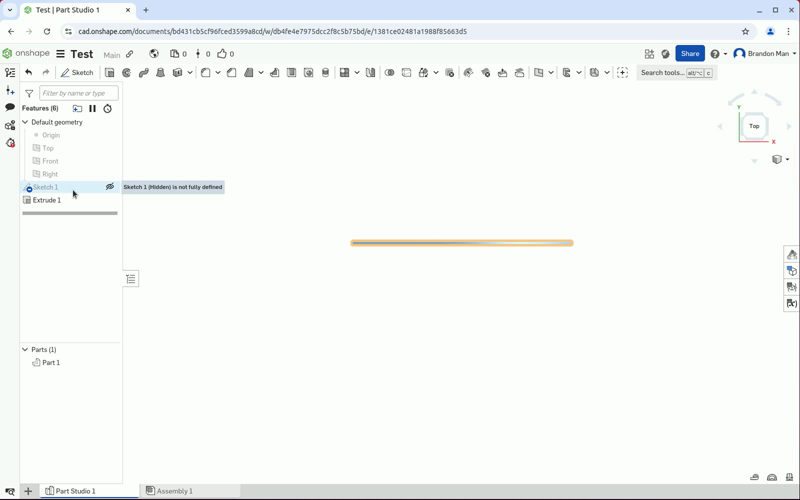
click(73, 189)
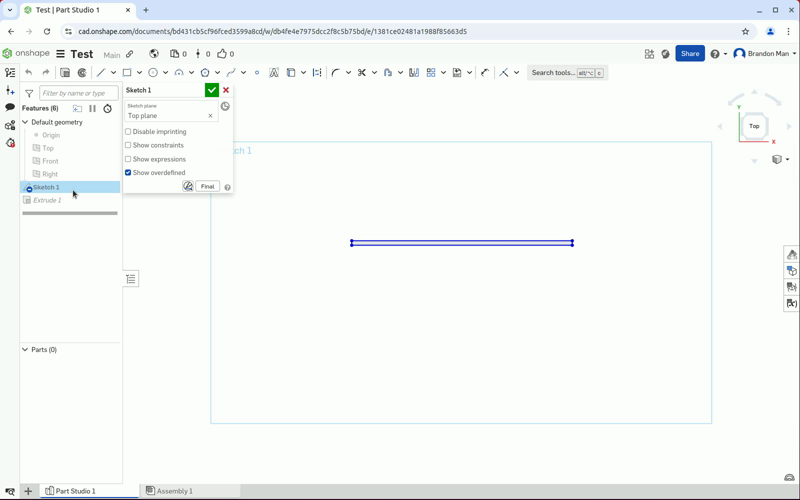
mouse_move(229, 92)
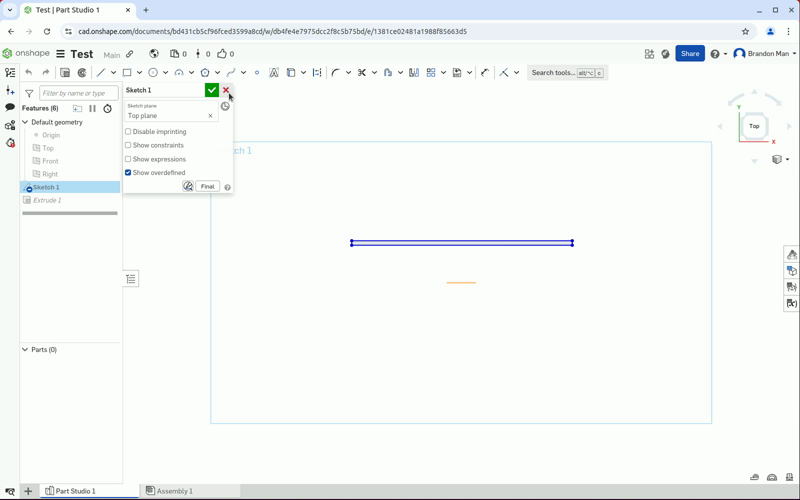
click(229, 92)
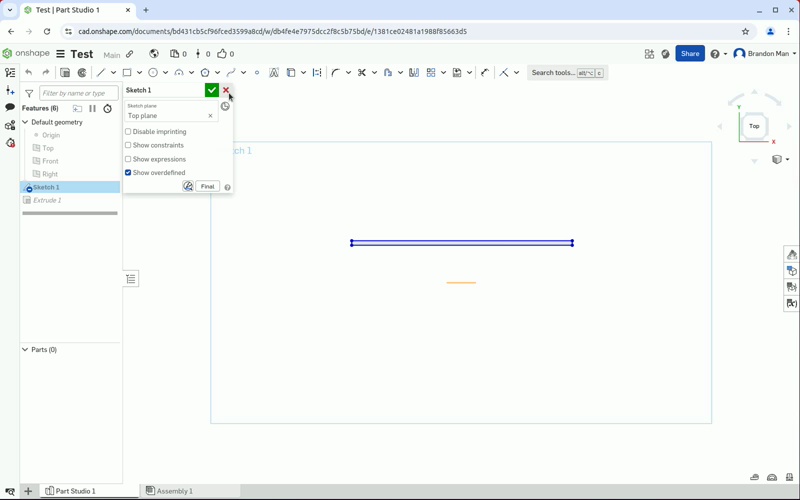
key(shift+s)
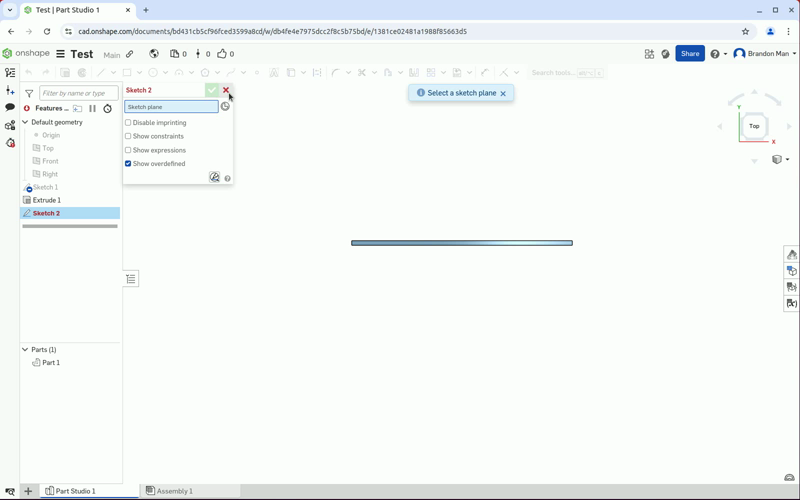
mouse_move(73, 150)
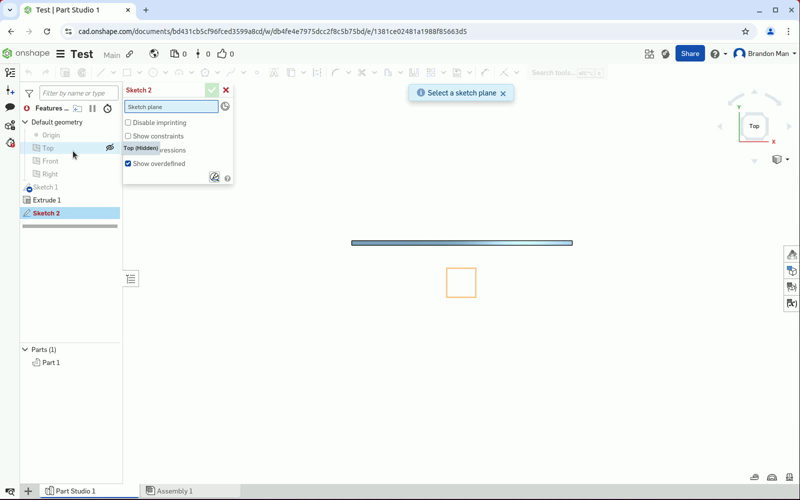
click(73, 150)
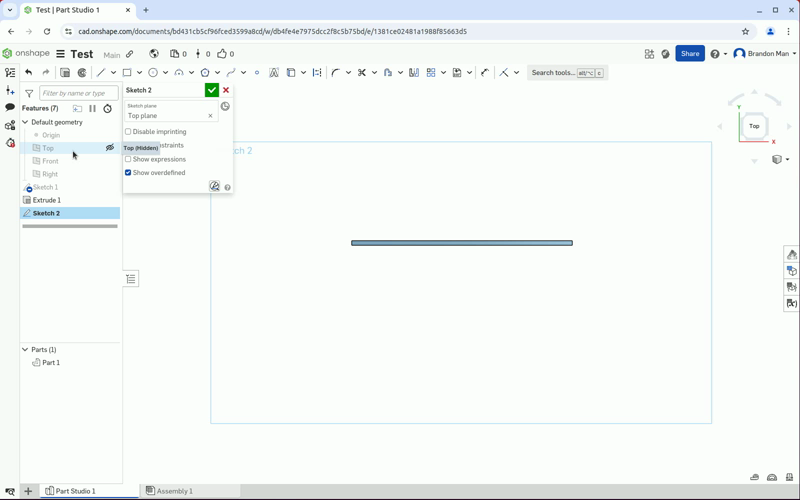
mouse_move(73, 352)
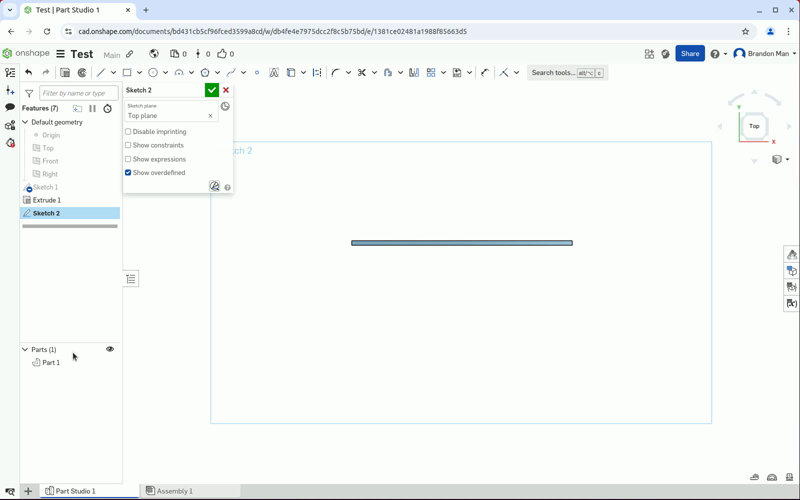
key(y)
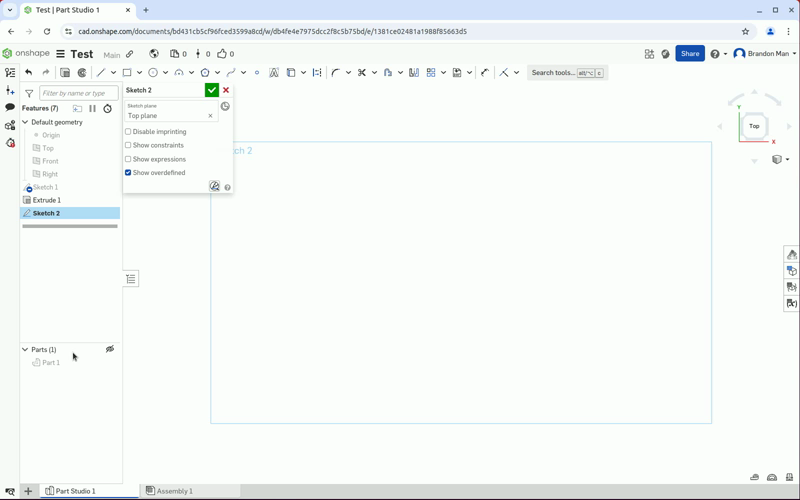
key(l)
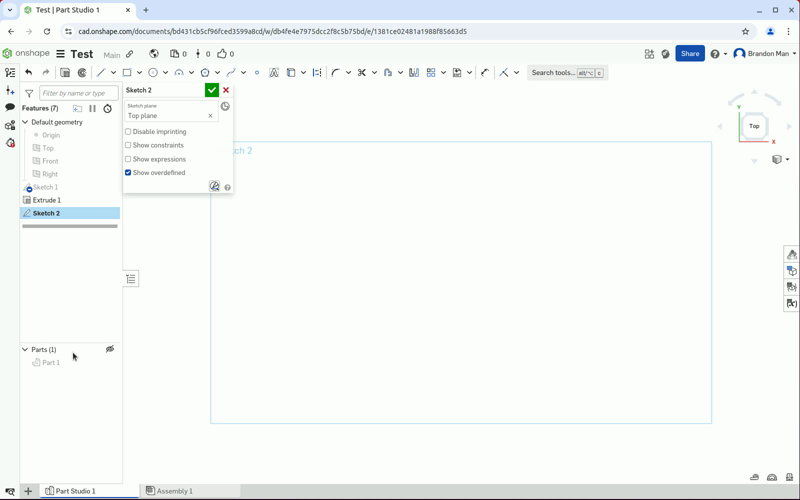
key_down(shift)
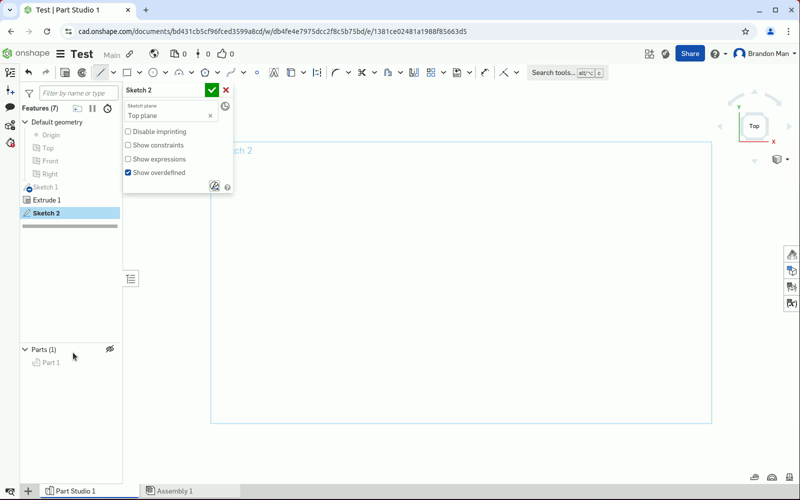
mouse_move(351, 245)
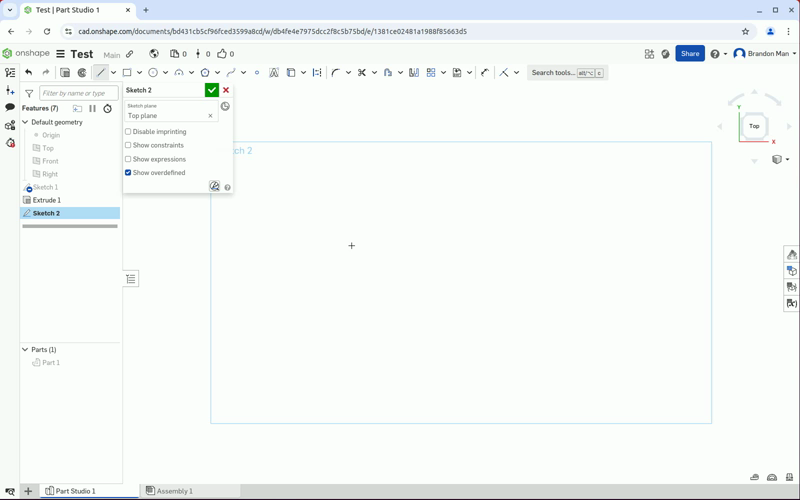
click(351, 245)
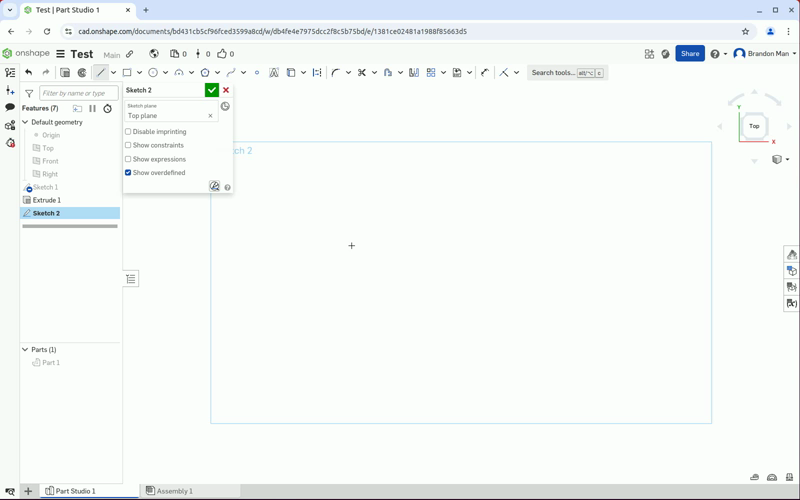
key_up(shift)
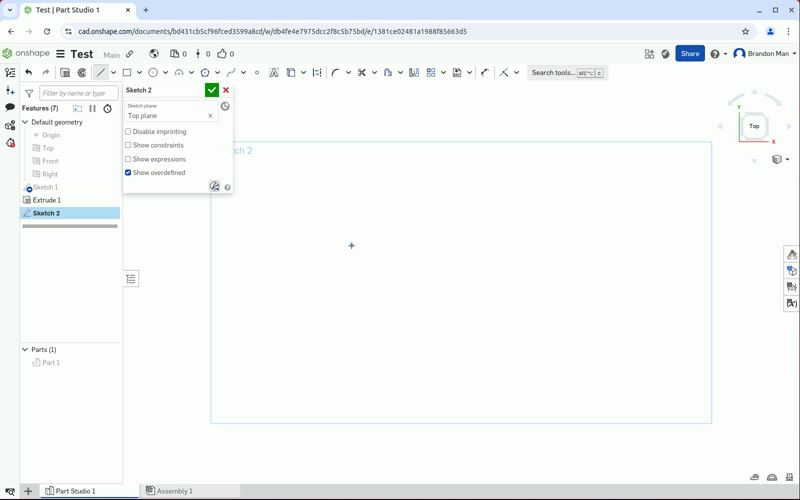
key_down(shift)
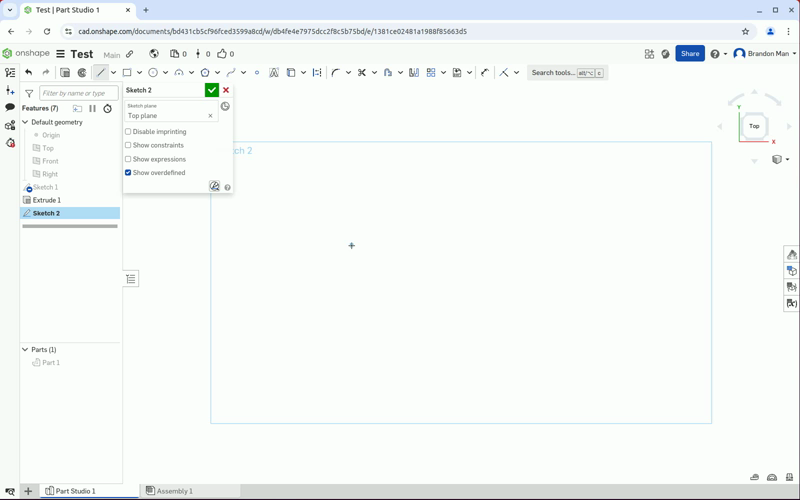
mouse_move(572, 245)
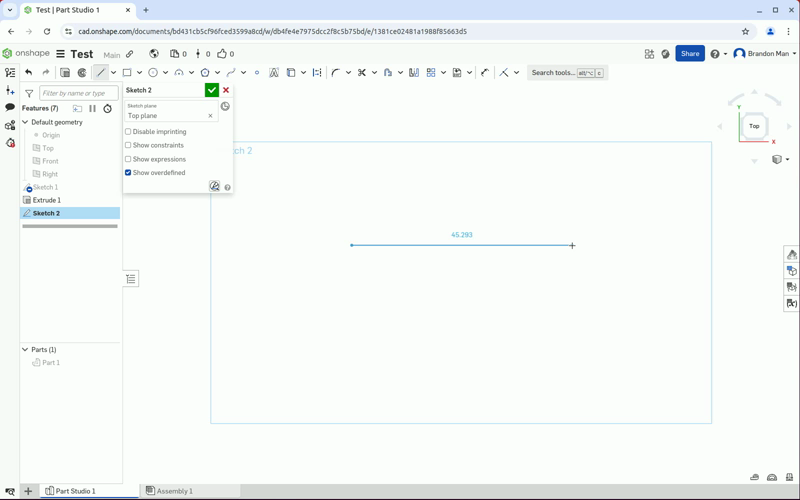
click(572, 245)
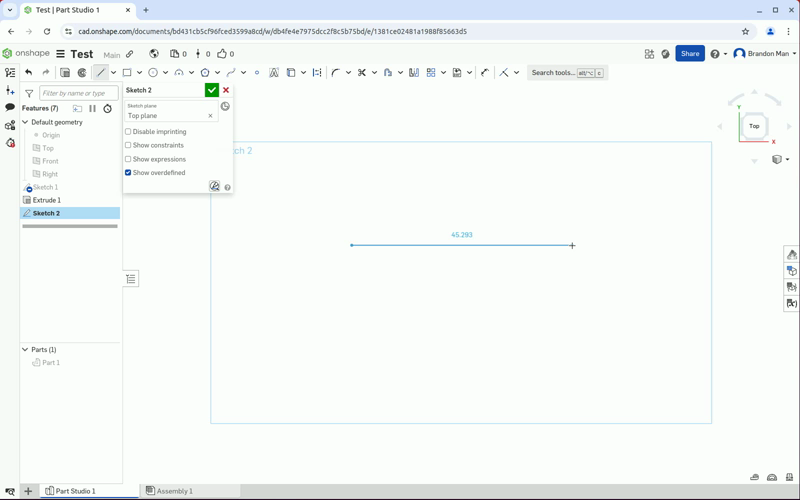
key_up(shift)
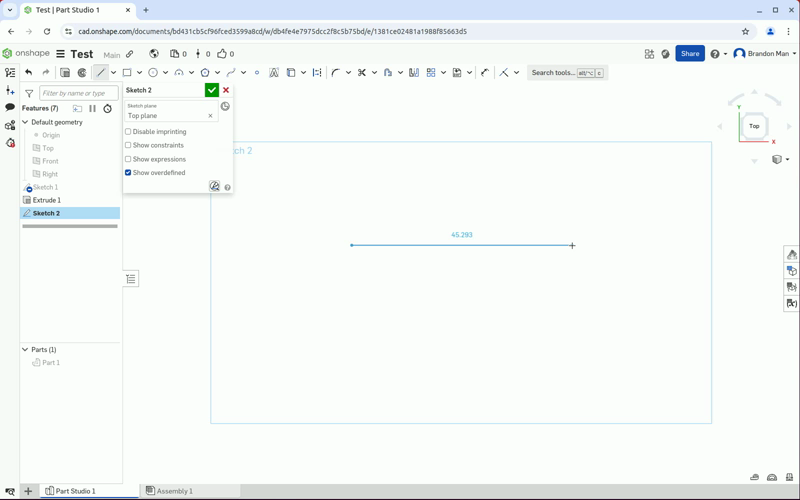
key_down(shift)
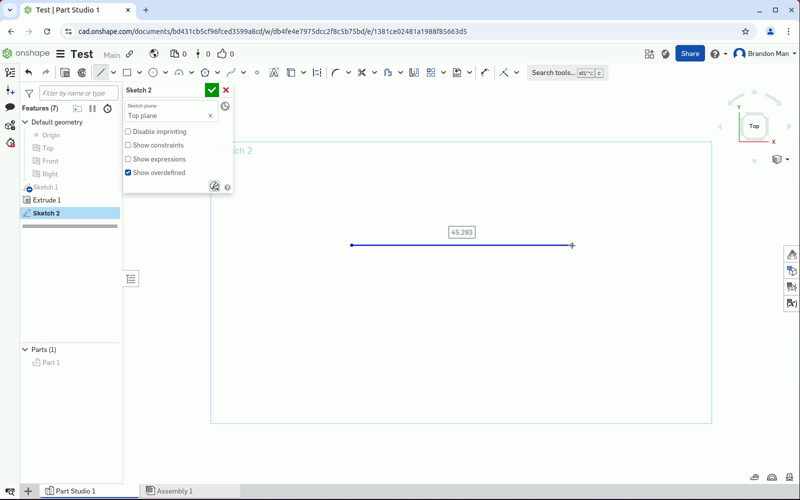
mouse_move(589, 245)
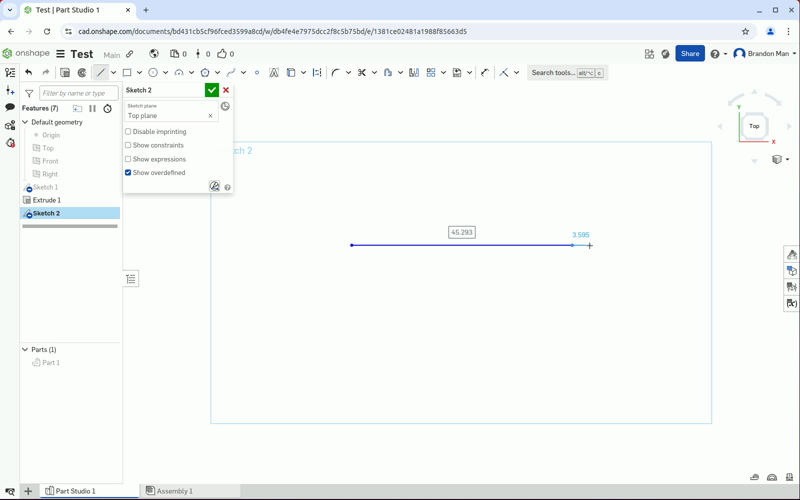
mouse_move(572, 240)
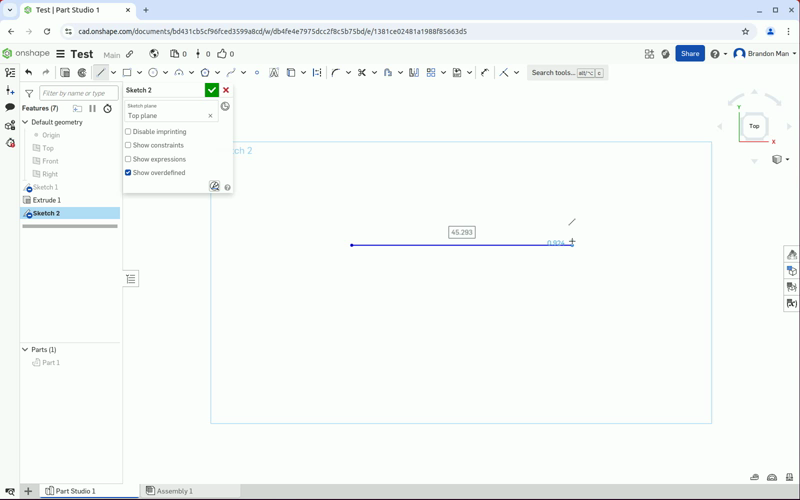
scroll(6)
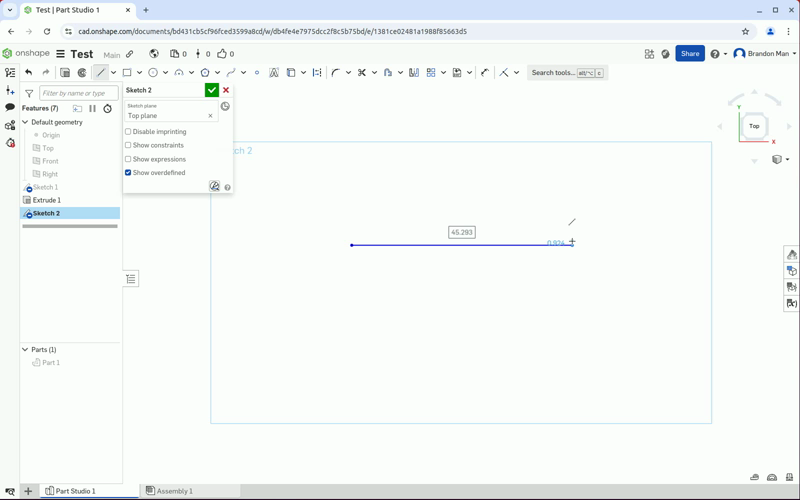
scroll(6)
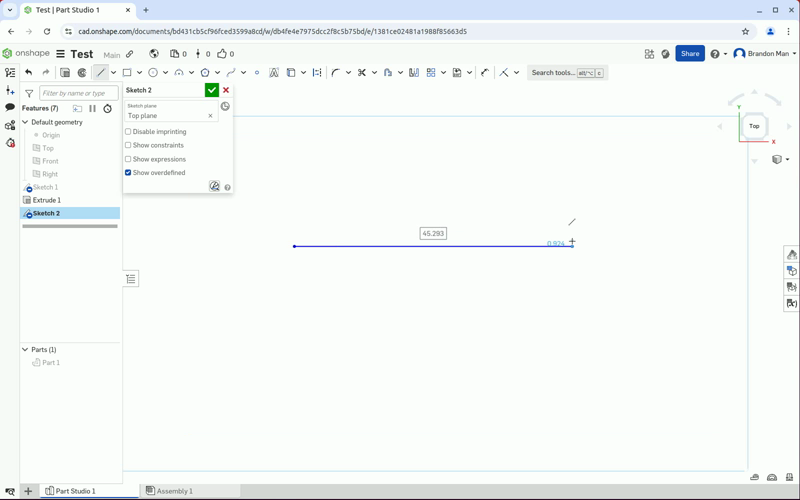
scroll(6)
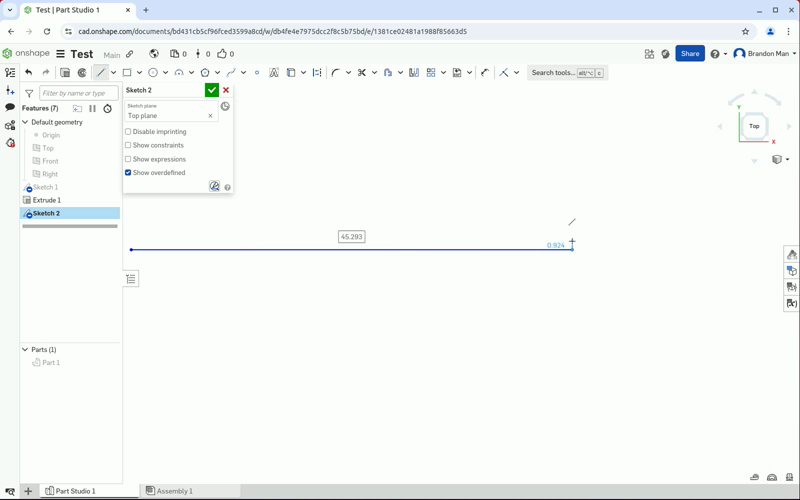
scroll(6)
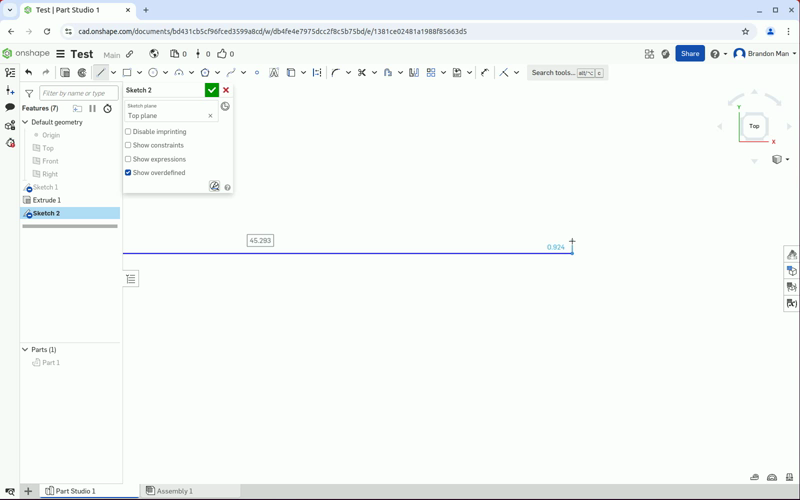
scroll(6)
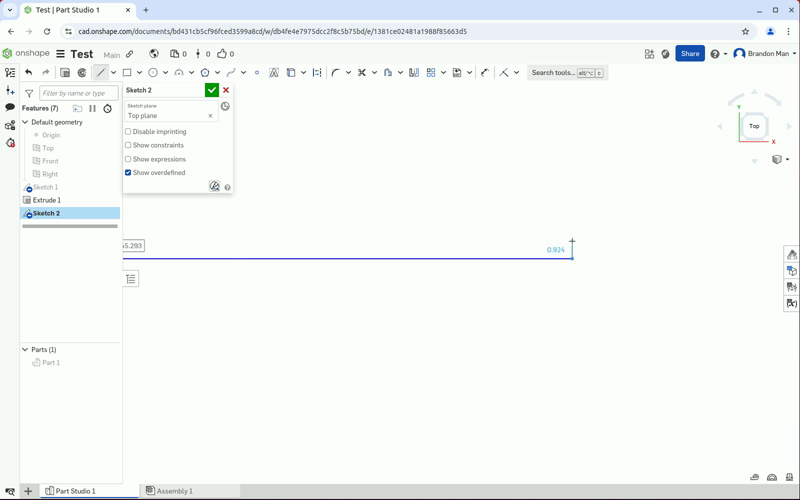
scroll(6)
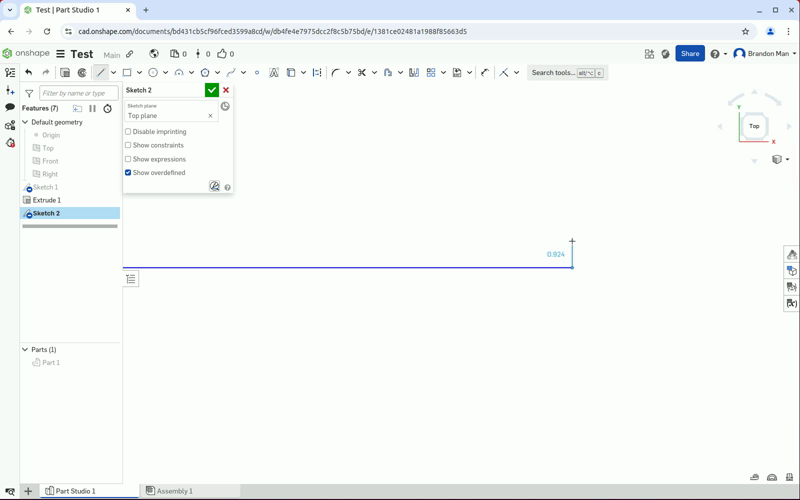
scroll(6)
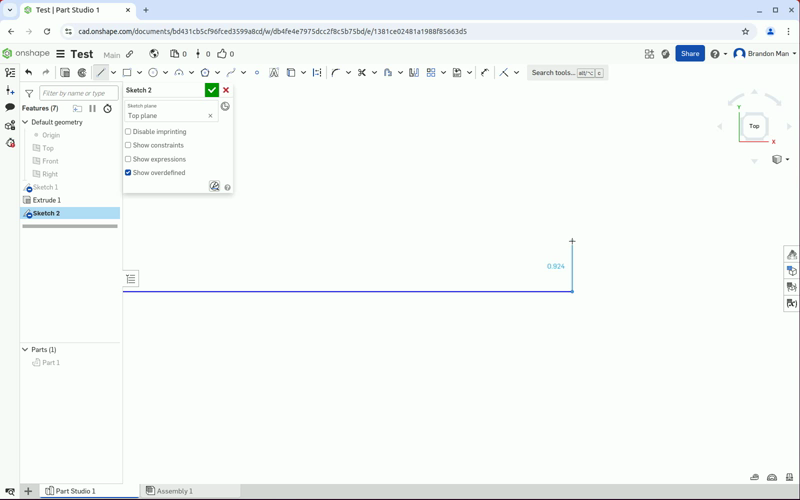
click(572, 240)
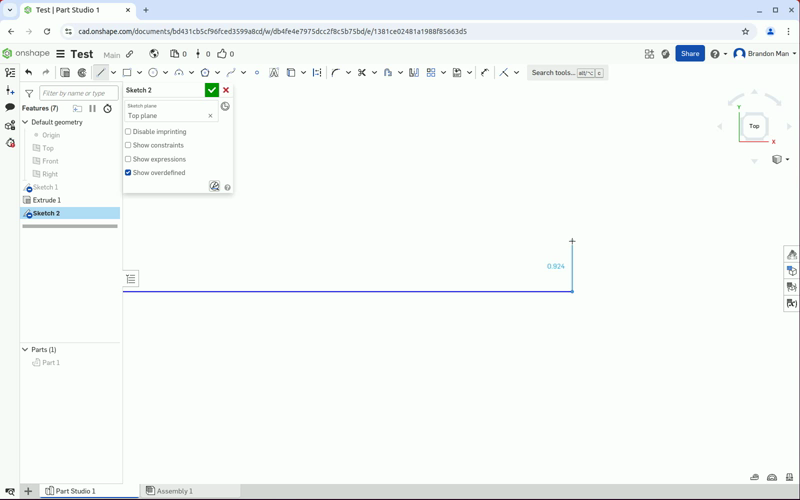
scroll(-6)
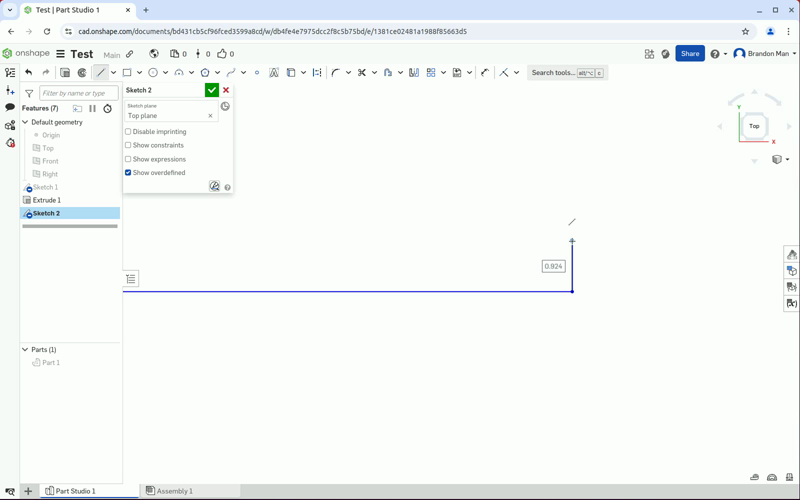
scroll(-6)
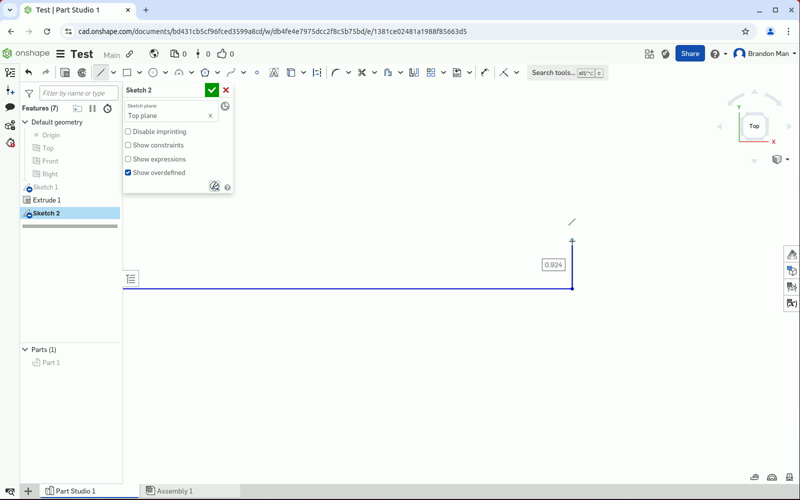
scroll(-6)
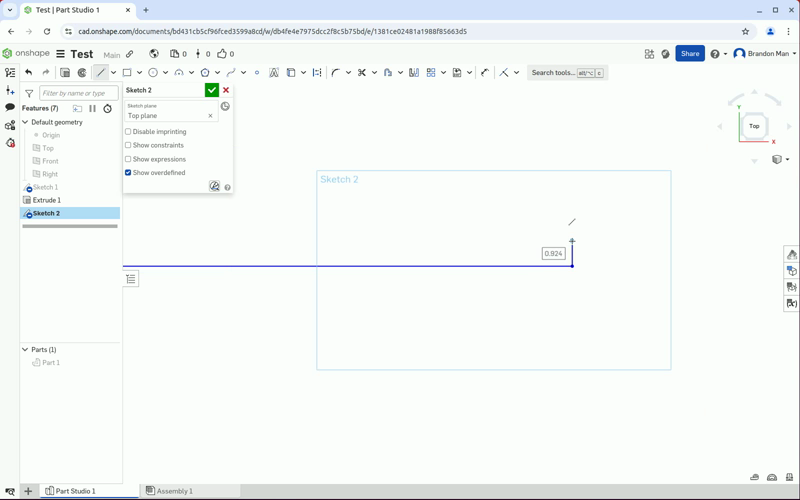
scroll(-6)
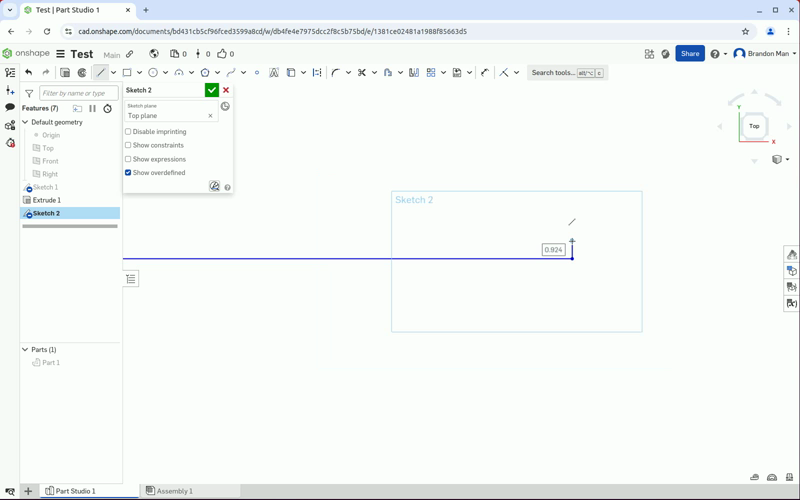
scroll(-6)
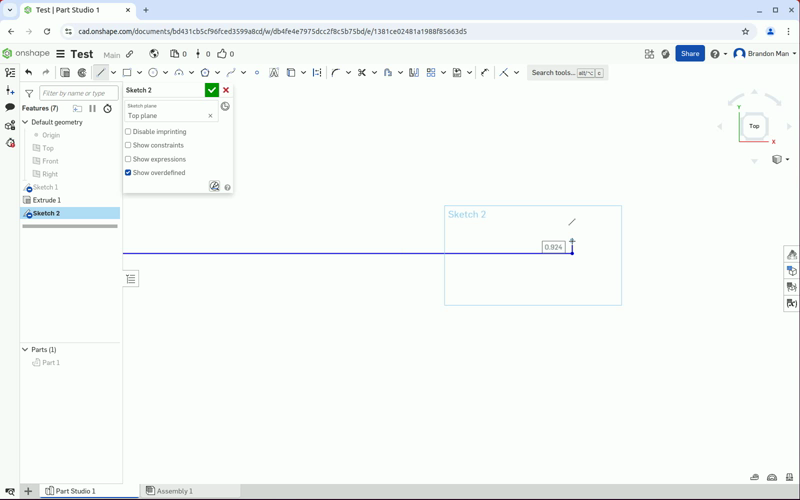
scroll(-6)
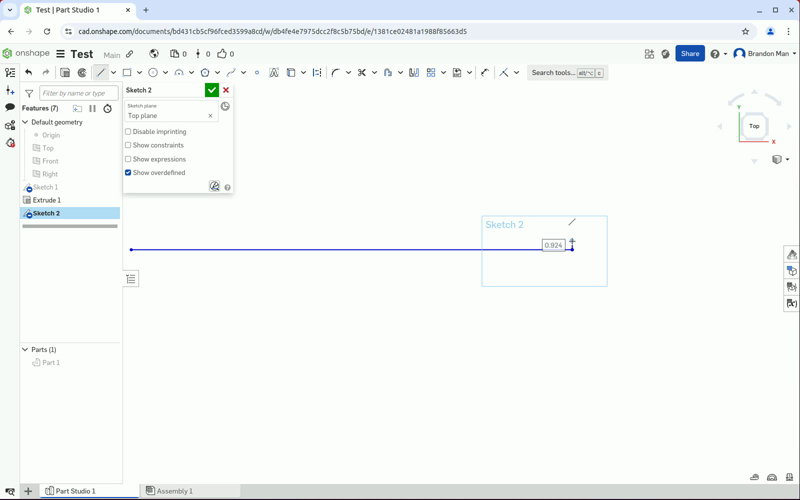
scroll(-6)
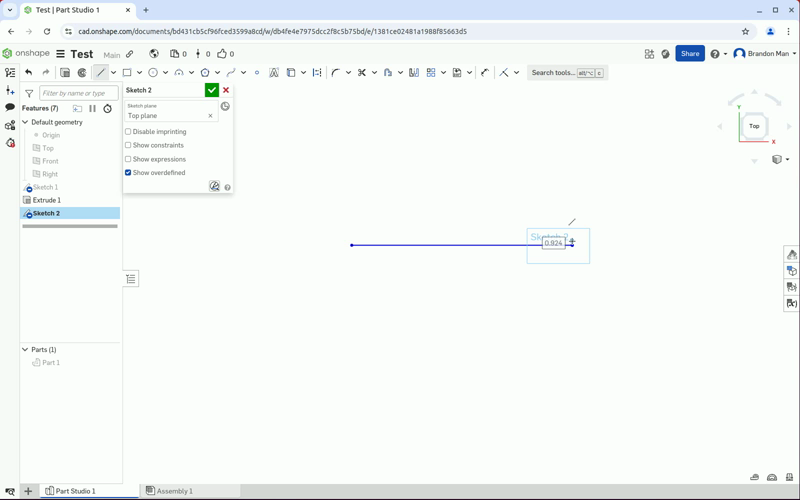
key_up(shift)
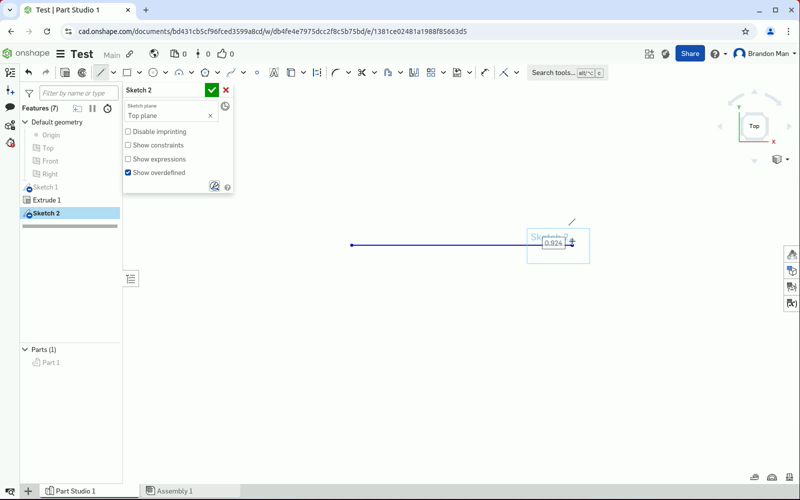
key_down(shift)
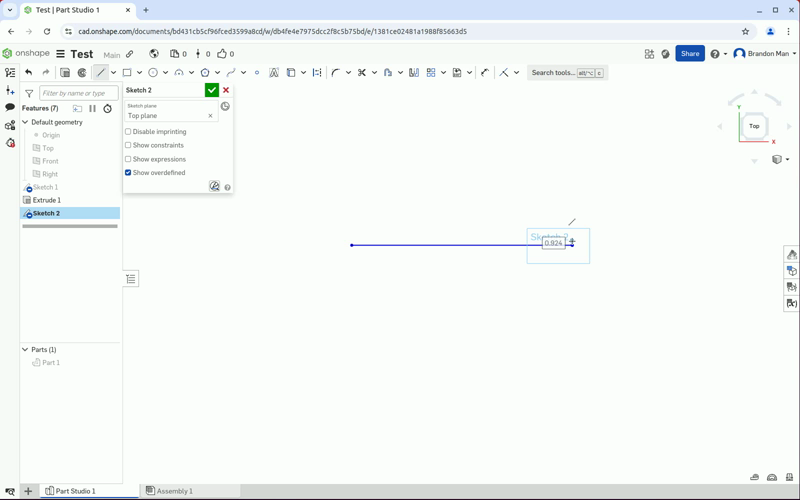
mouse_move(351, 240)
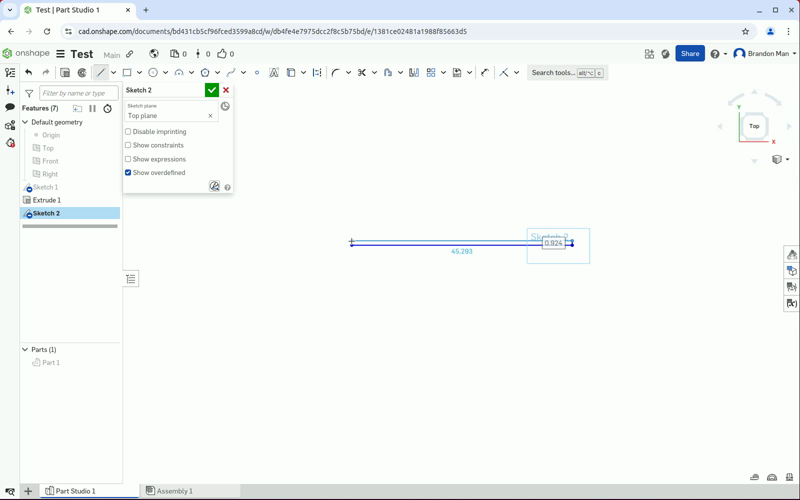
scroll(6)
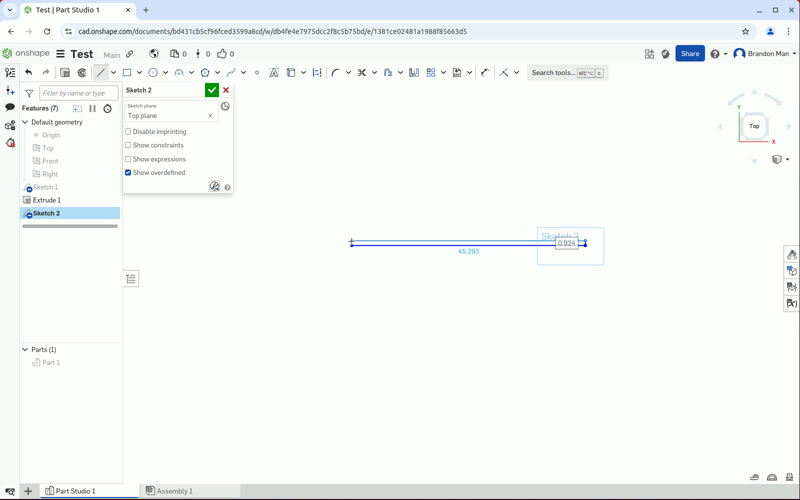
scroll(6)
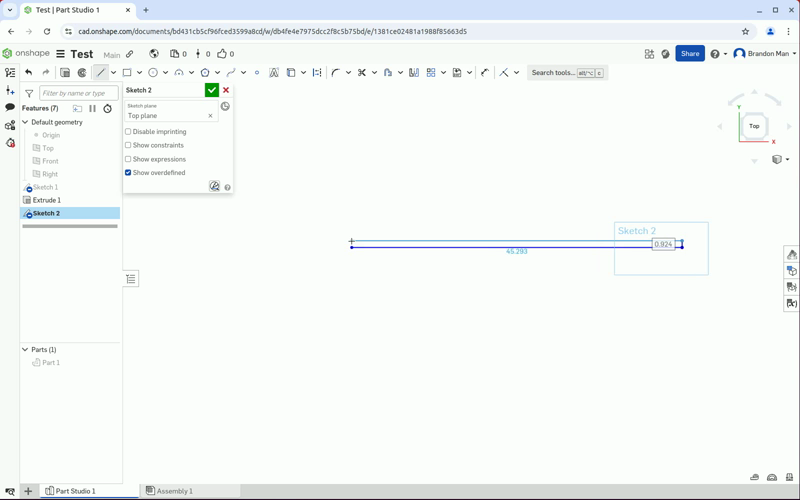
scroll(6)
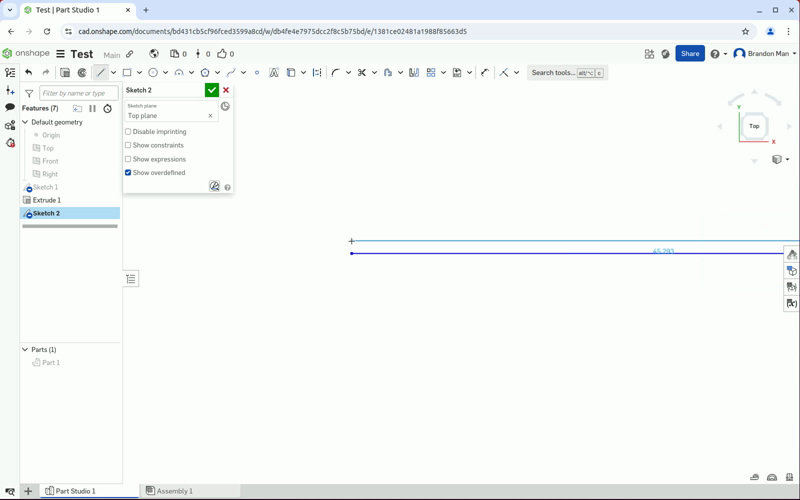
scroll(6)
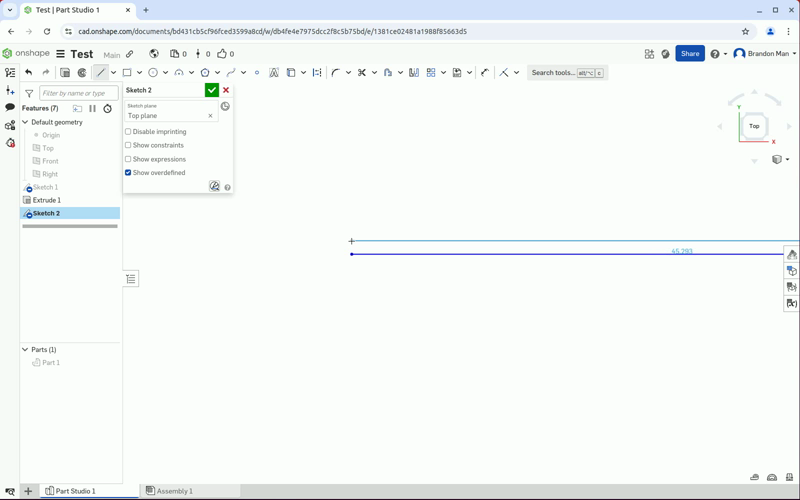
scroll(6)
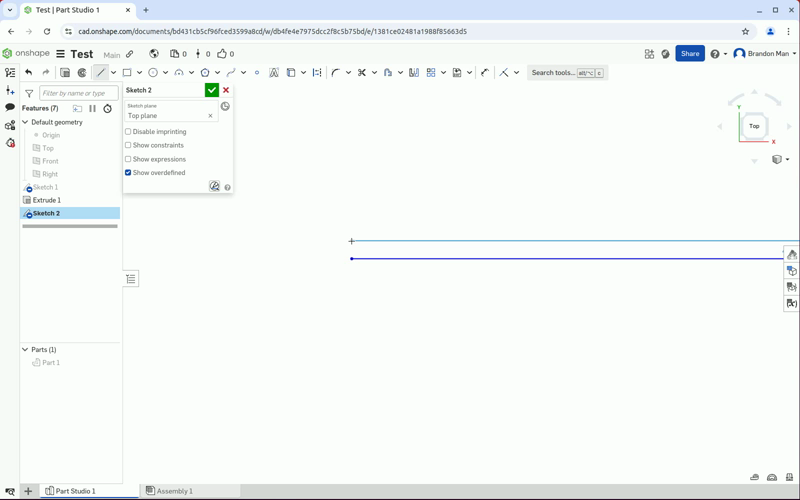
scroll(6)
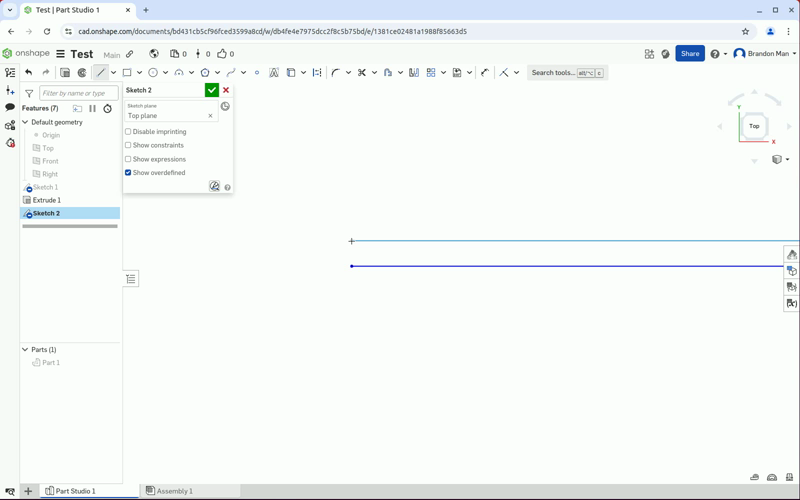
scroll(6)
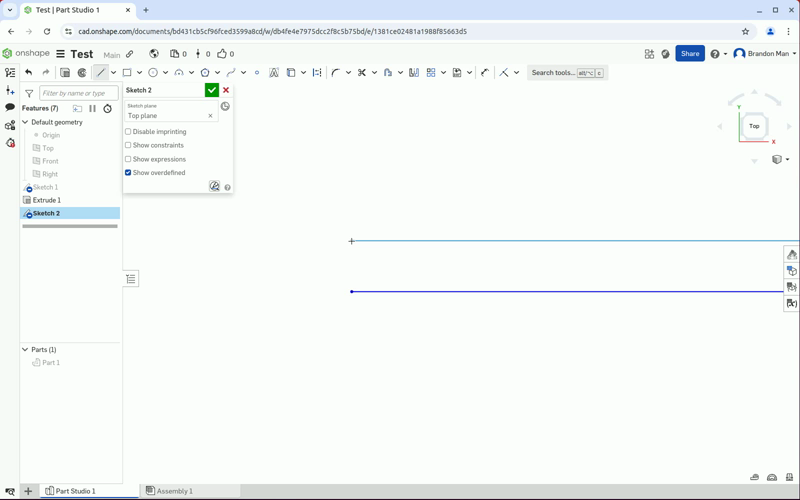
click(351, 240)
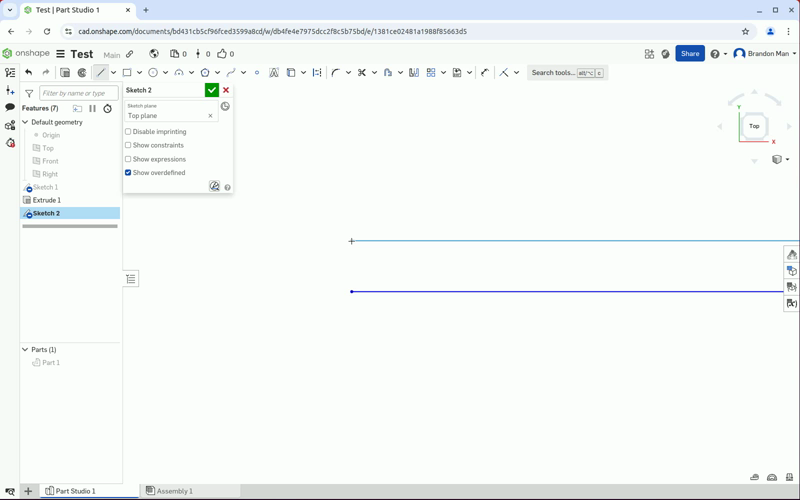
scroll(-6)
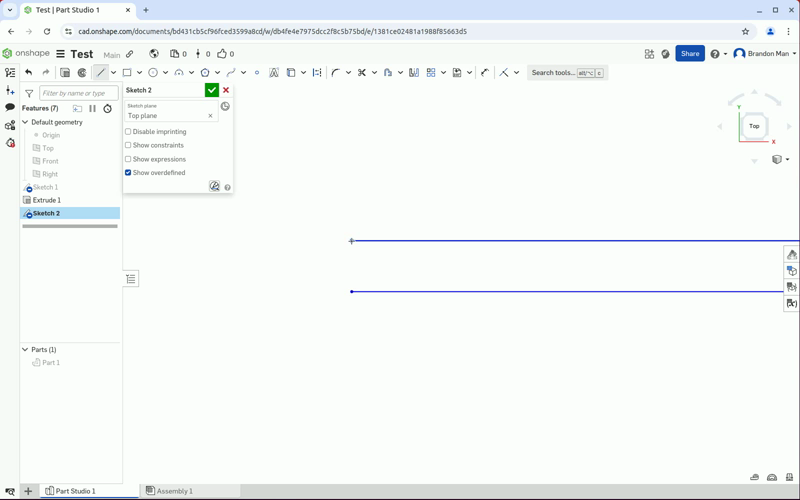
scroll(-6)
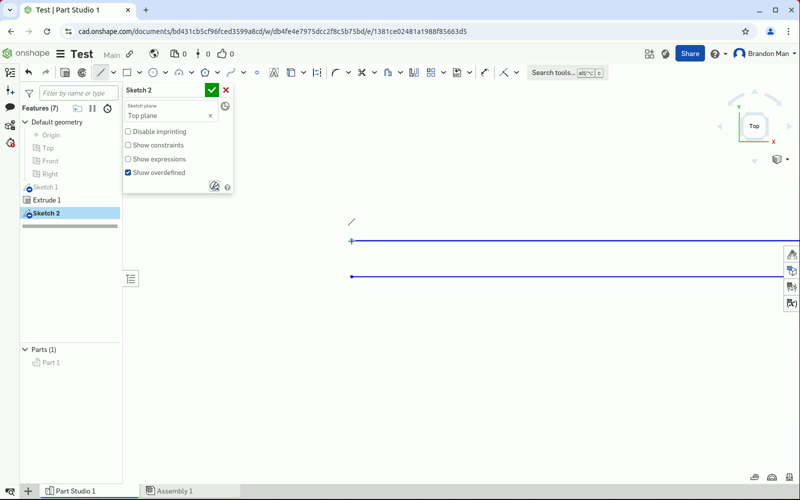
scroll(-6)
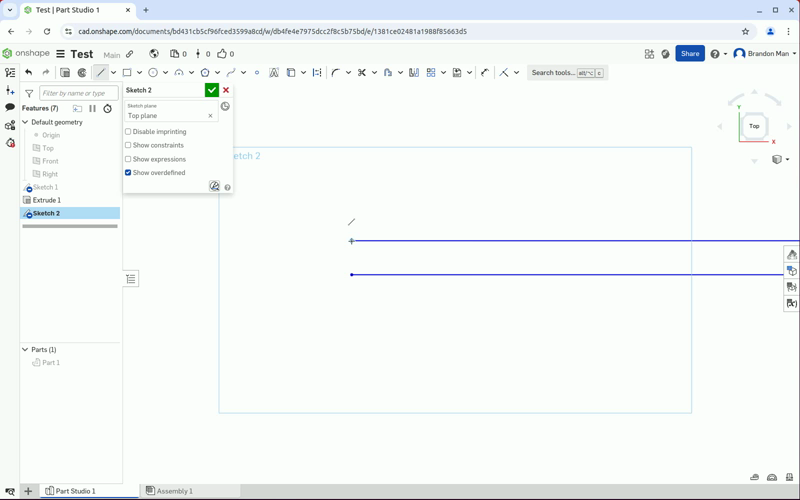
scroll(-6)
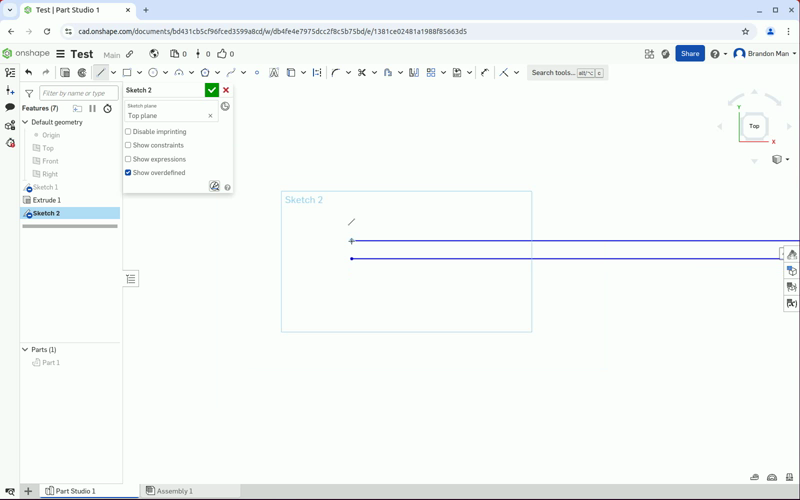
scroll(-6)
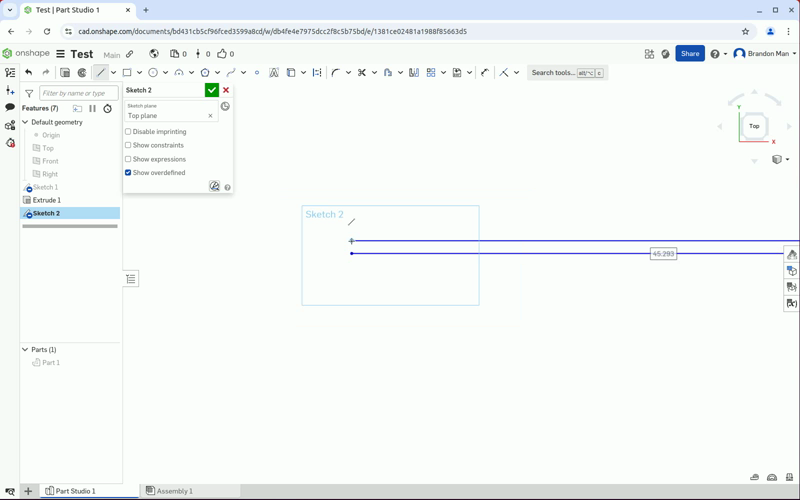
scroll(-6)
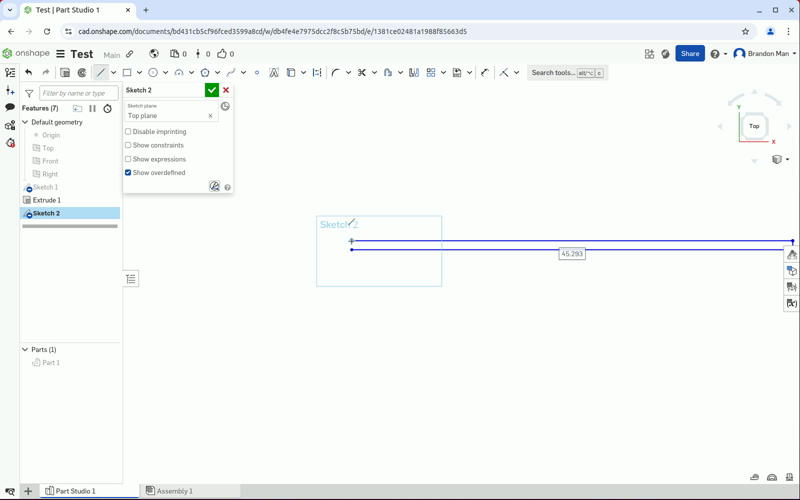
scroll(-6)
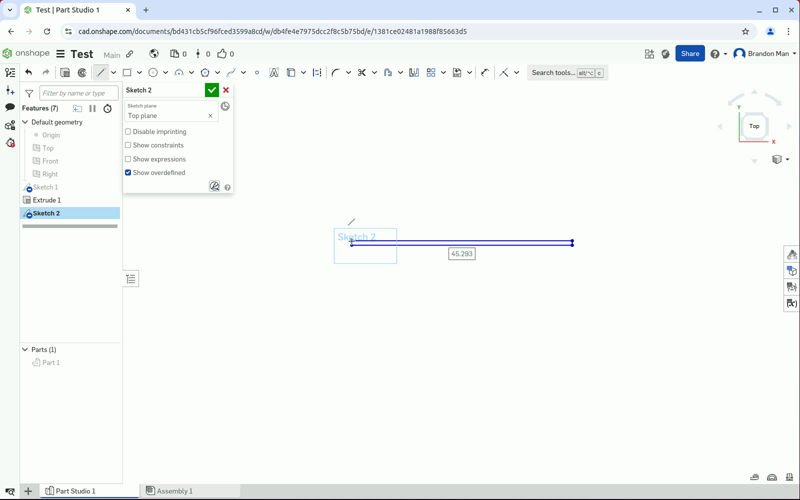
key_up(shift)
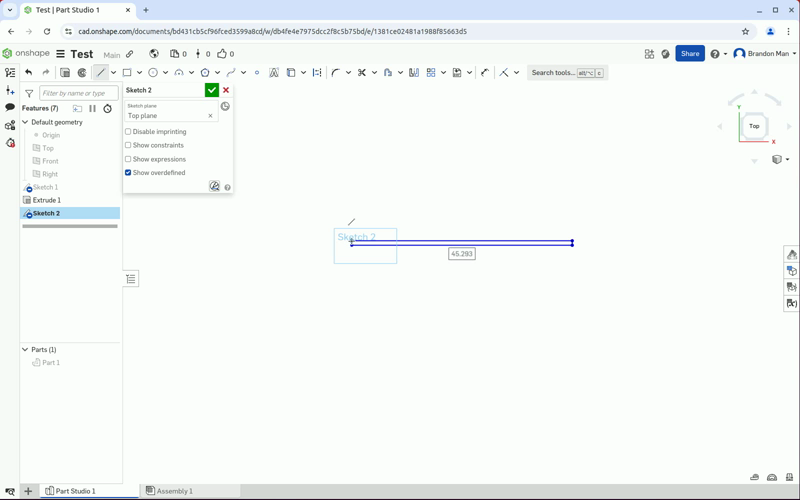
mouse_move(381, 240)
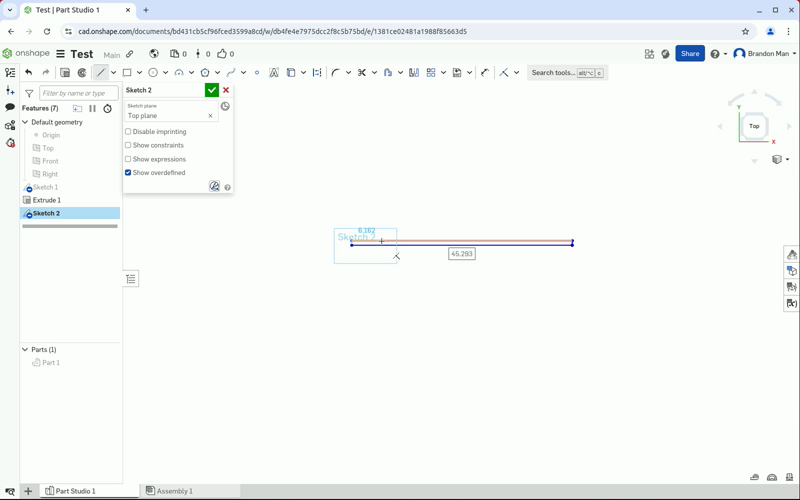
key_down(shift)
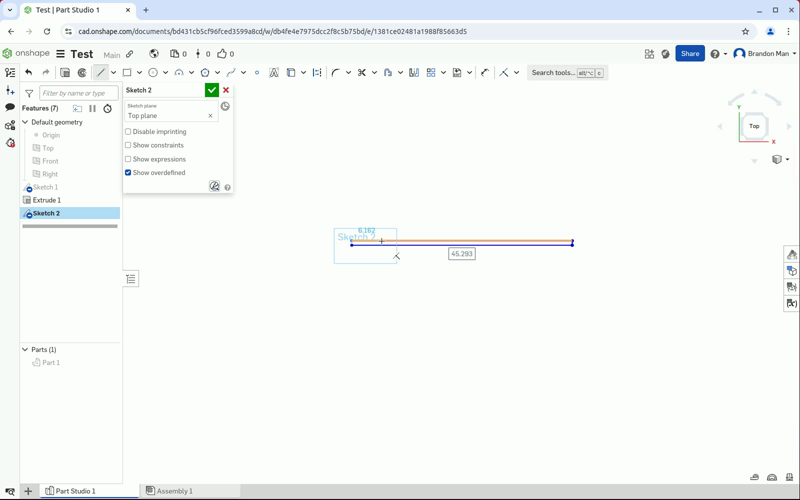
mouse_move(351, 245)
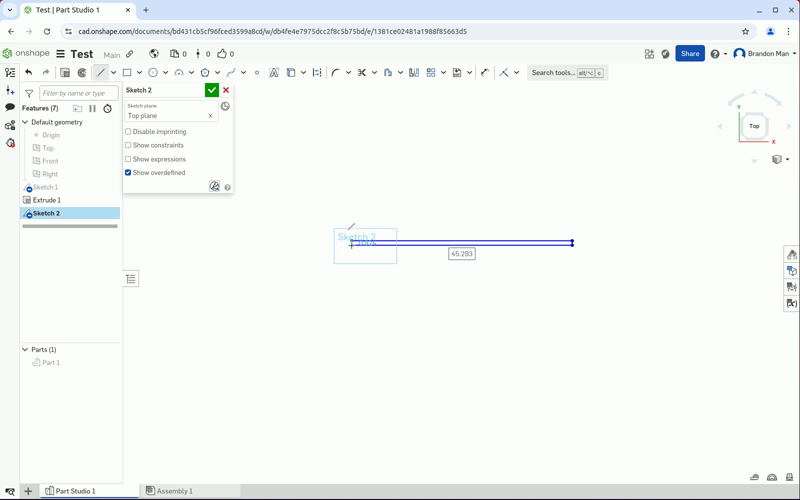
scroll(6)
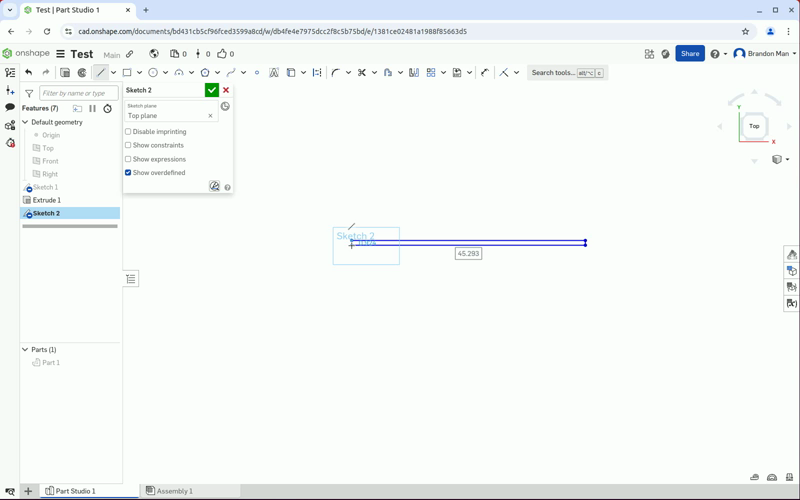
scroll(6)
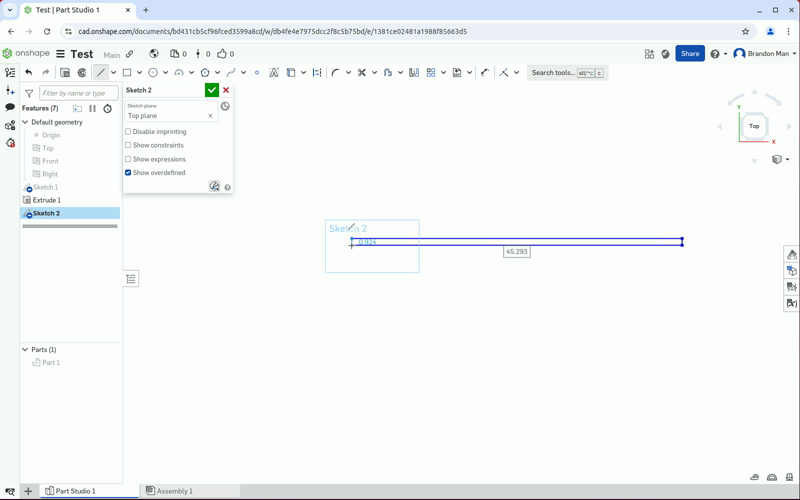
scroll(6)
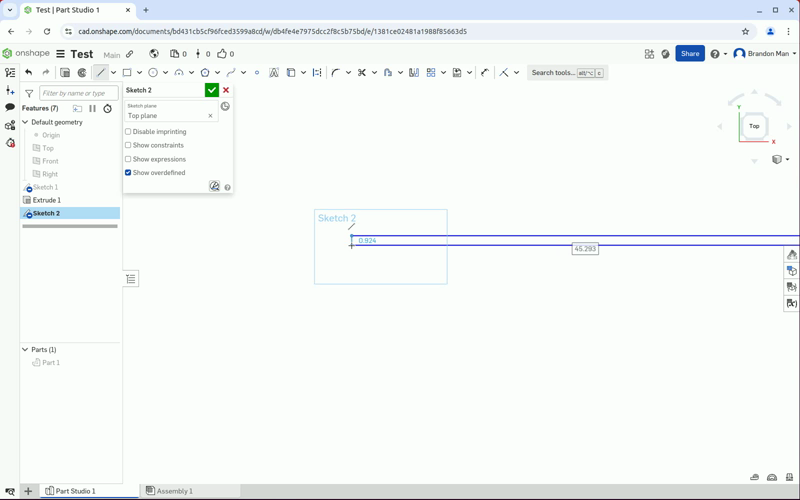
scroll(6)
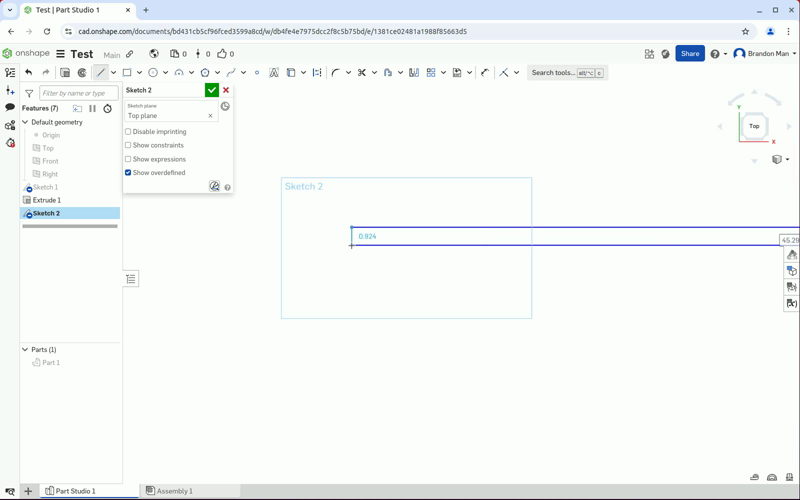
scroll(6)
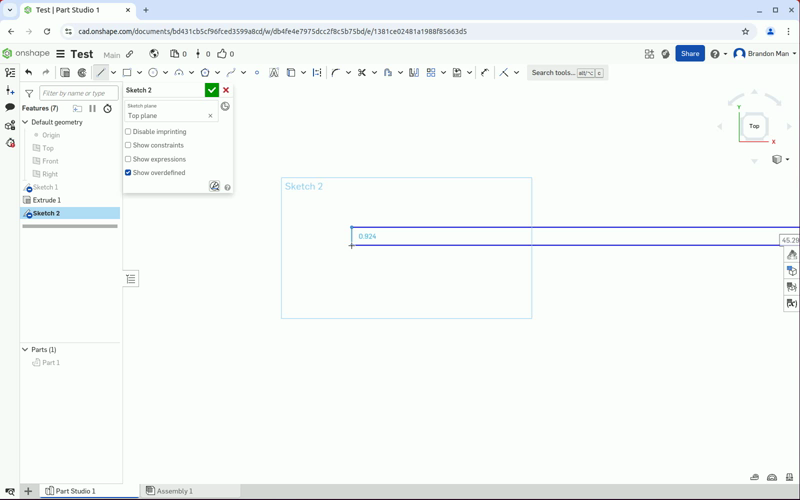
scroll(6)
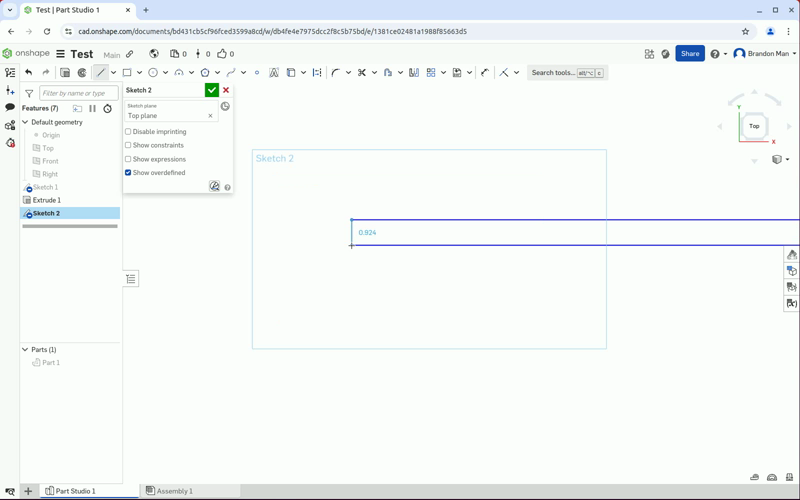
scroll(6)
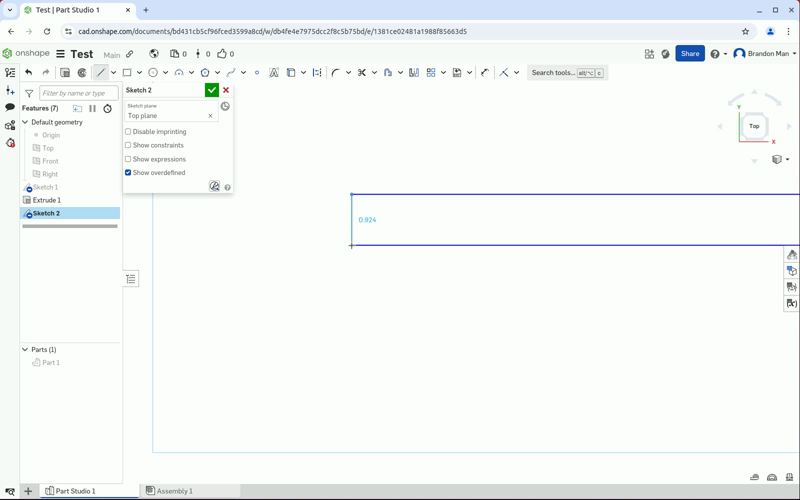
key_up(shift)
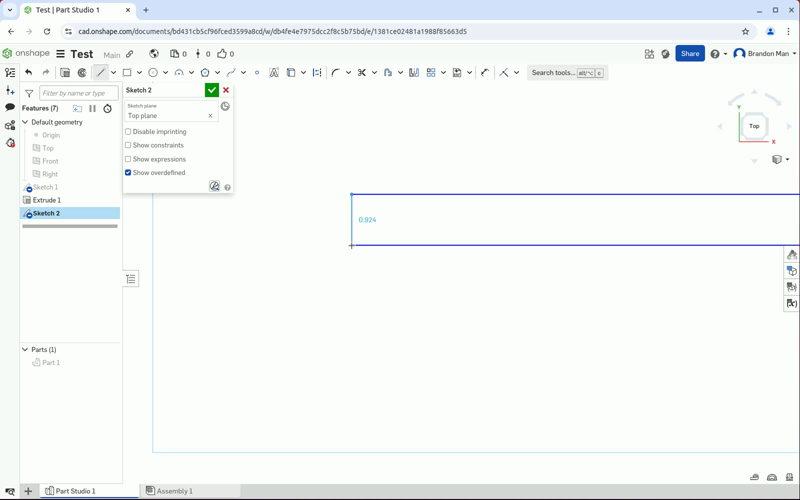
click(351, 245)
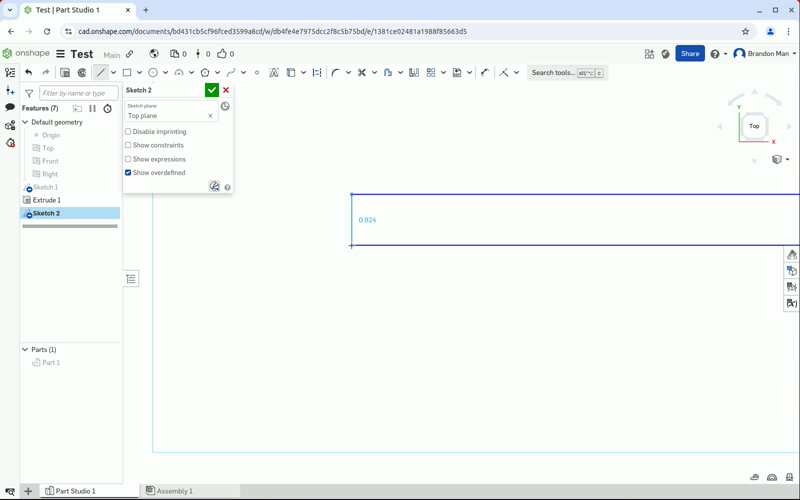
scroll(-6)
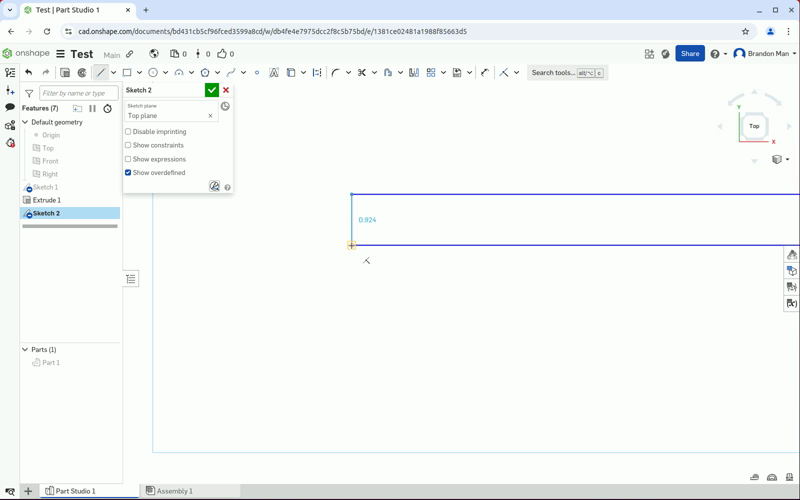
scroll(-6)
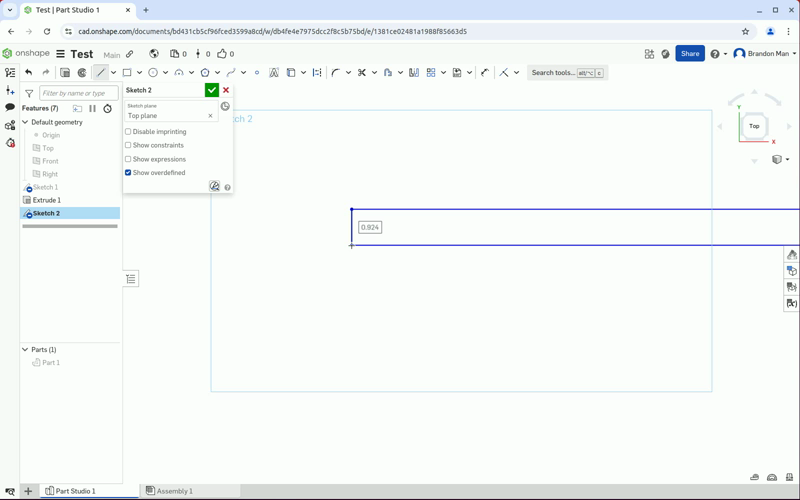
scroll(-6)
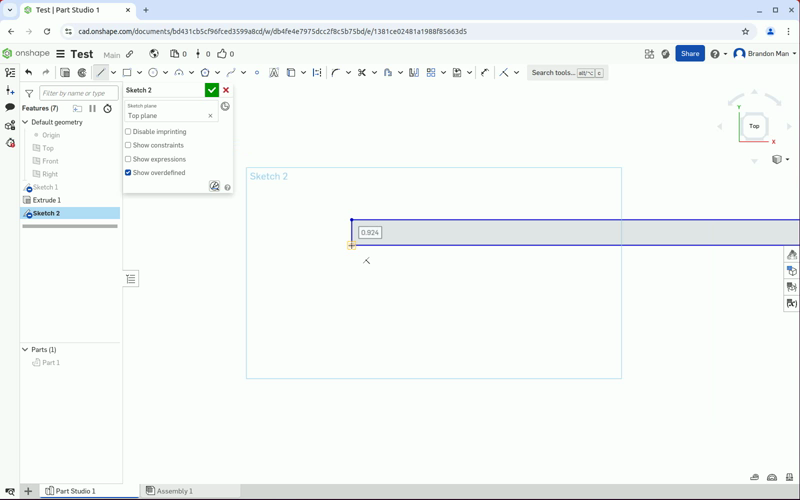
scroll(-6)
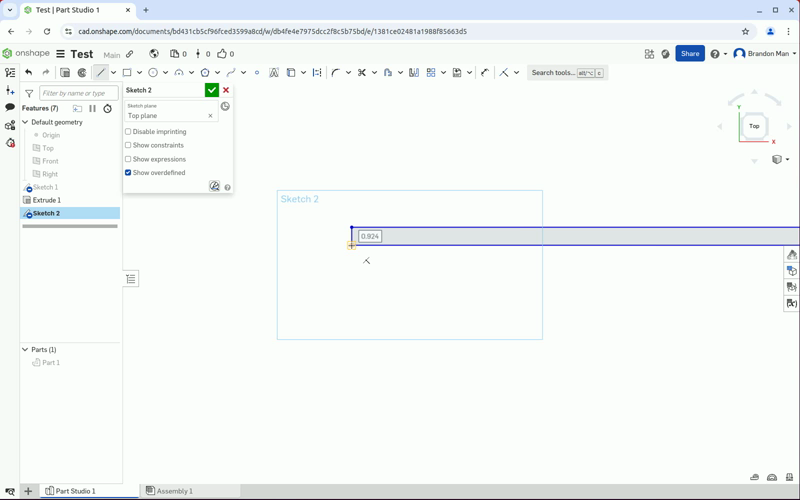
scroll(-6)
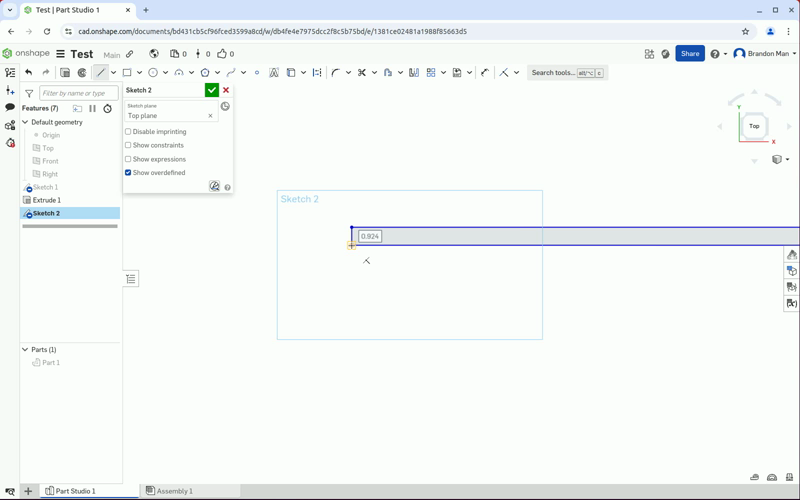
scroll(-6)
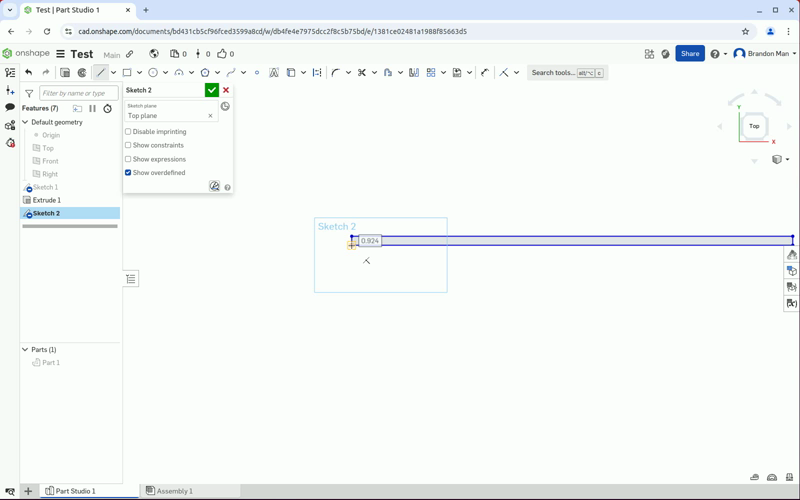
scroll(-6)
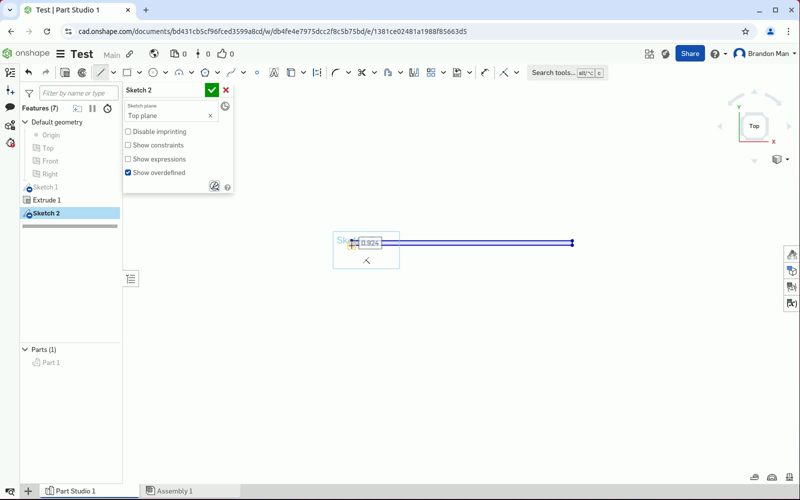
key(esc)
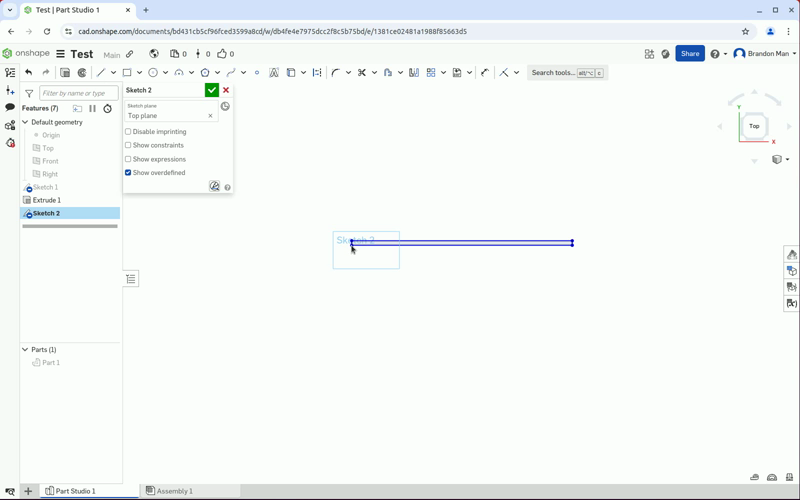
mouse_move(544, 243)
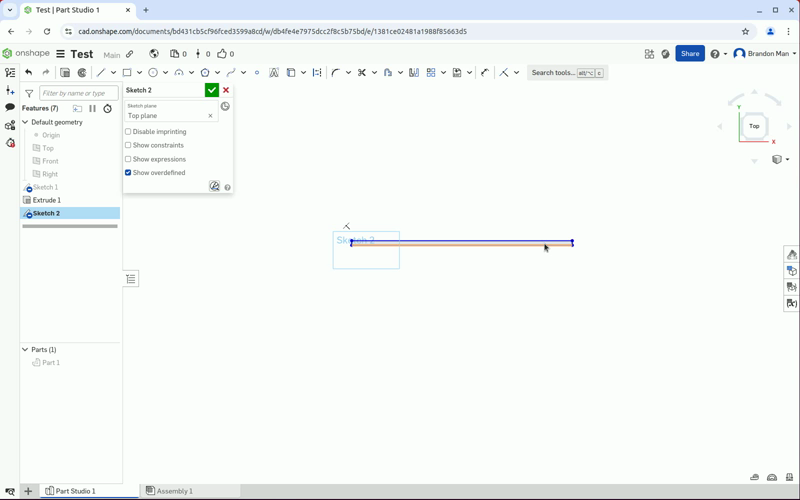
scroll(6)
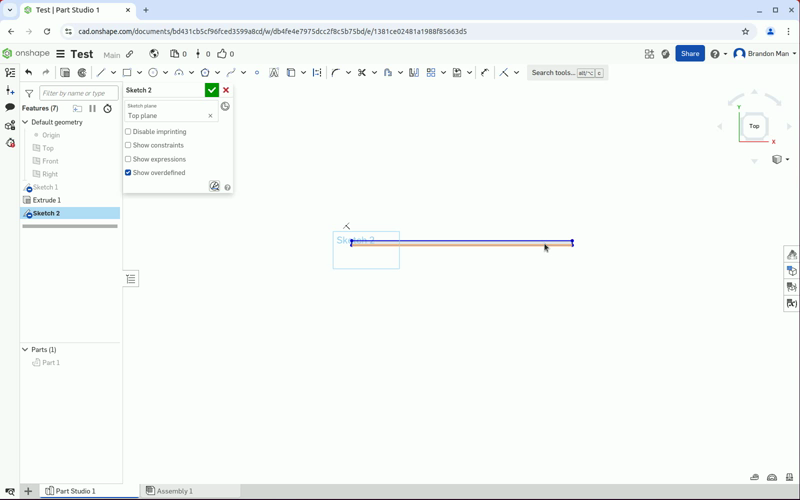
scroll(6)
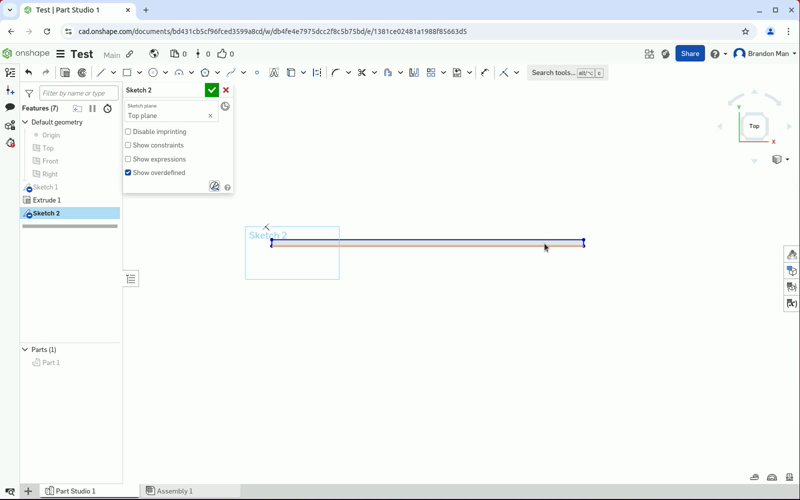
scroll(6)
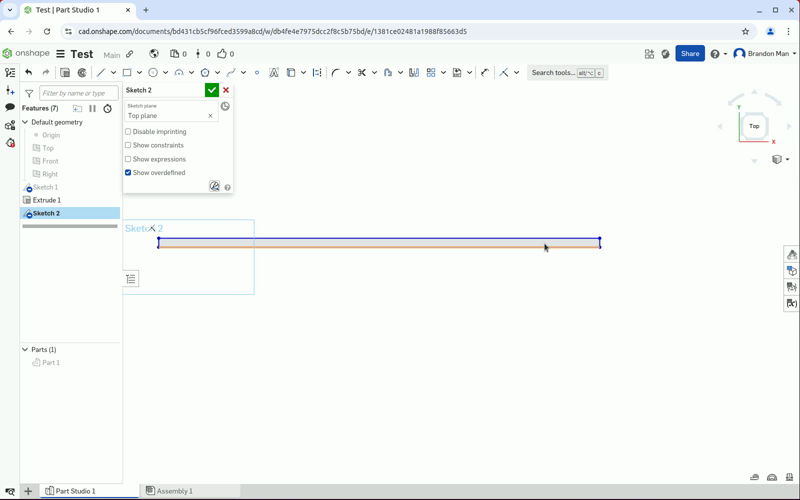
scroll(6)
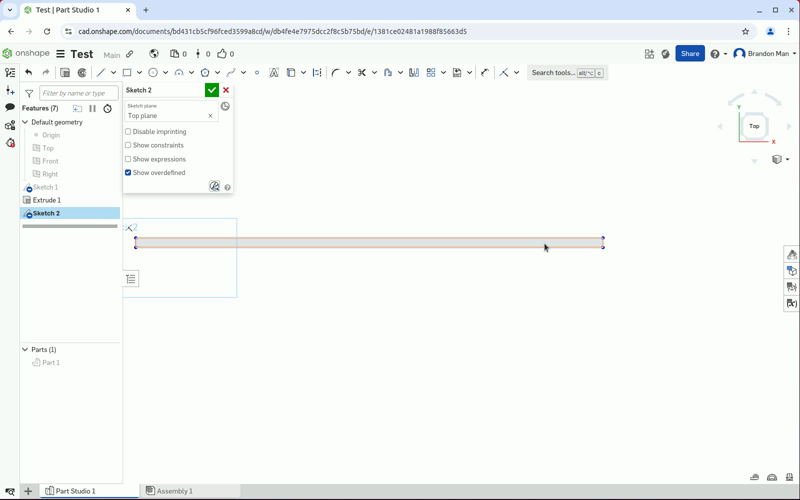
scroll(6)
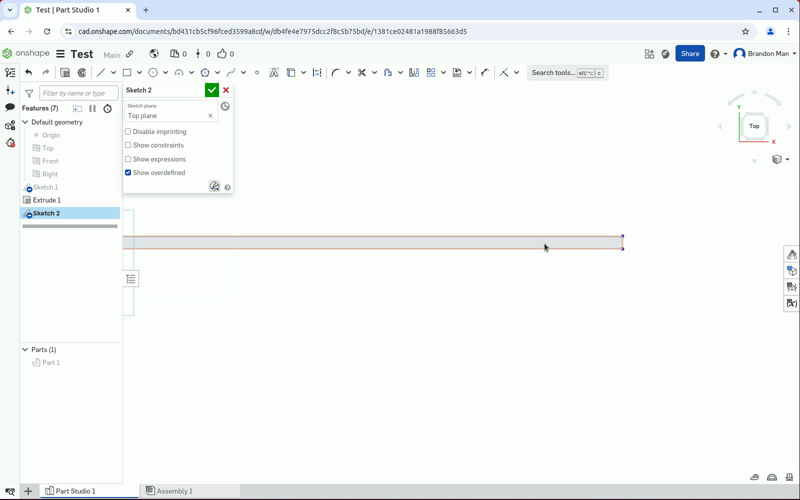
scroll(6)
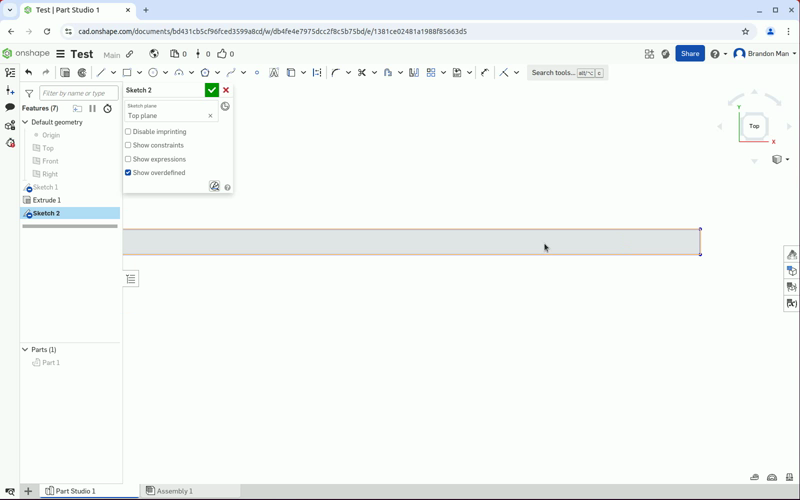
scroll(6)
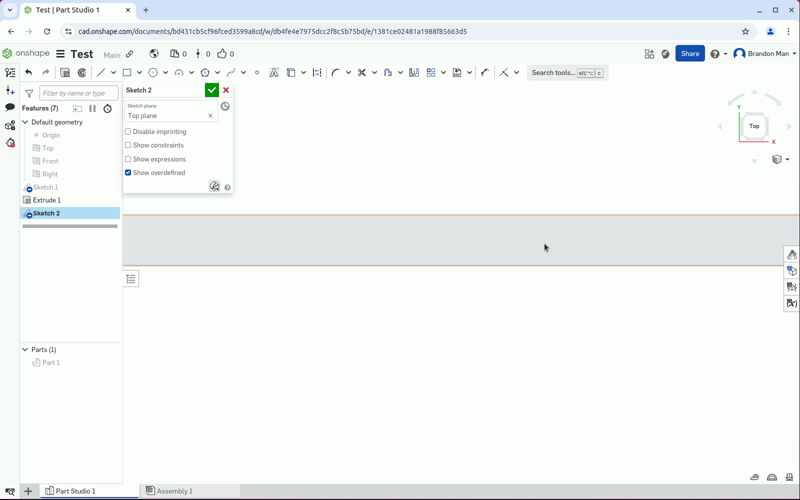
click(544, 243)
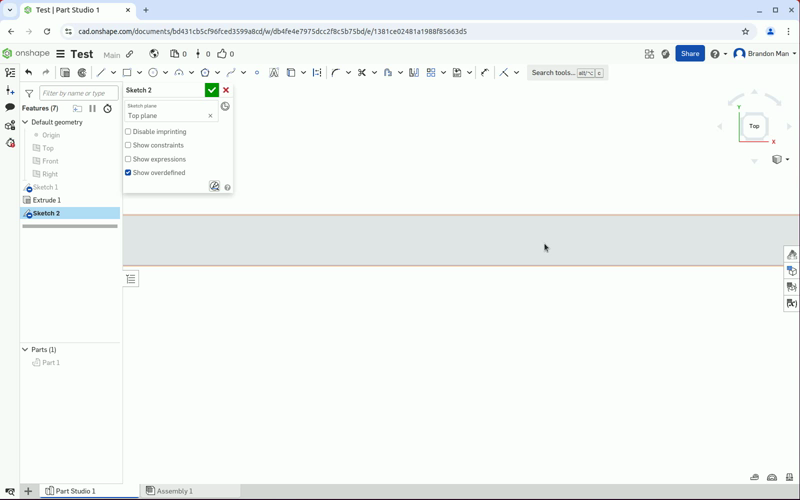
scroll(-6)
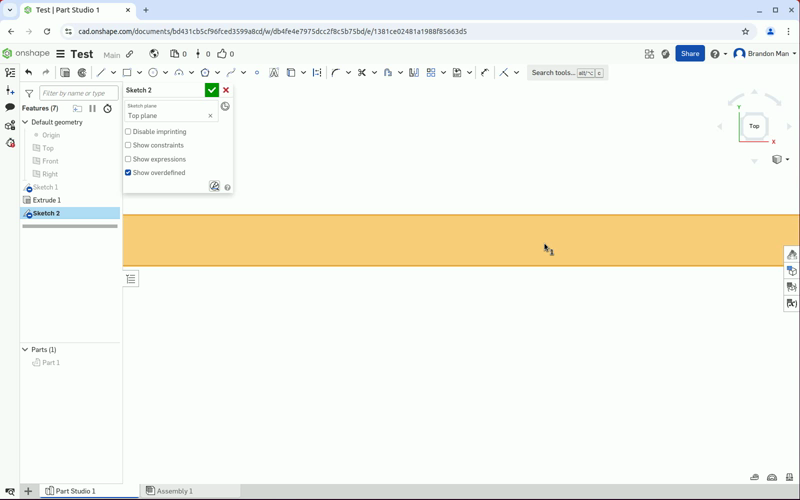
scroll(-6)
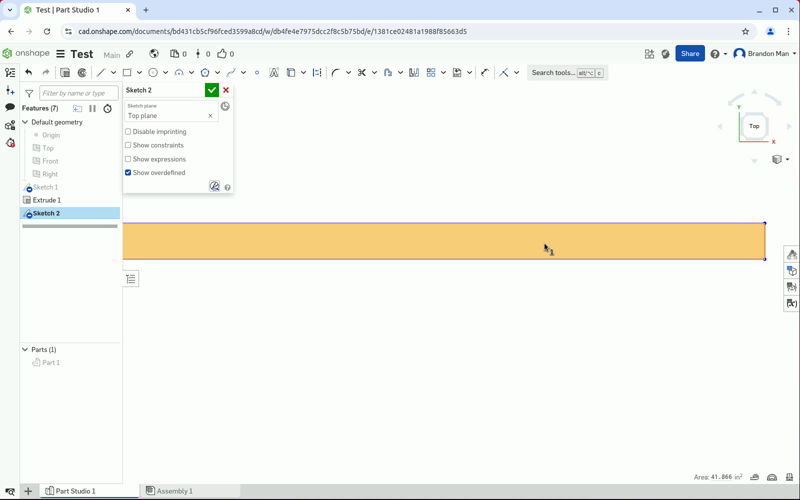
scroll(-6)
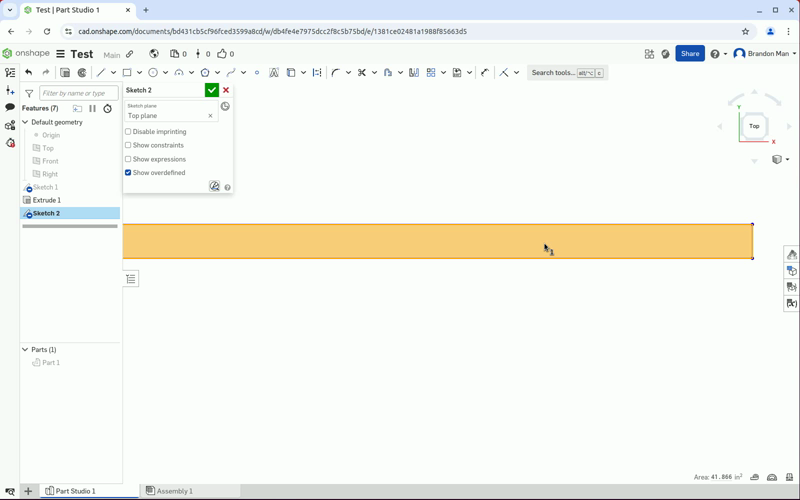
scroll(-6)
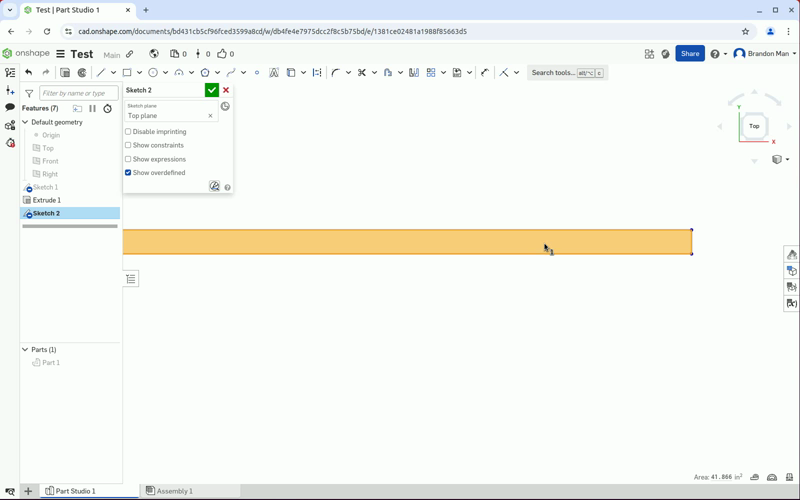
scroll(-6)
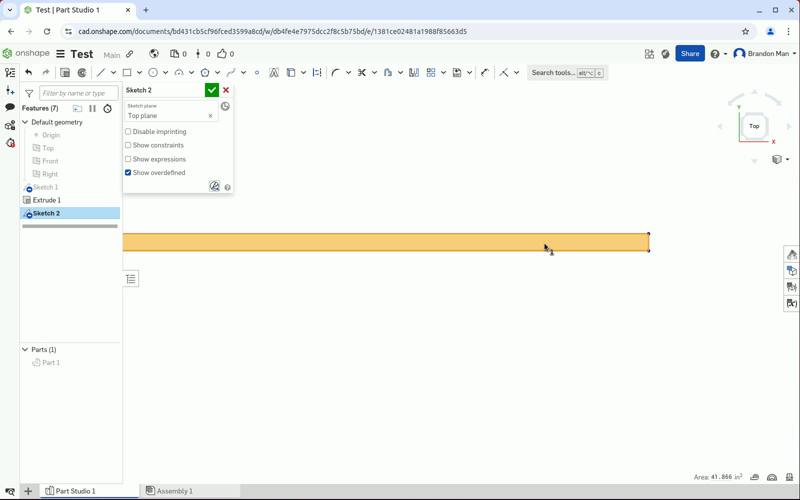
scroll(-6)
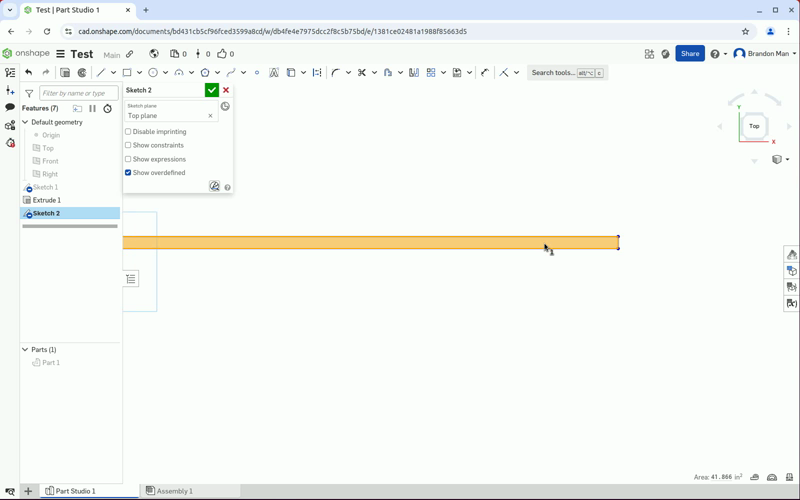
scroll(-6)
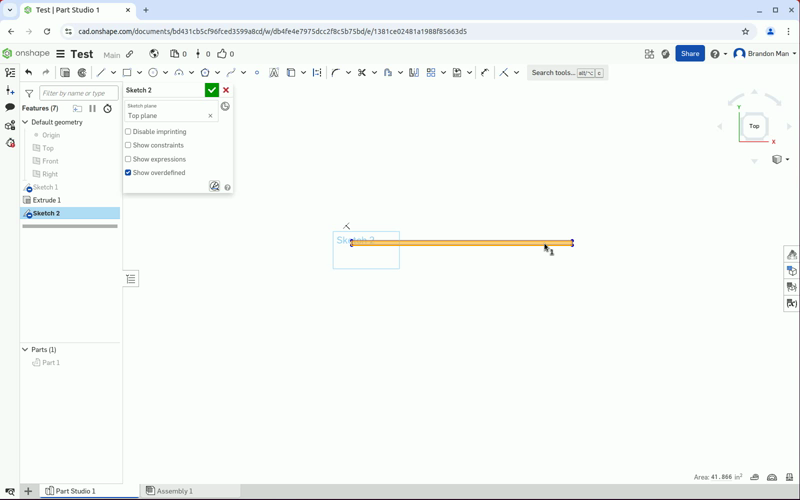
mouse_move(73, 352)
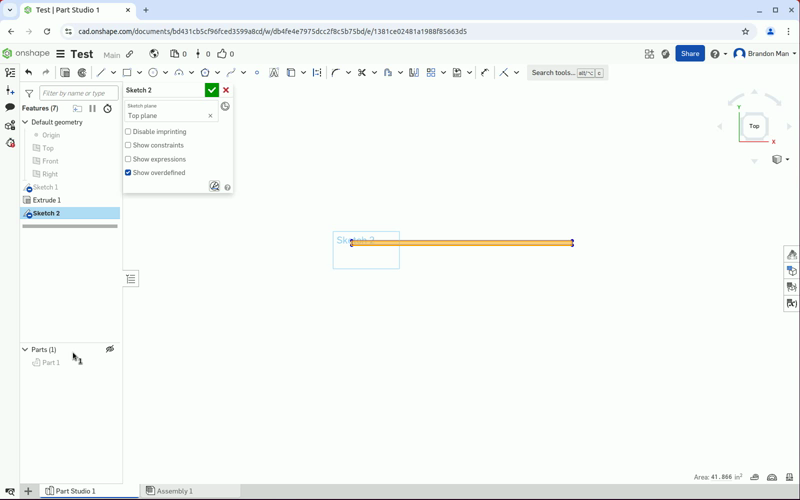
key(shift+y)
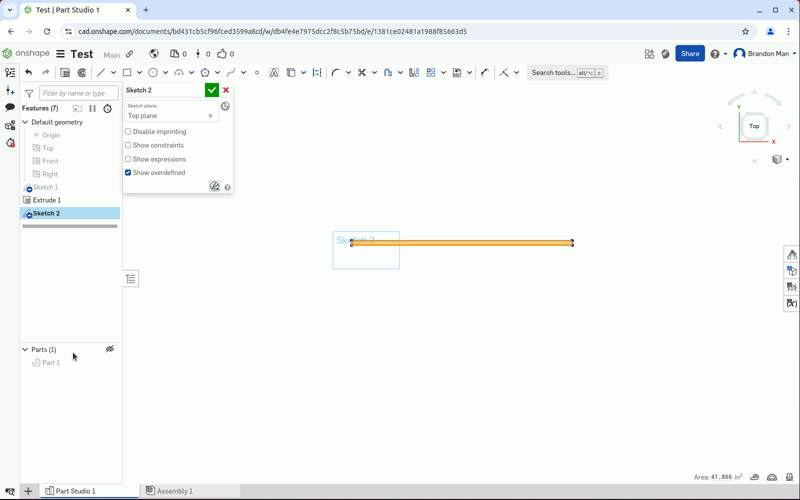
key(shift+e)
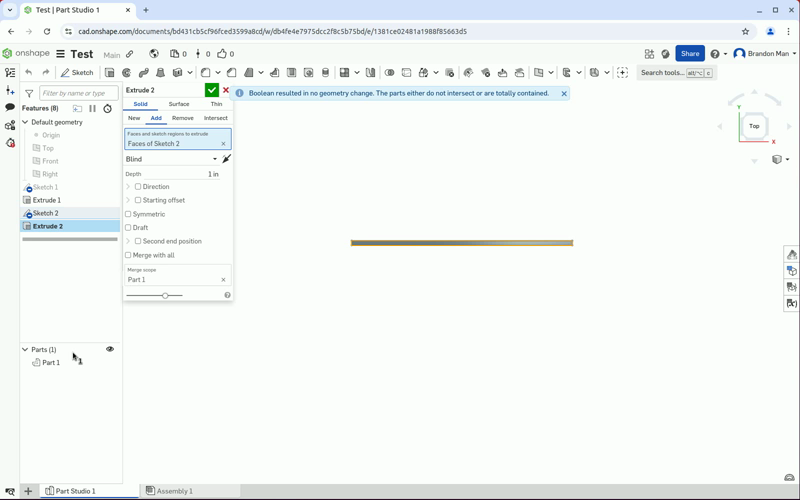
mouse_move(143, 106)
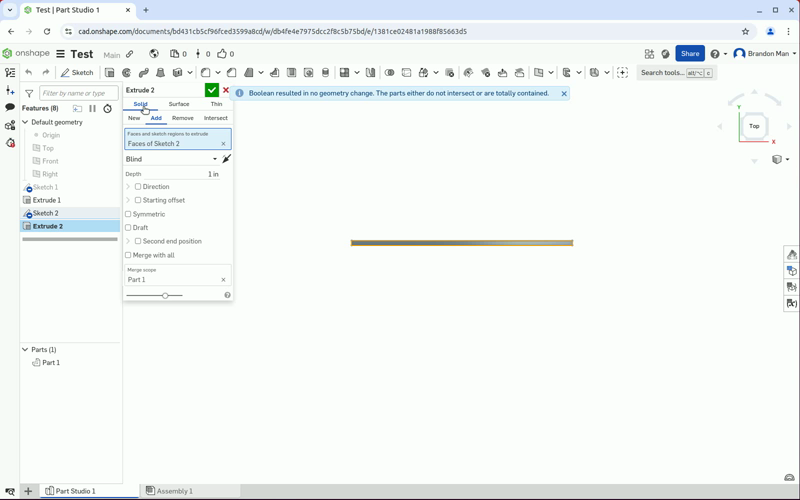
click(143, 106)
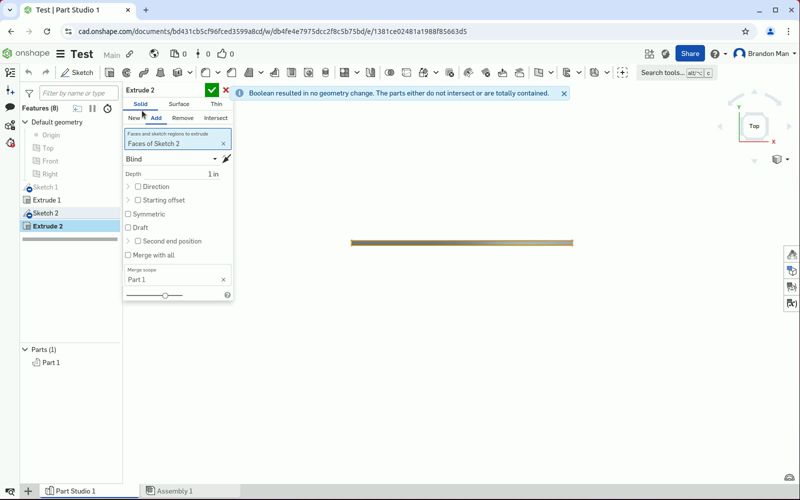
mouse_move(137, 120)
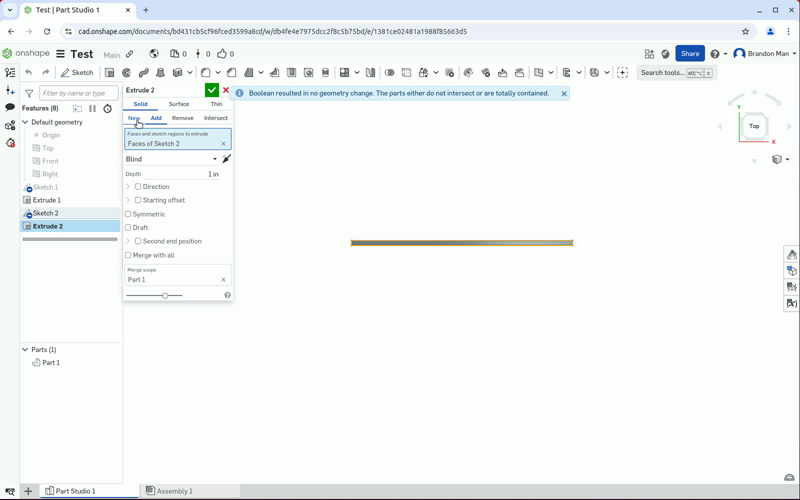
click(137, 120)
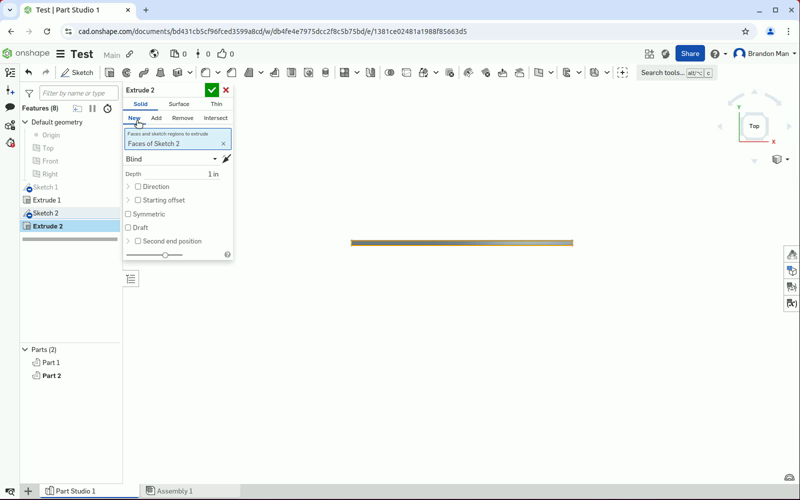
key(tab, 4)
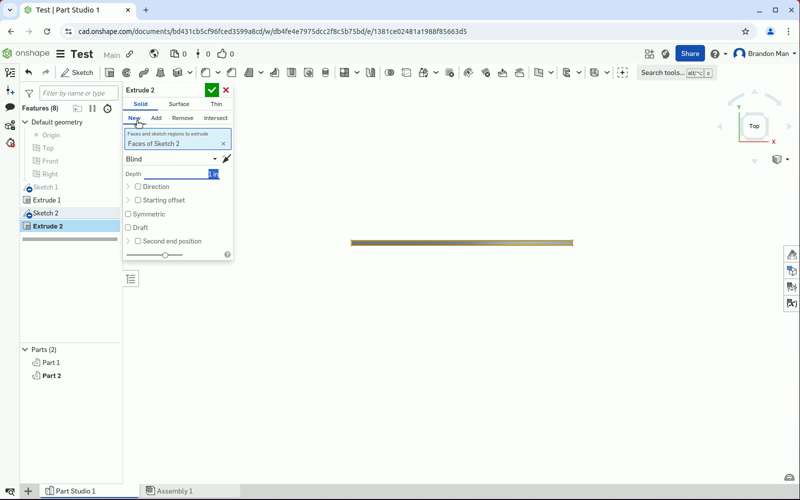
text(0.722)
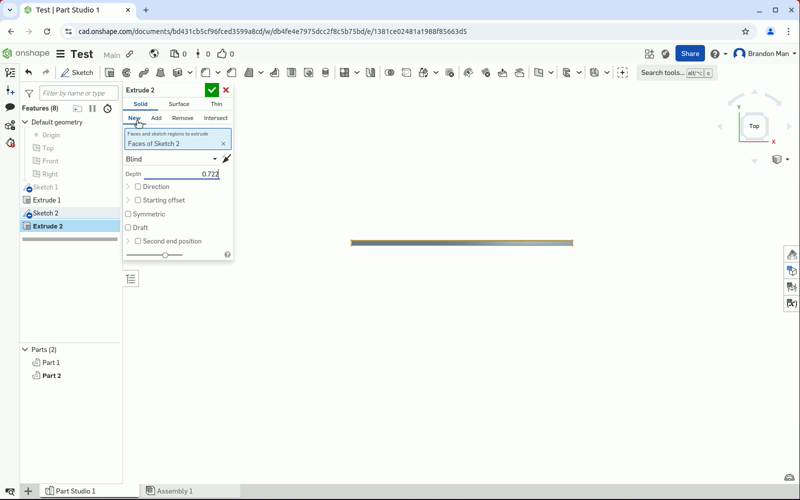
key(enter)
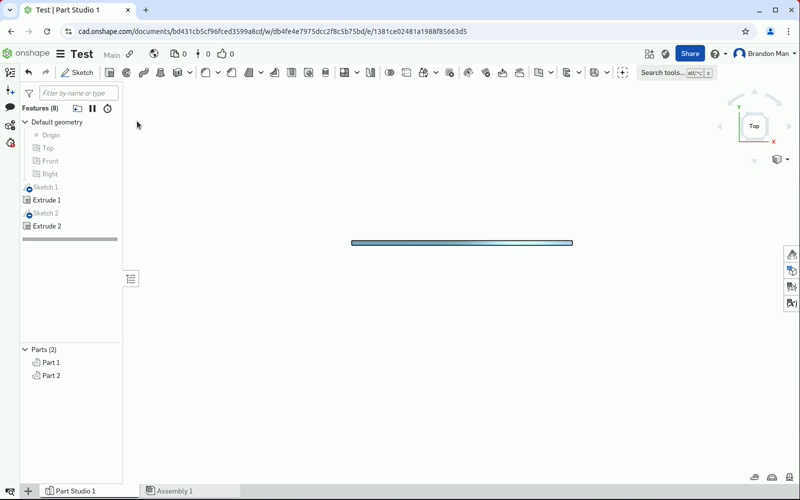
key(shift+h)
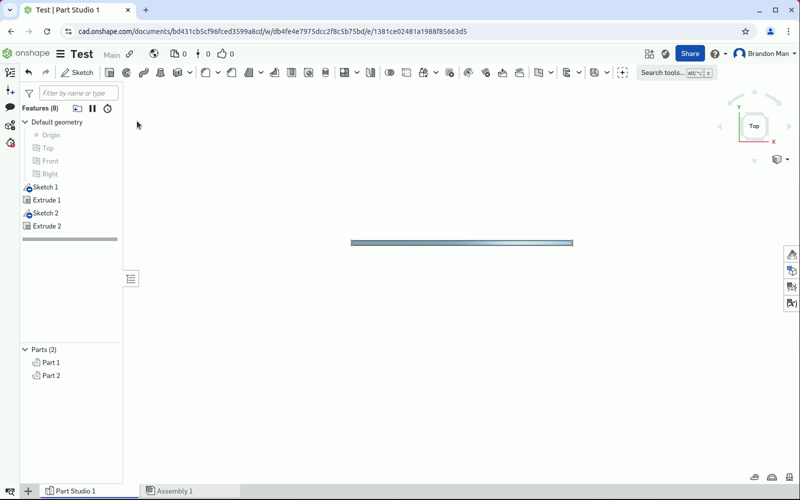
key(shift+h)
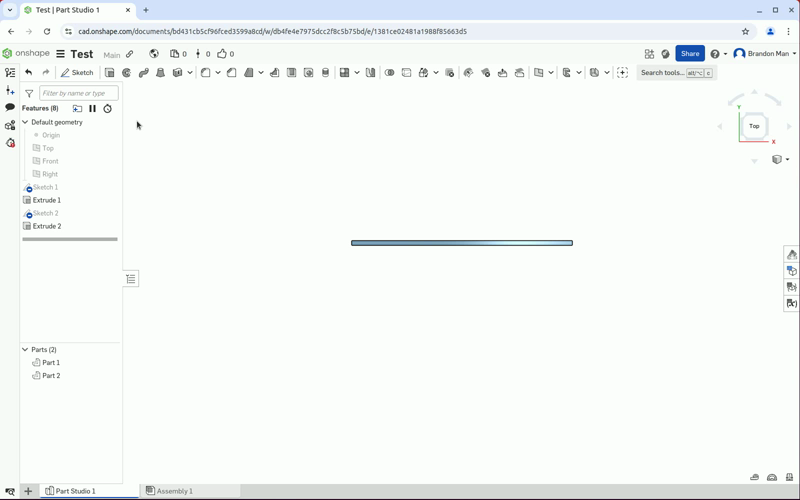
mouse_move(73, 189)
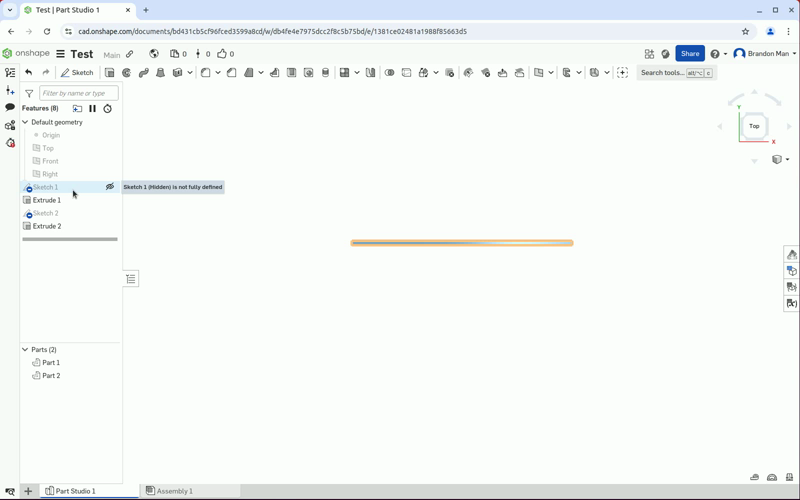
click(73, 189)
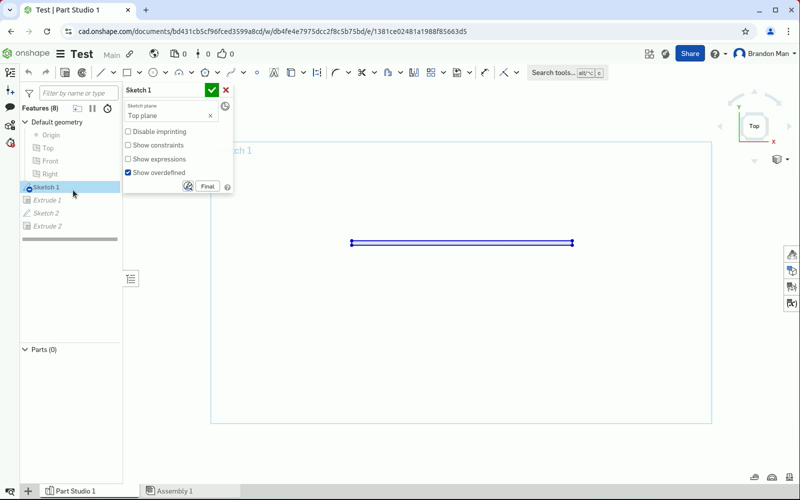
mouse_move(229, 92)
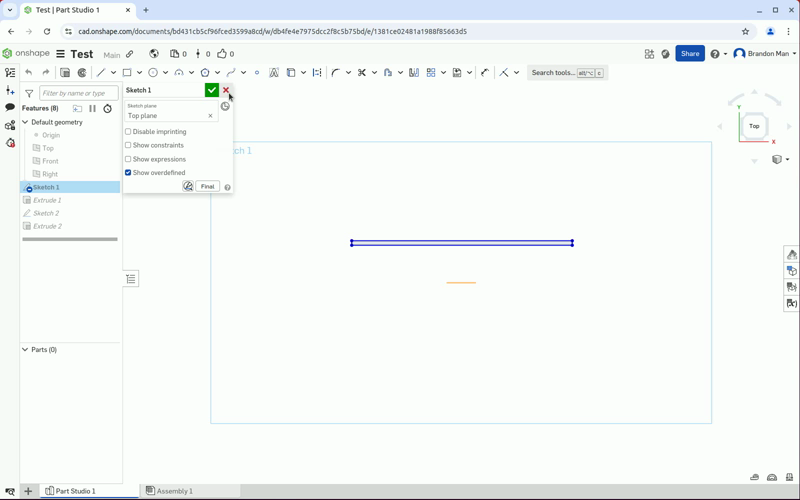
click(229, 92)
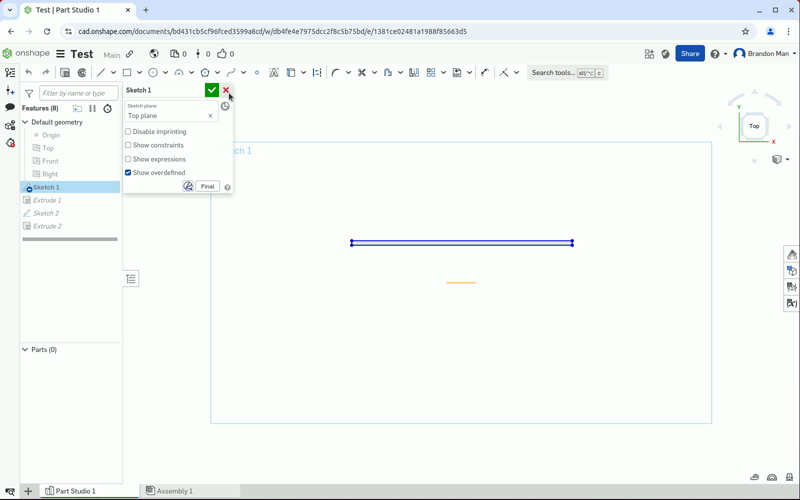
key(shift+s)
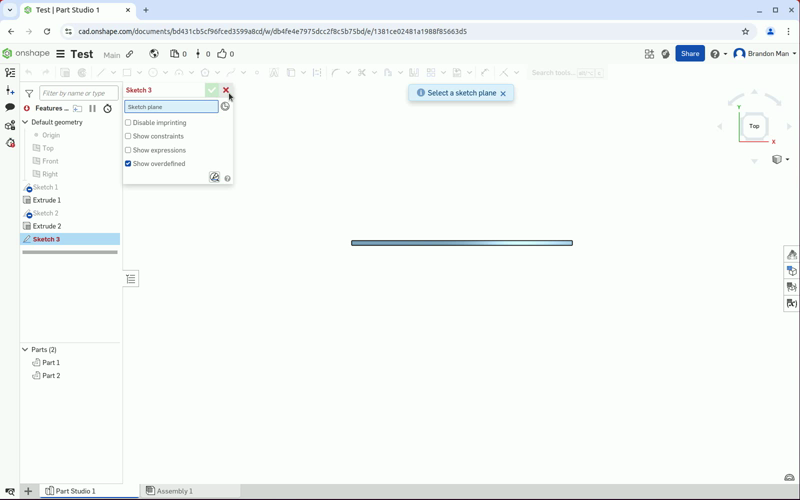
mouse_move(73, 150)
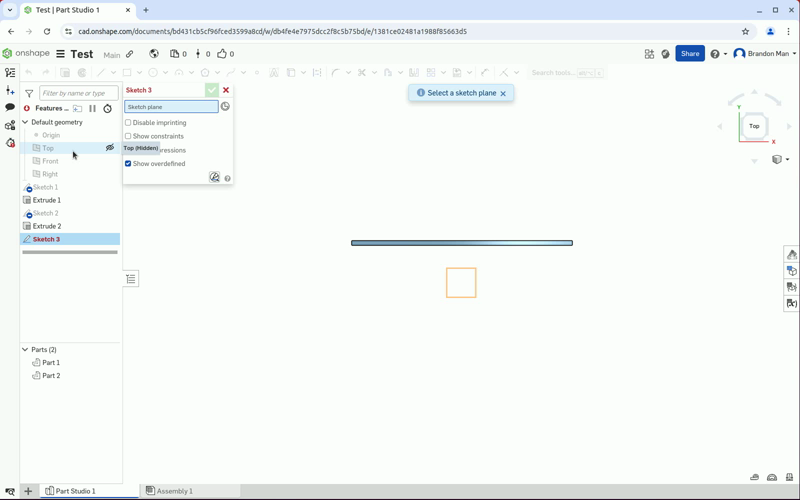
click(73, 150)
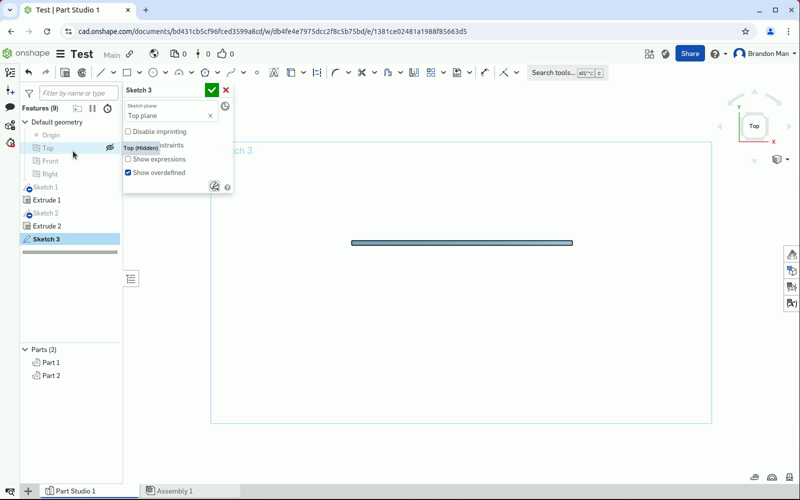
mouse_move(73, 352)
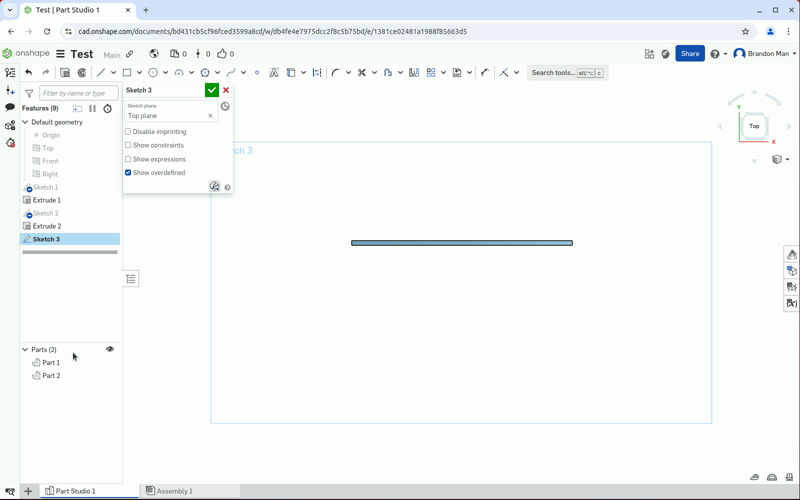
key(y)
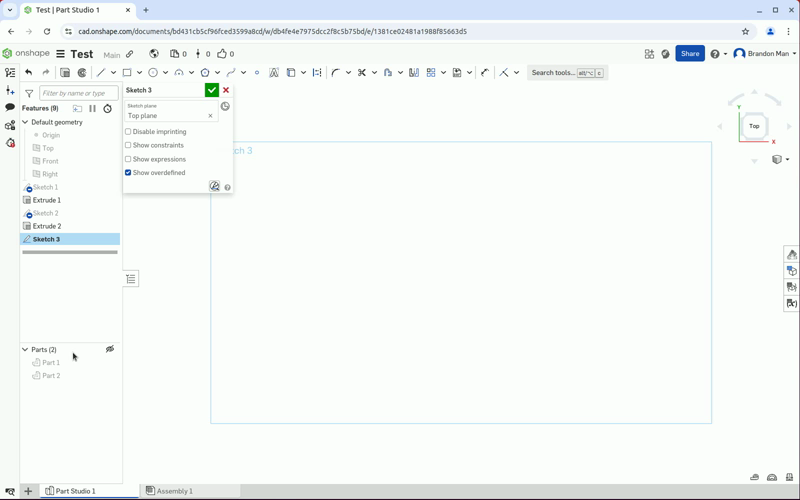
key(l)
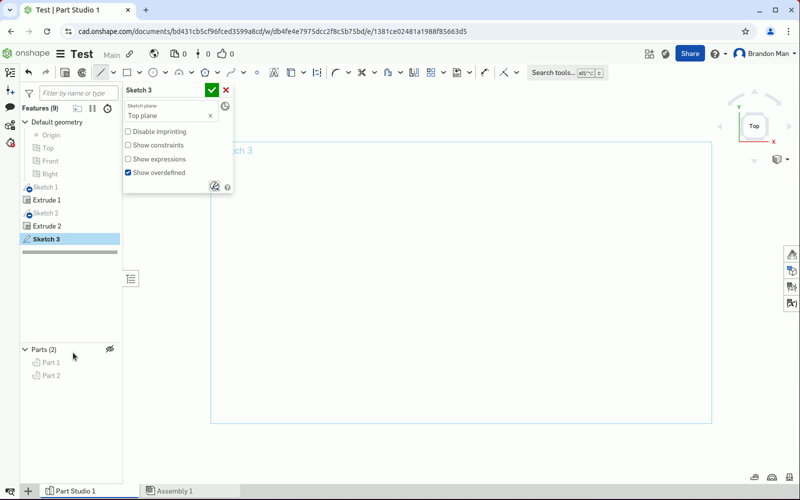
key_down(shift)
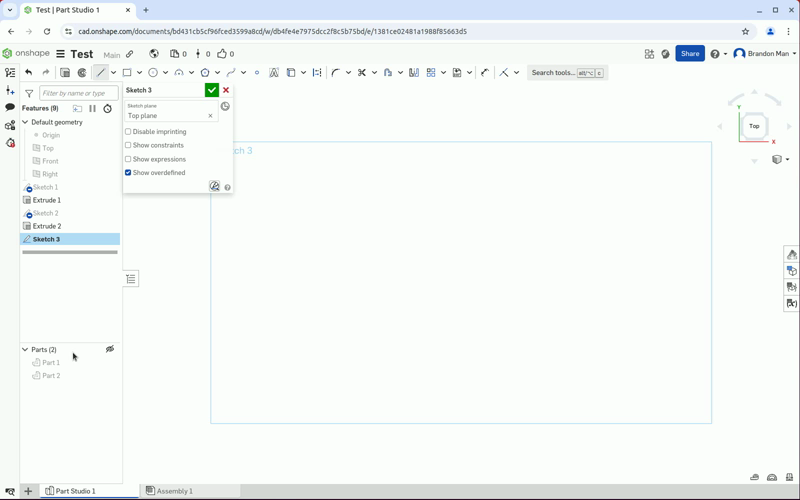
mouse_move(351, 301)
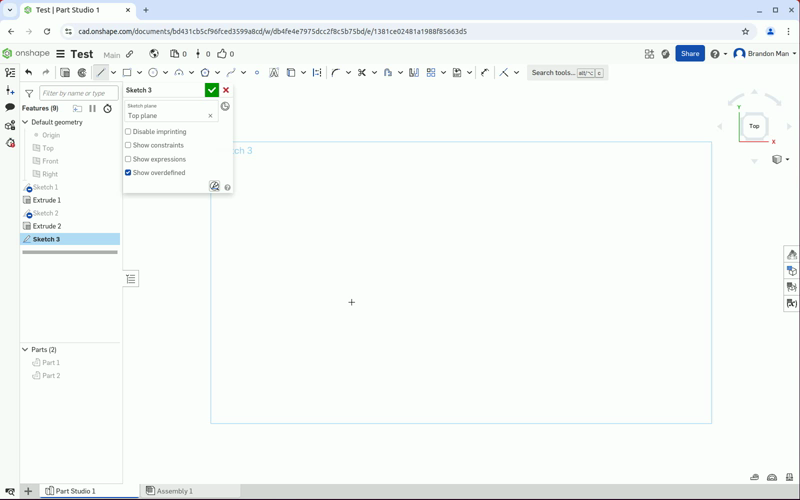
click(351, 301)
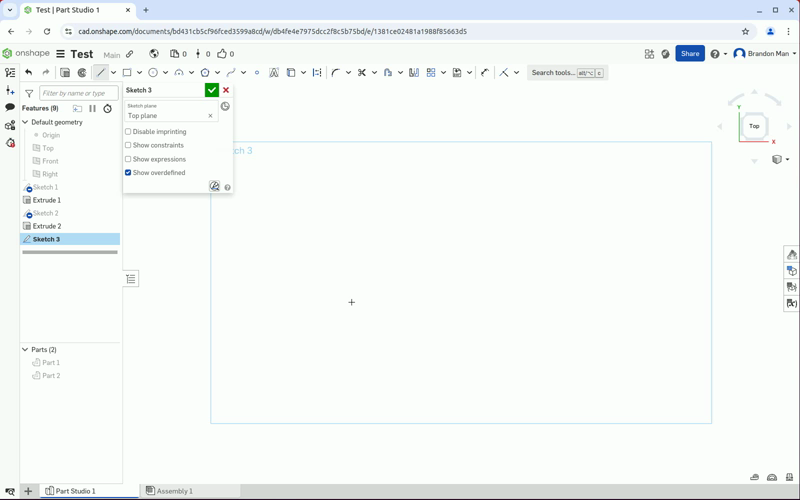
key_up(shift)
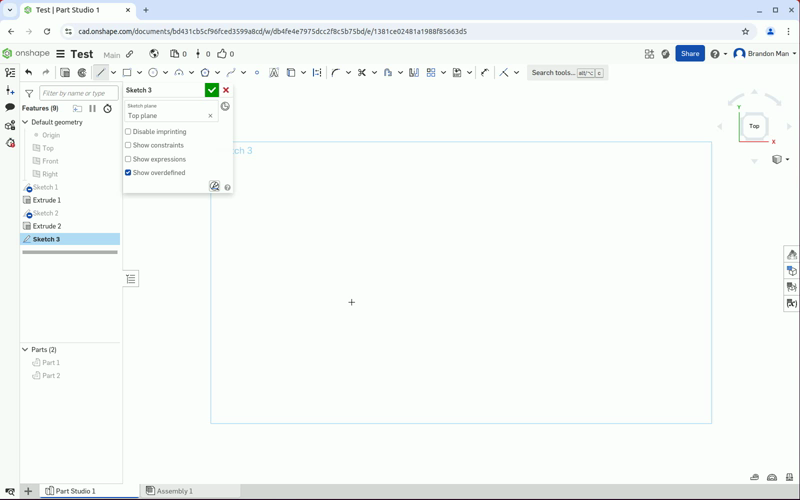
key_down(shift)
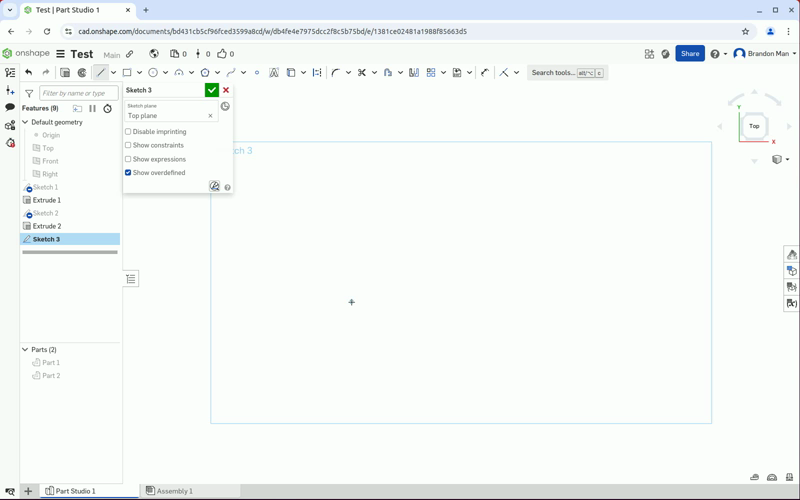
mouse_move(572, 301)
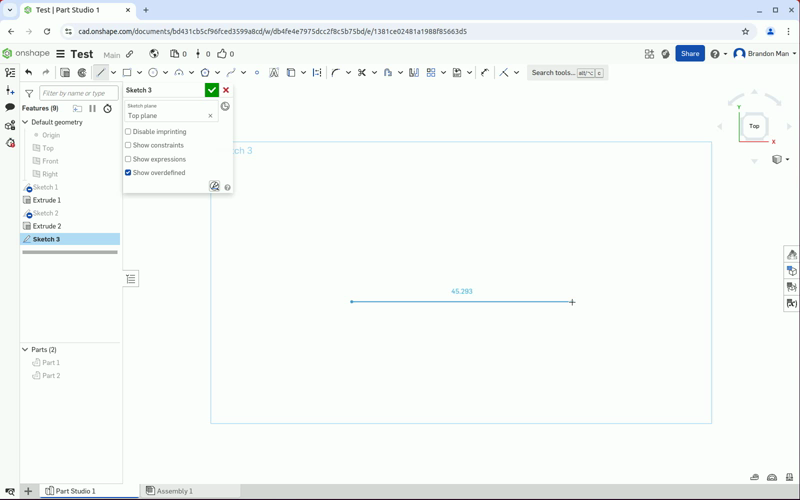
click(572, 301)
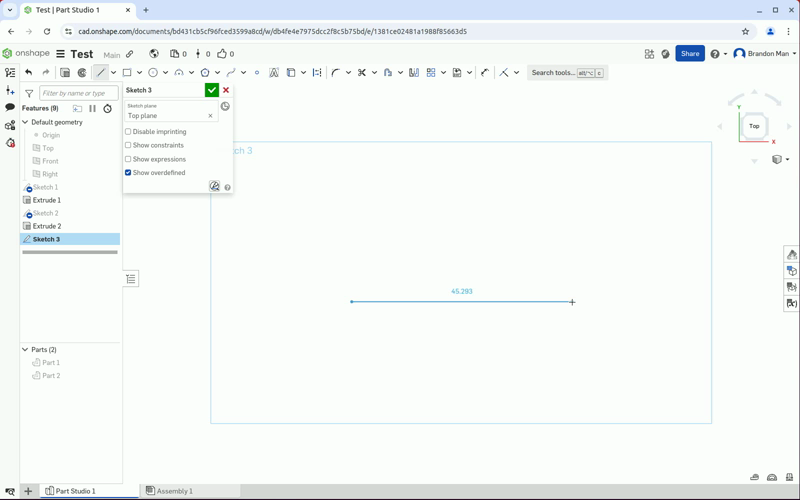
key_up(shift)
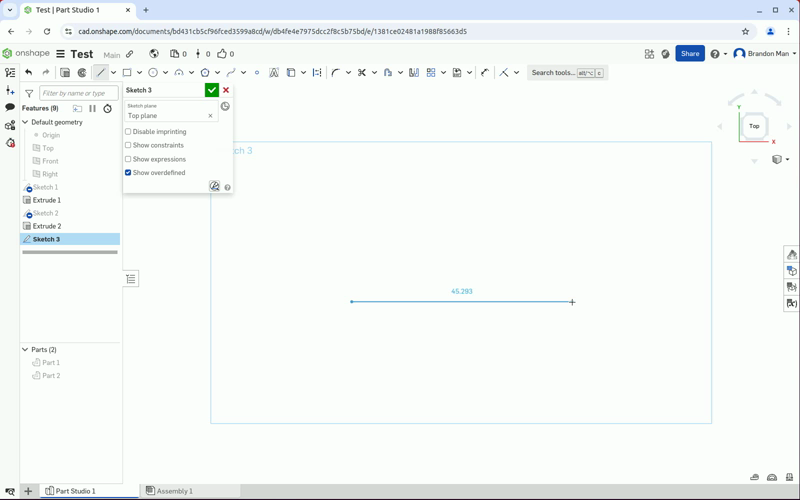
key_down(shift)
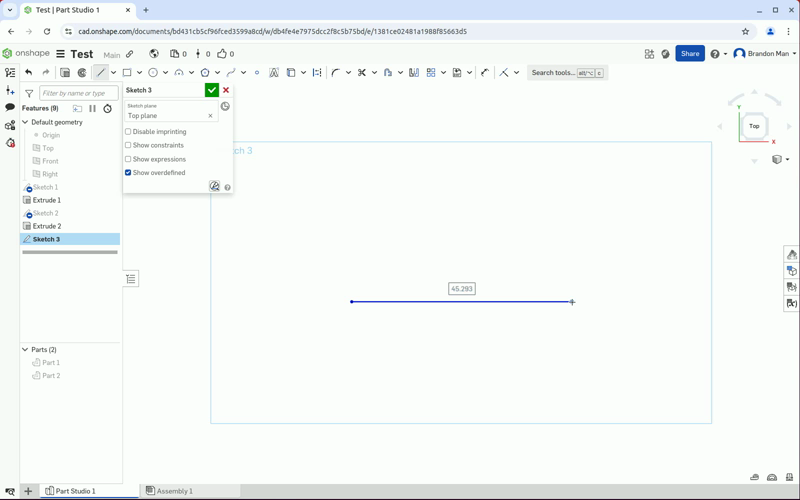
mouse_move(589, 301)
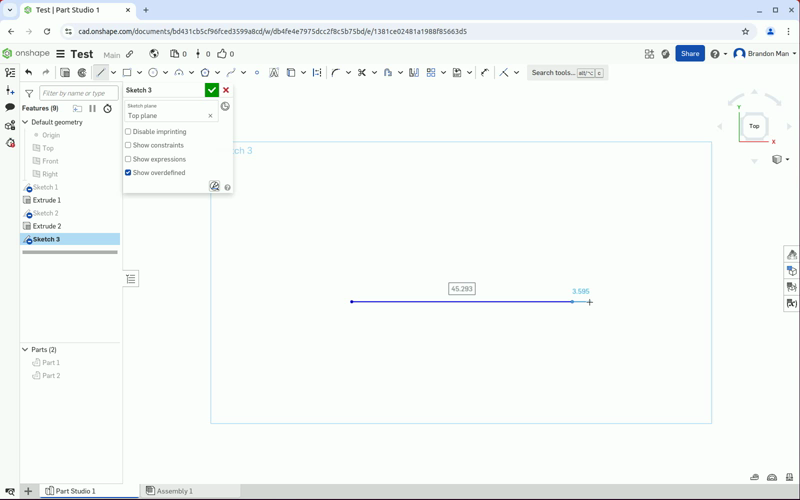
mouse_move(572, 246)
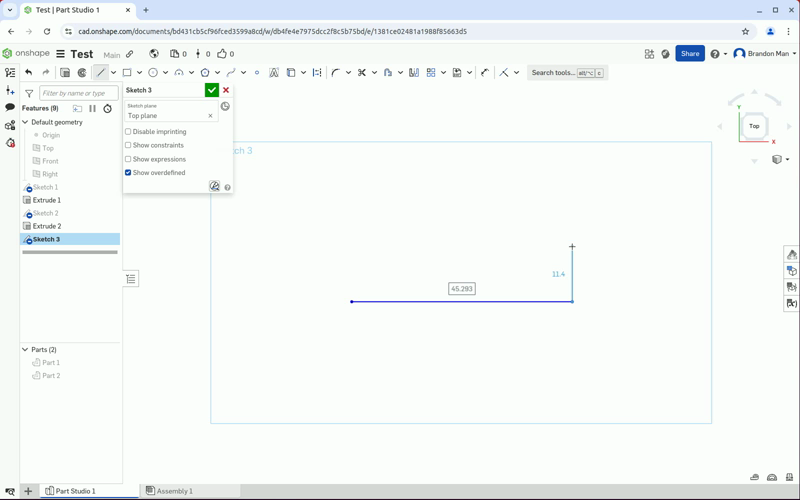
click(572, 246)
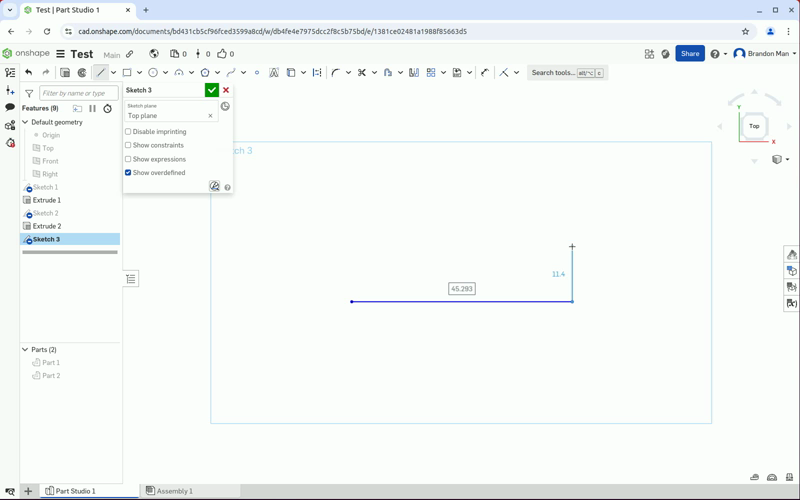
key_up(shift)
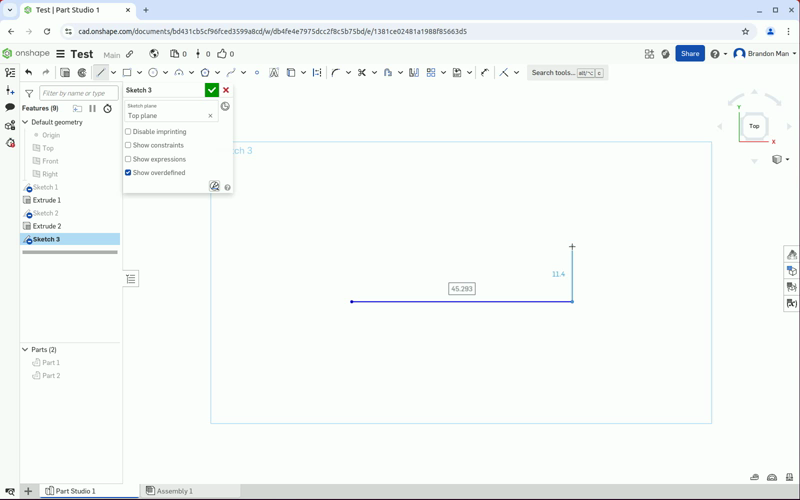
key_down(shift)
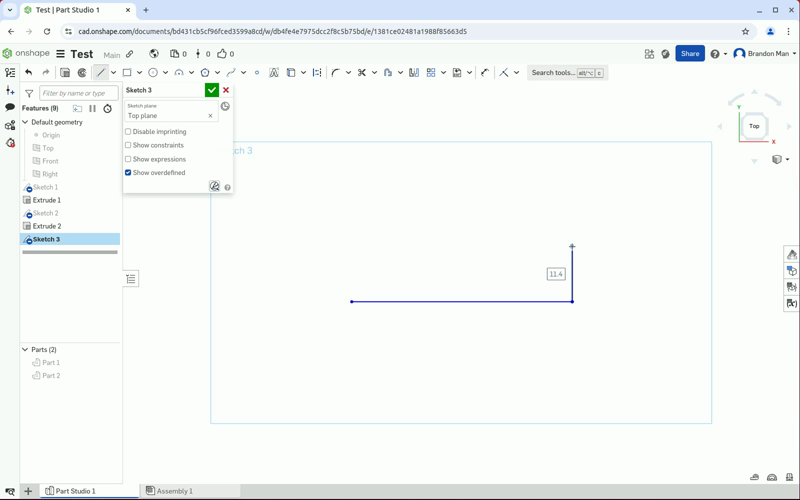
mouse_move(351, 246)
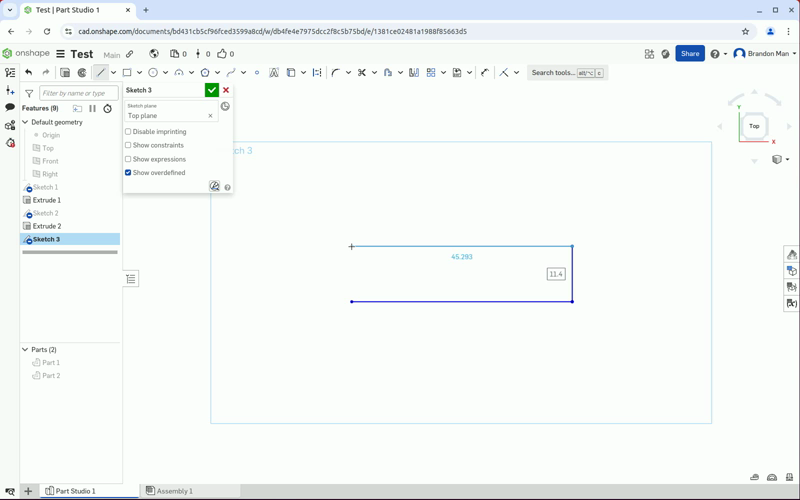
click(351, 246)
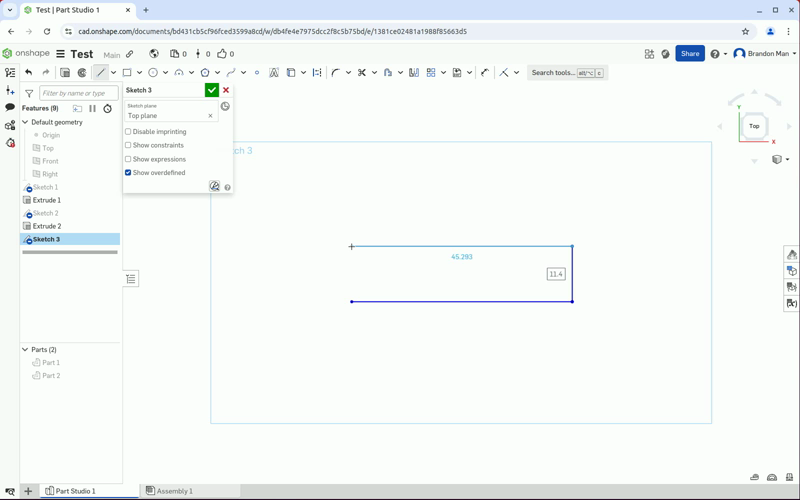
key_up(shift)
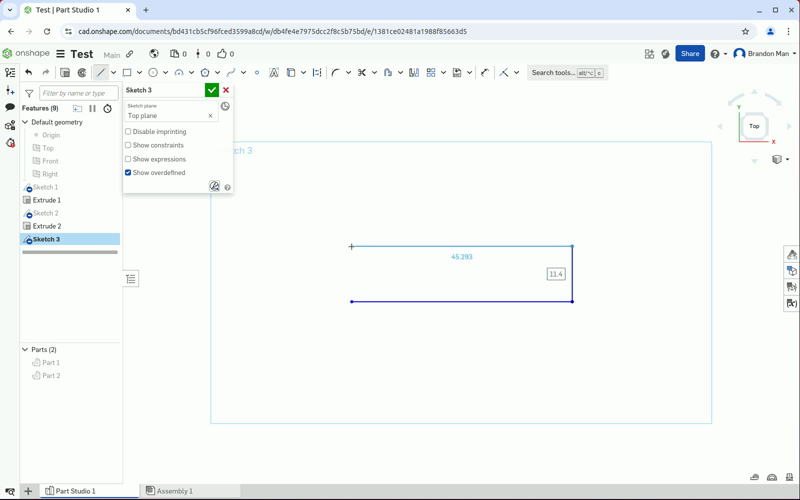
mouse_move(381, 246)
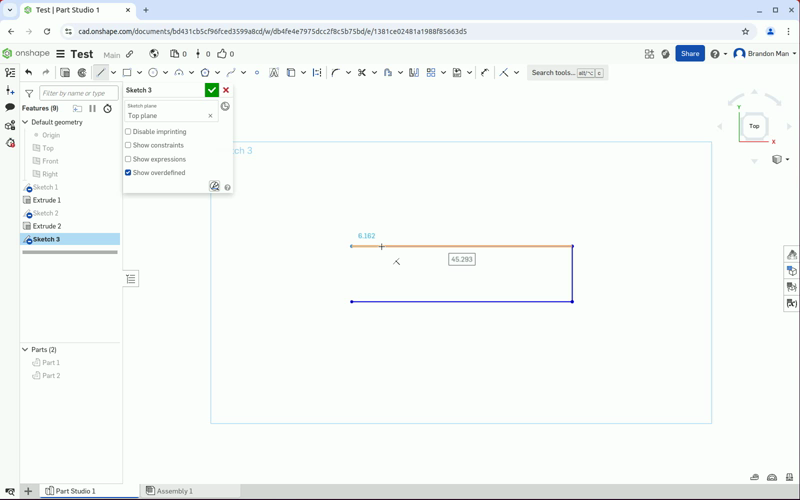
key_down(shift)
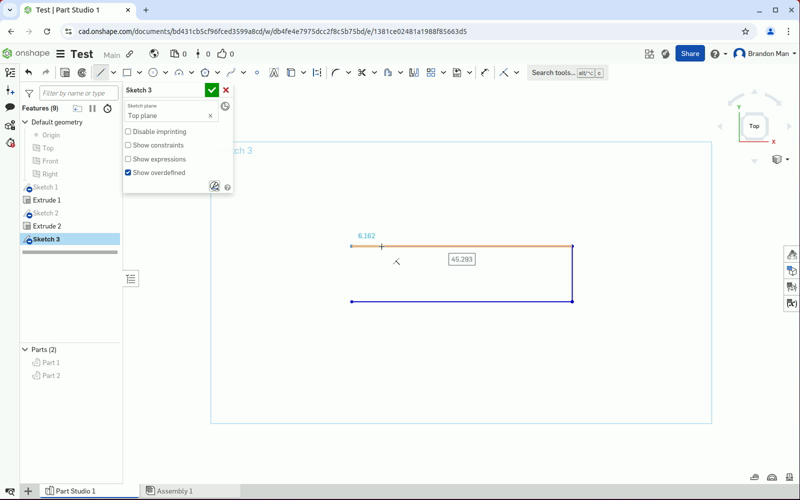
mouse_move(351, 301)
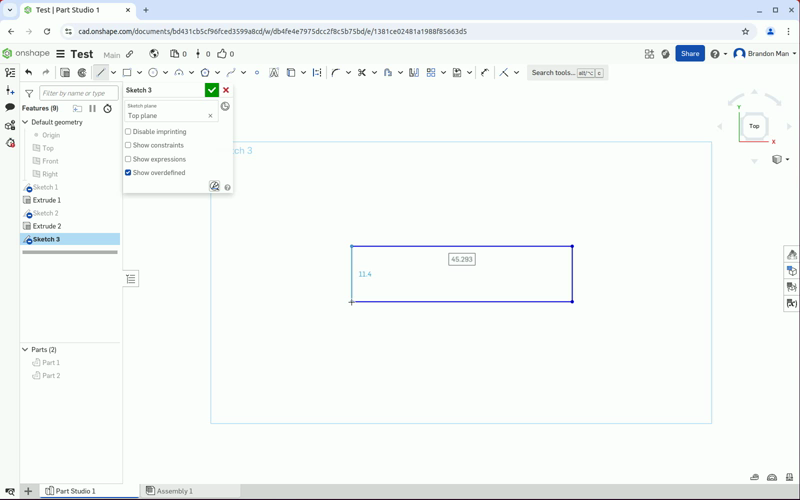
key_up(shift)
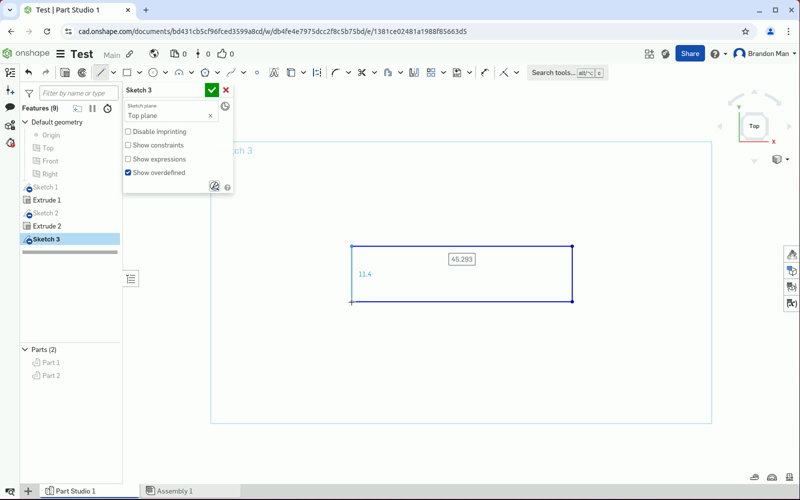
click(351, 301)
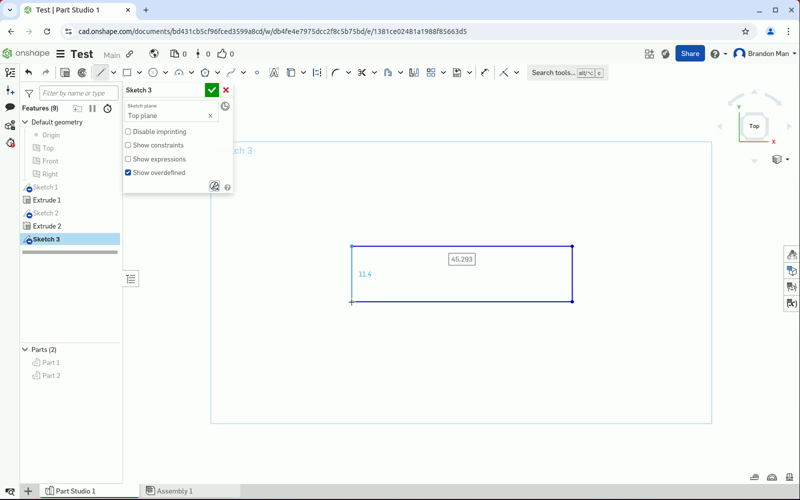
key(esc)
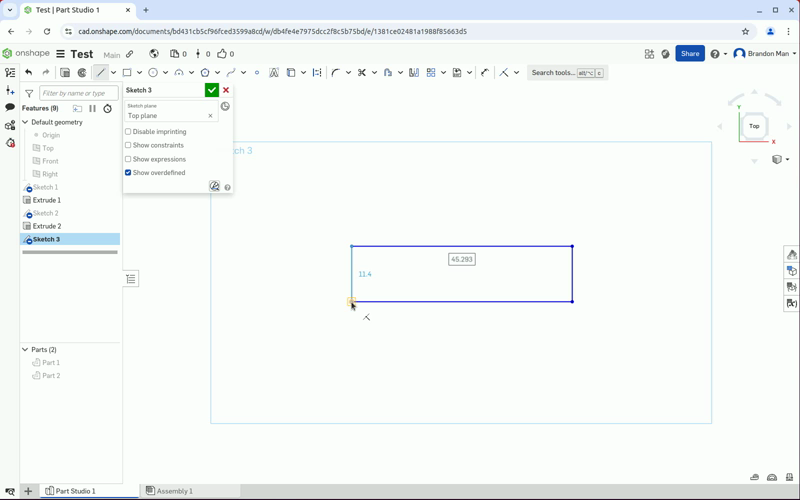
mouse_move(546, 291)
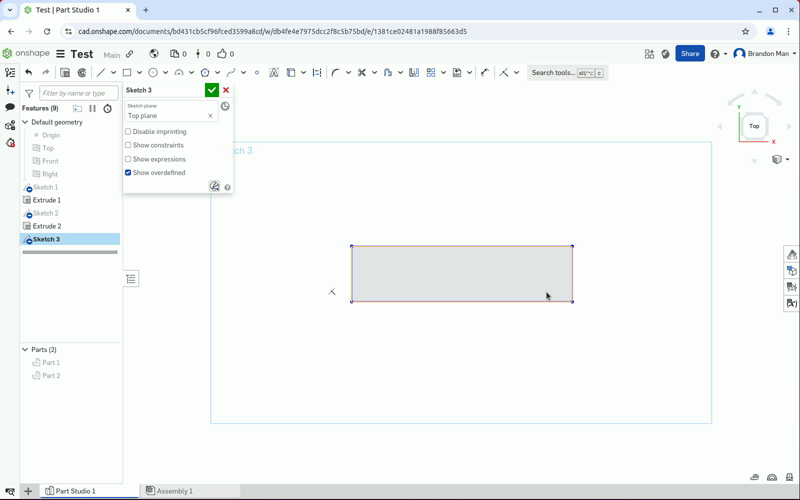
click(546, 291)
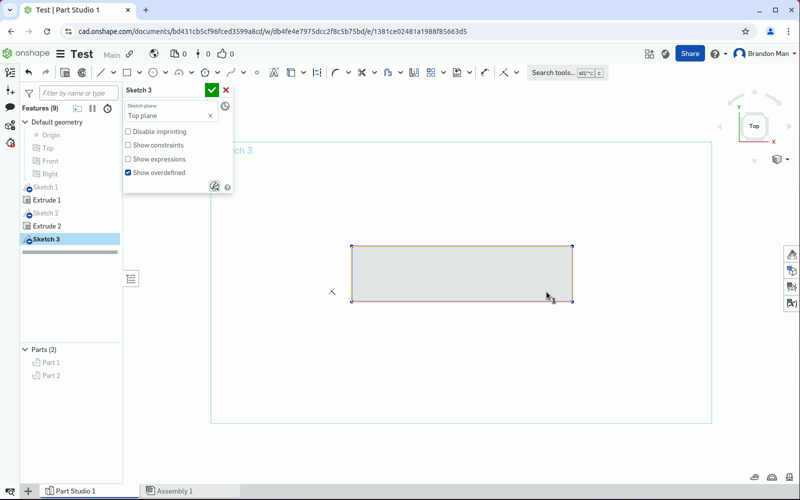
mouse_move(73, 352)
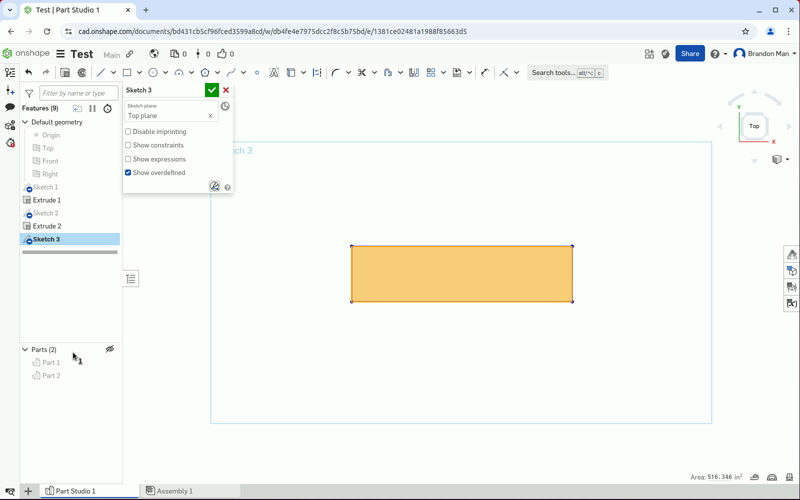
key(shift+y)
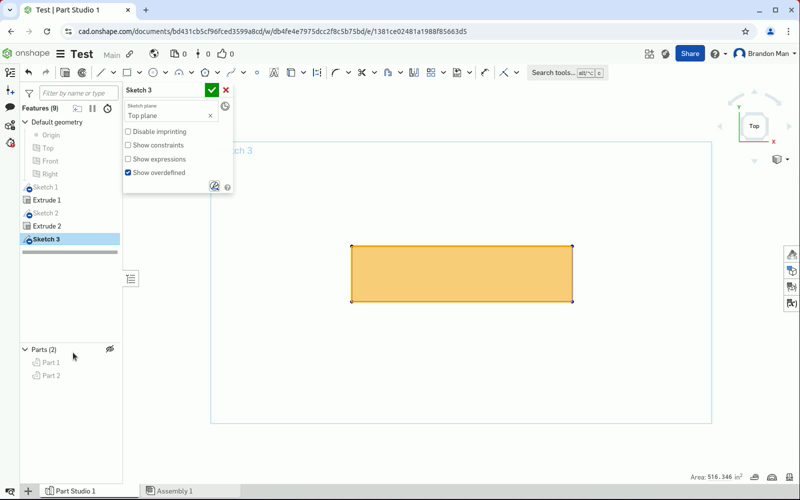
key(shift+e)
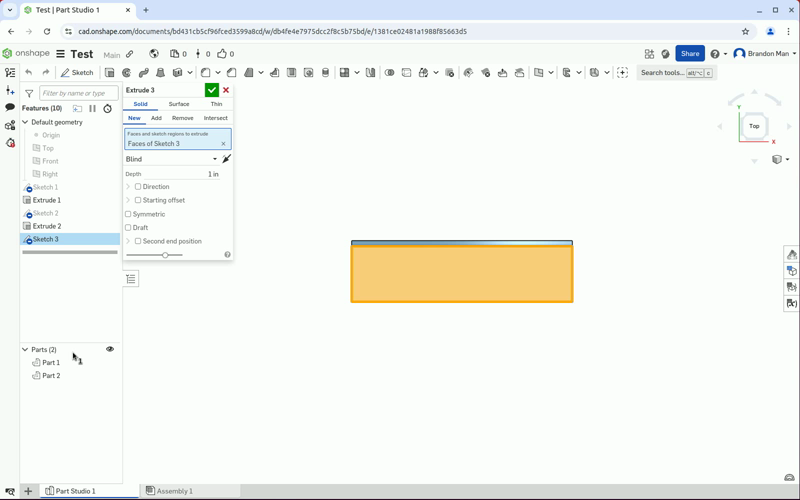
mouse_move(143, 106)
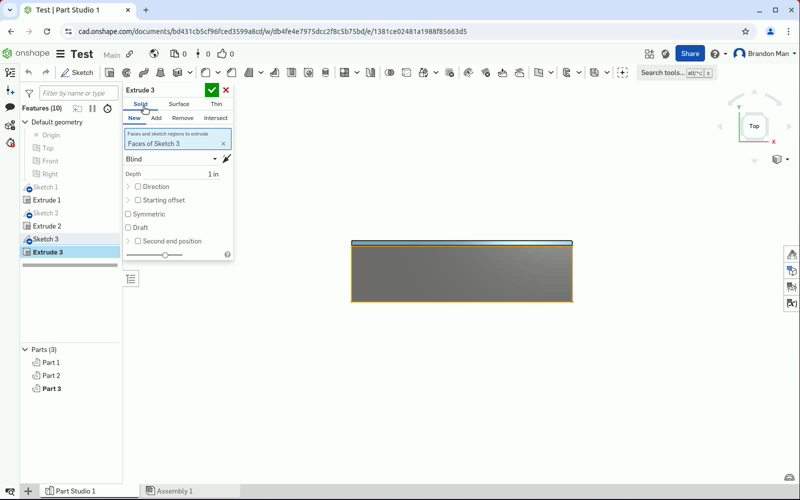
click(143, 106)
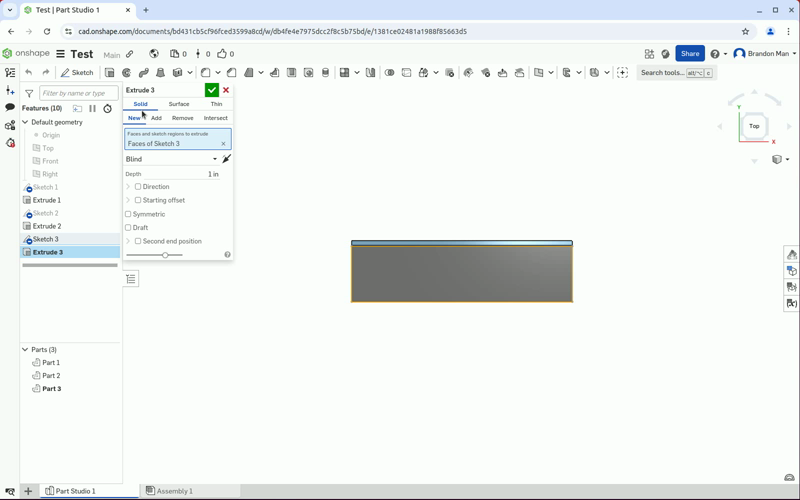
mouse_move(137, 120)
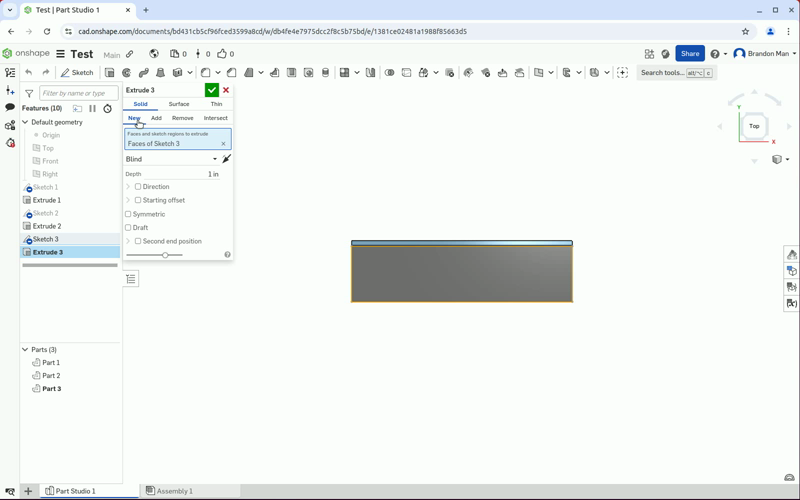
click(137, 120)
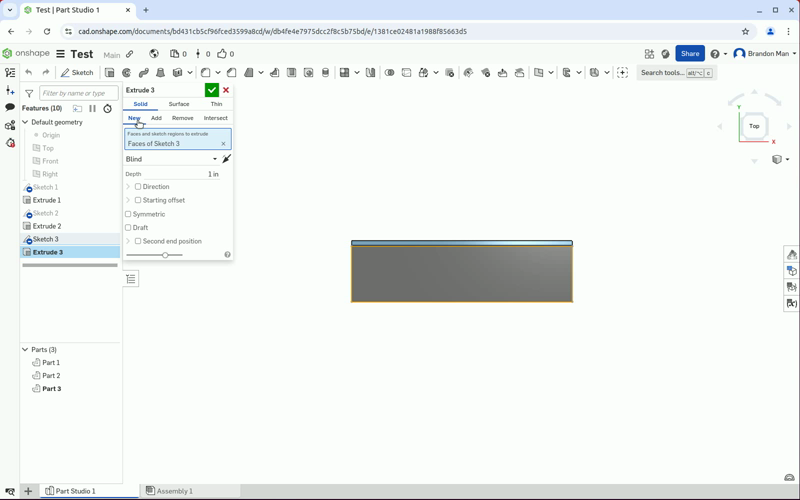
key(tab, 4)
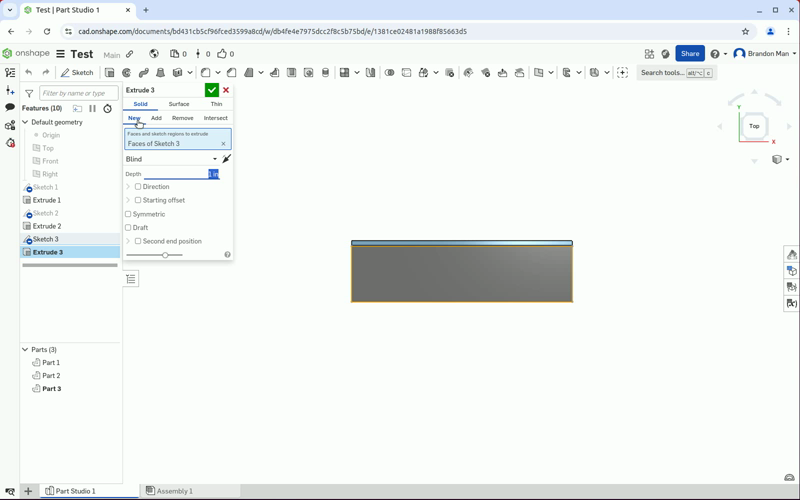
text(0.722)
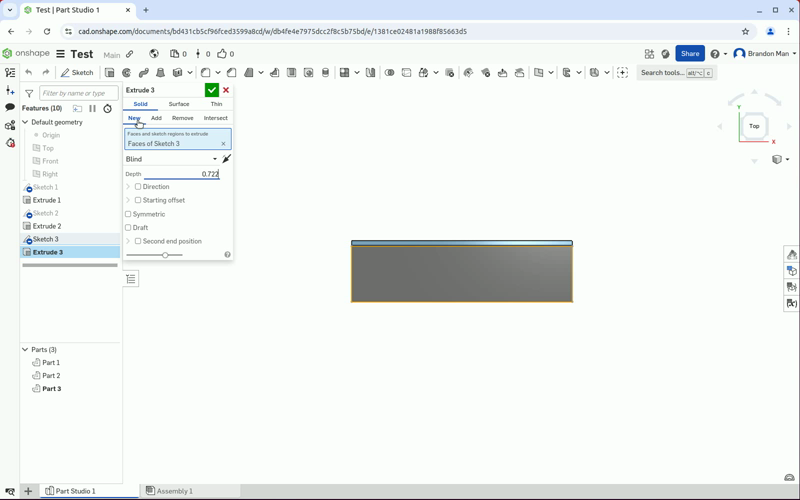
key(enter)
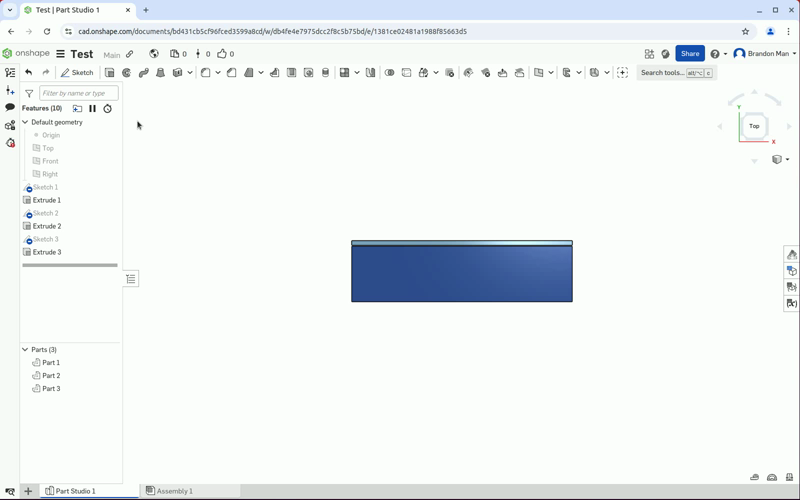
key(shift+h)
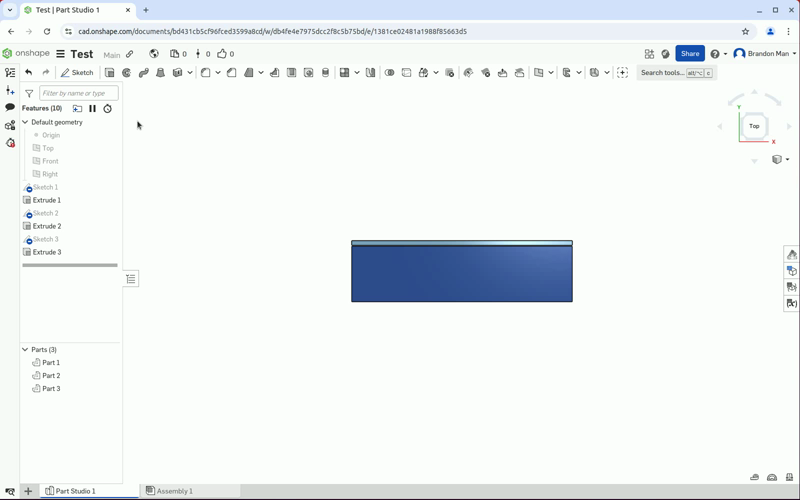
key(shift+h)
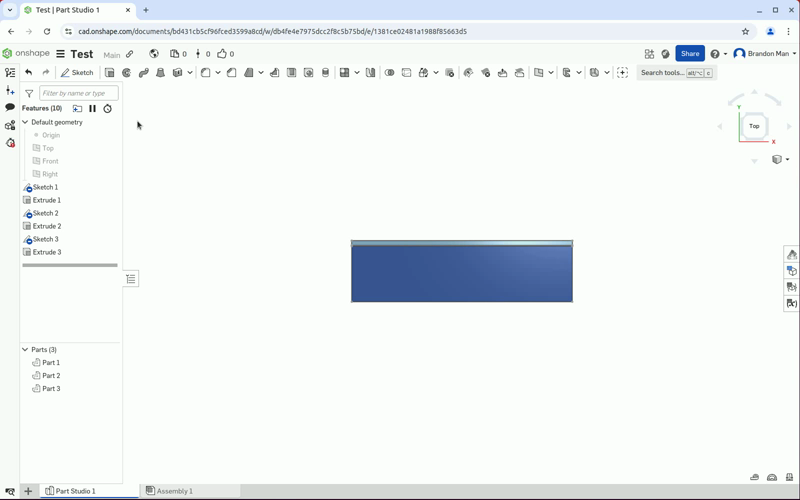
key(shift+7)
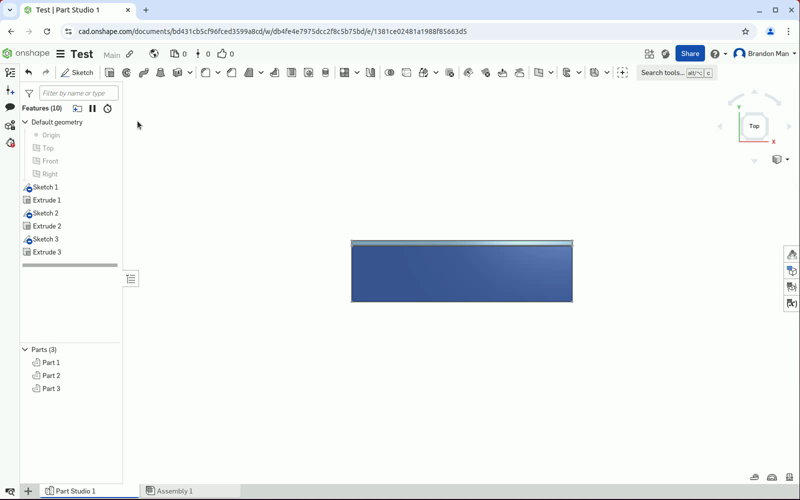
key(up, 3)
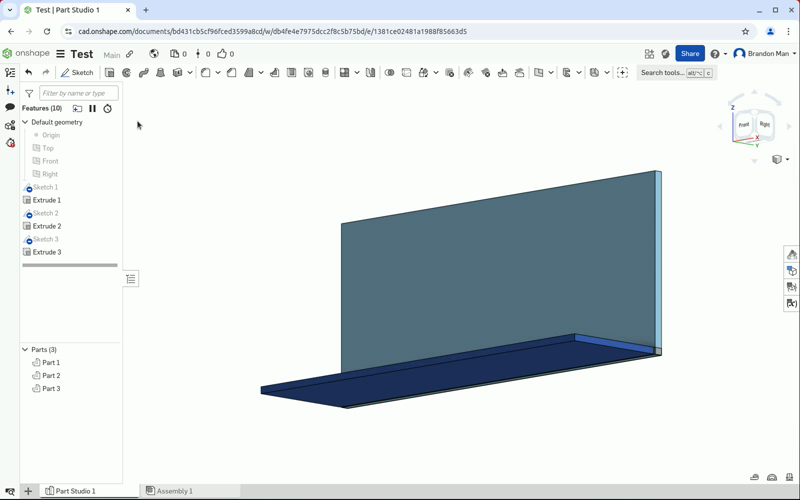
key(left, 3)
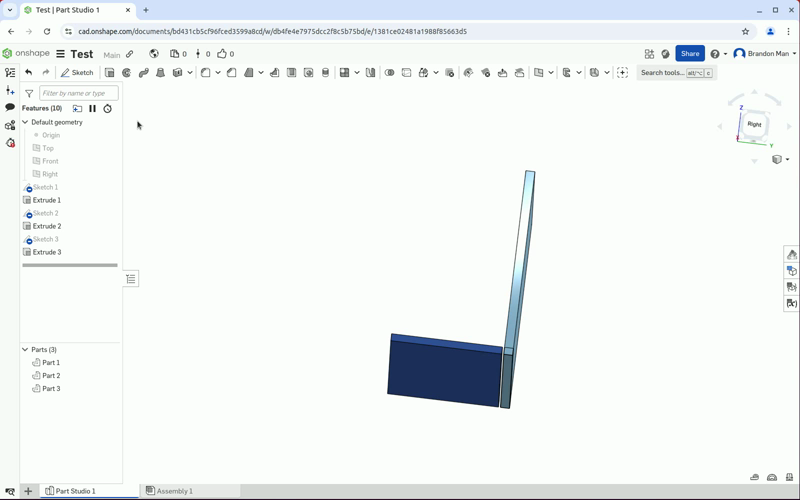
key(right, 3)
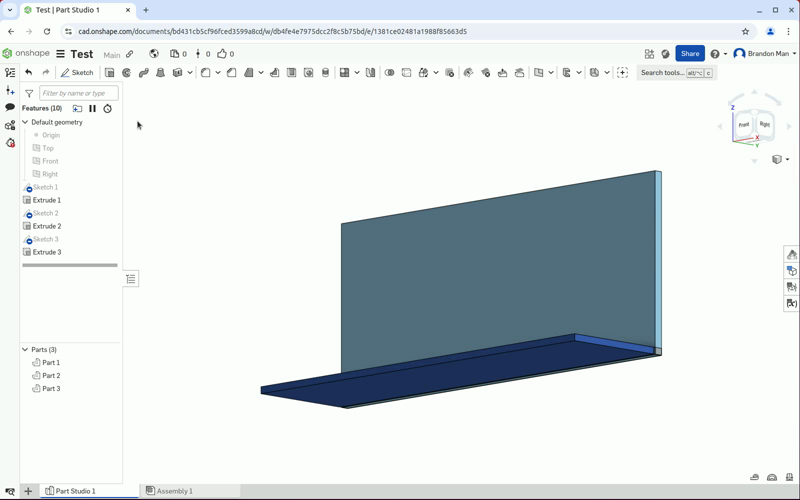
key(down, 3)
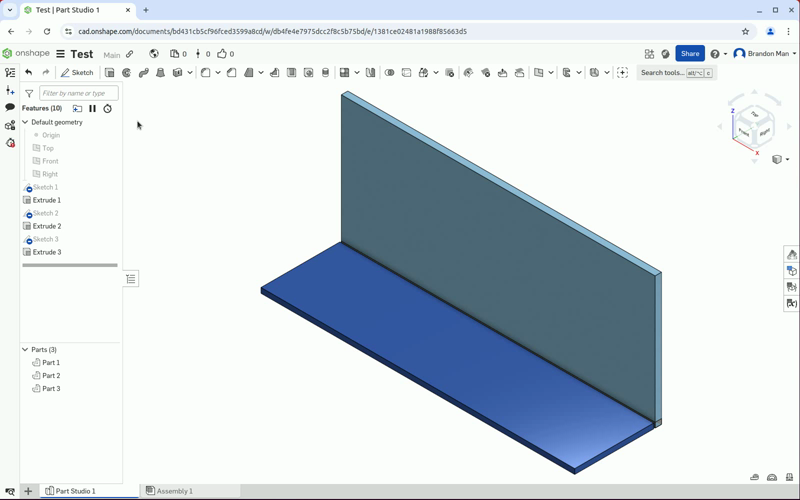
mouse_move(73, 189)
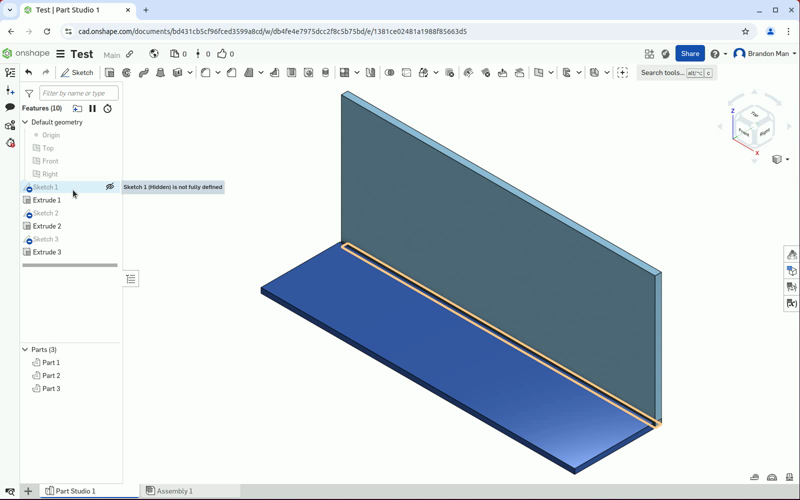
click(73, 189)